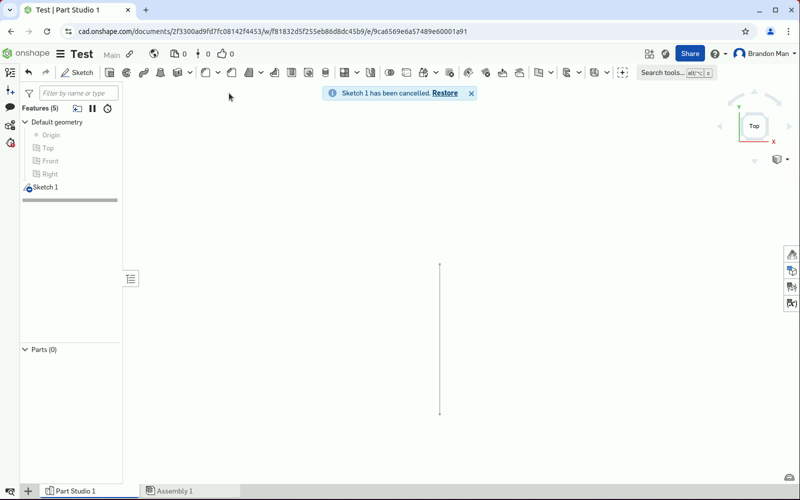
key(shift+h)
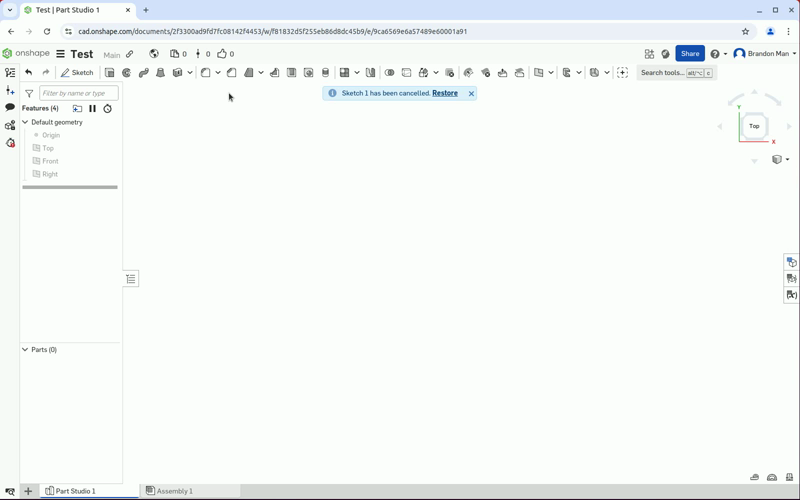
mouse_move(73, 352)
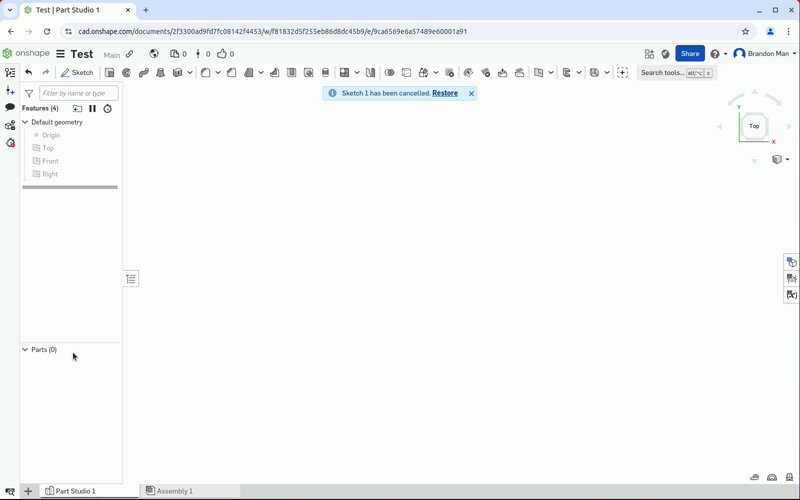
key(y)
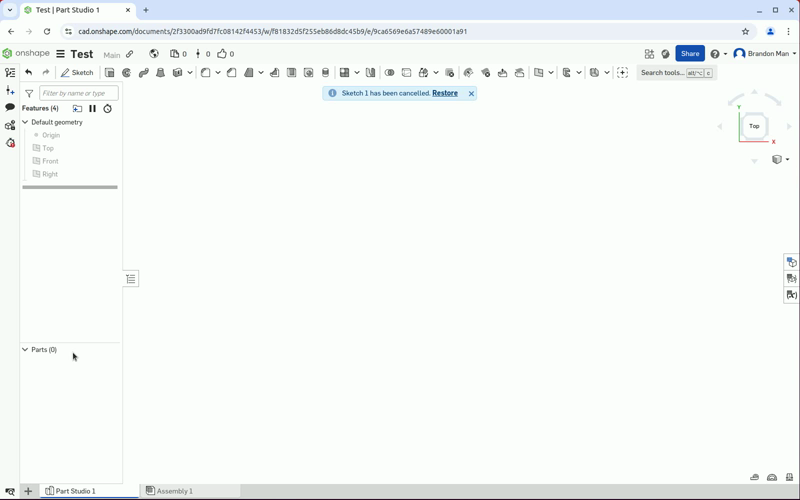
key(shift+p)
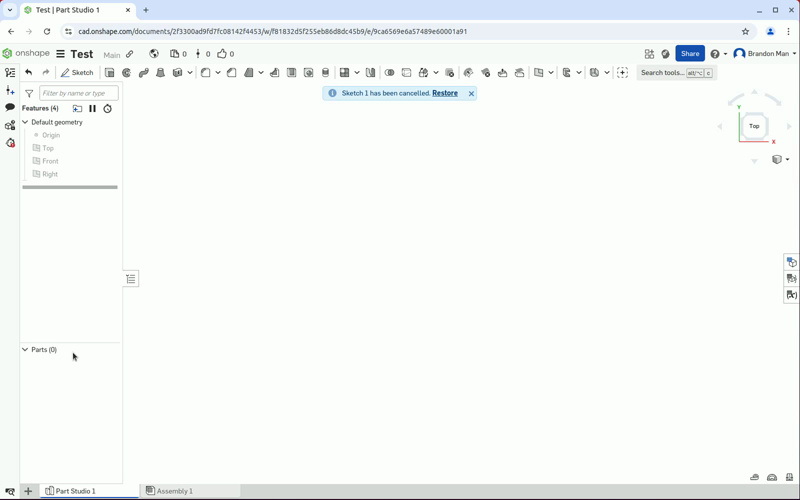
key(space)
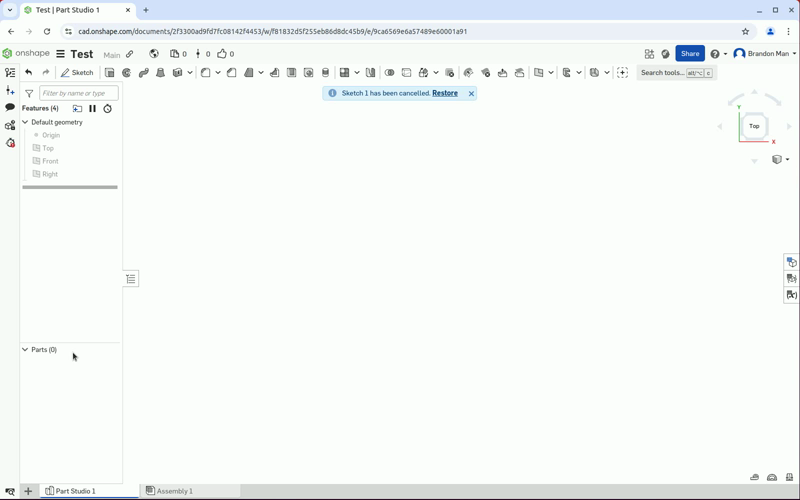
key_down(shift)
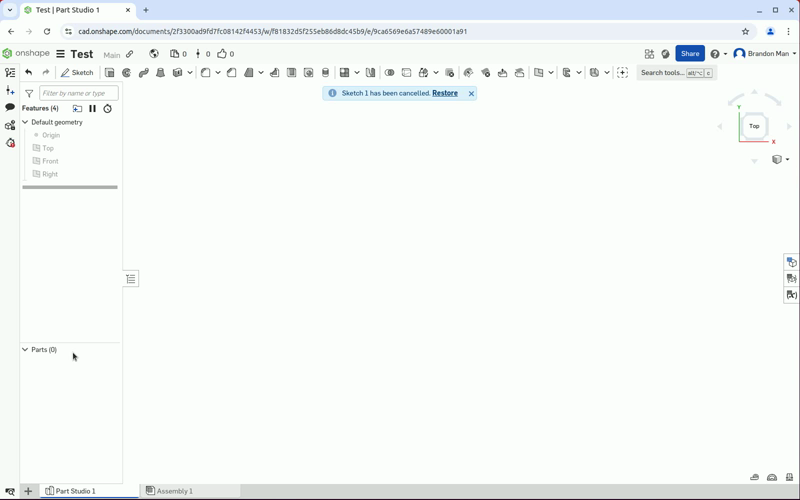
key(up)
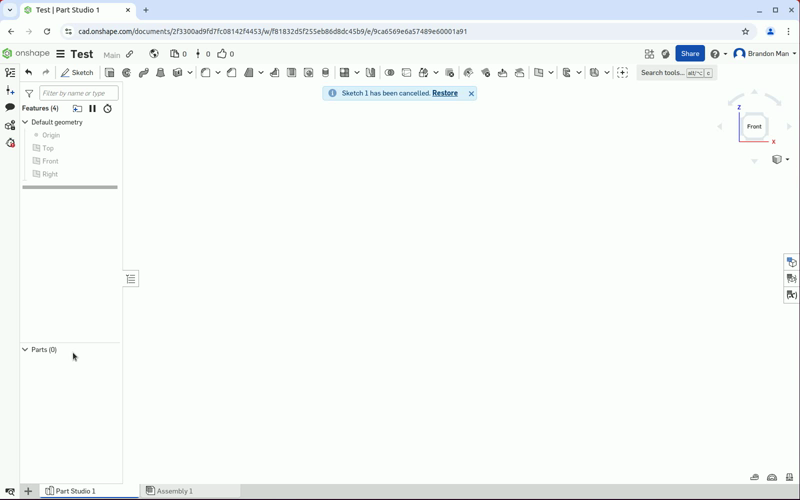
key_up(shift)
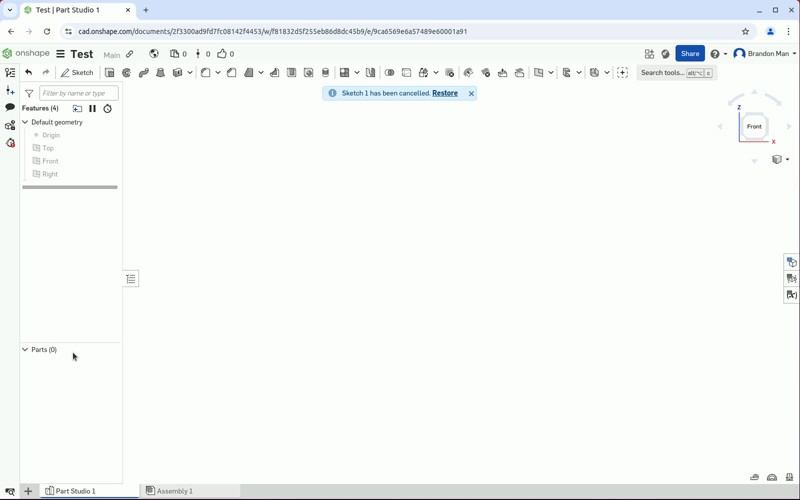
mouse_move(73, 352)
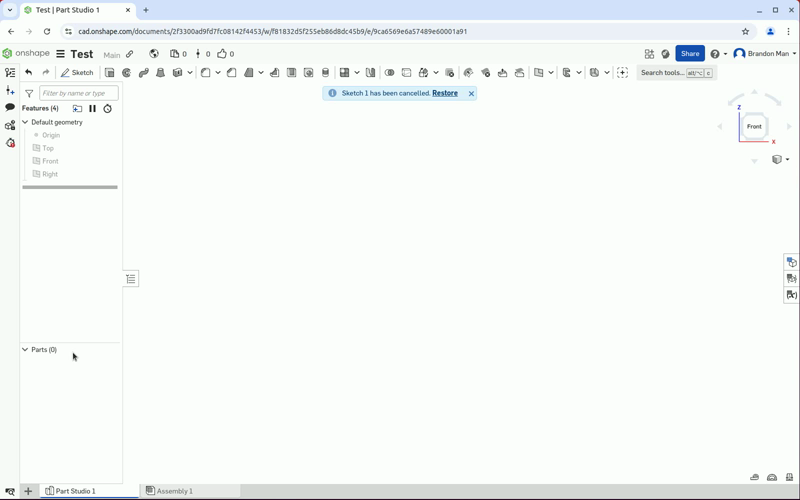
key(shift+y)
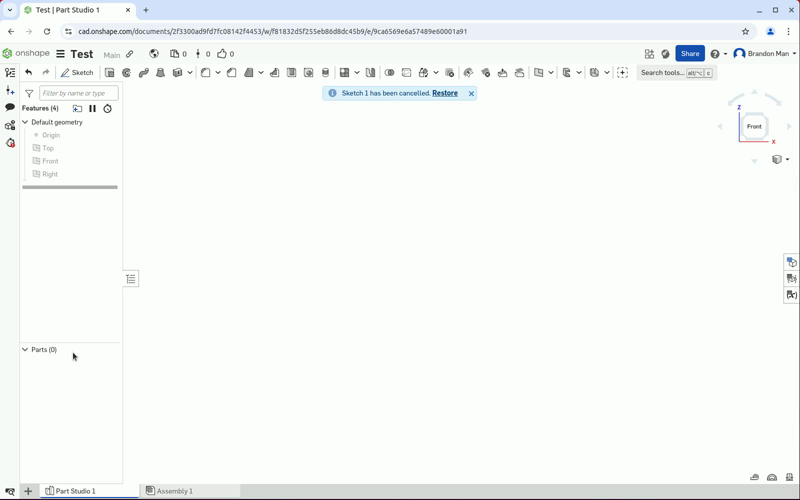
key(shift+s)
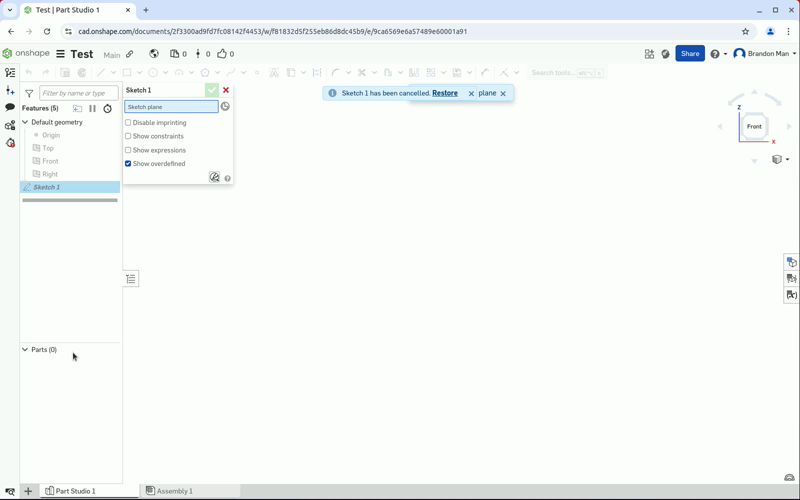
mouse_move(73, 163)
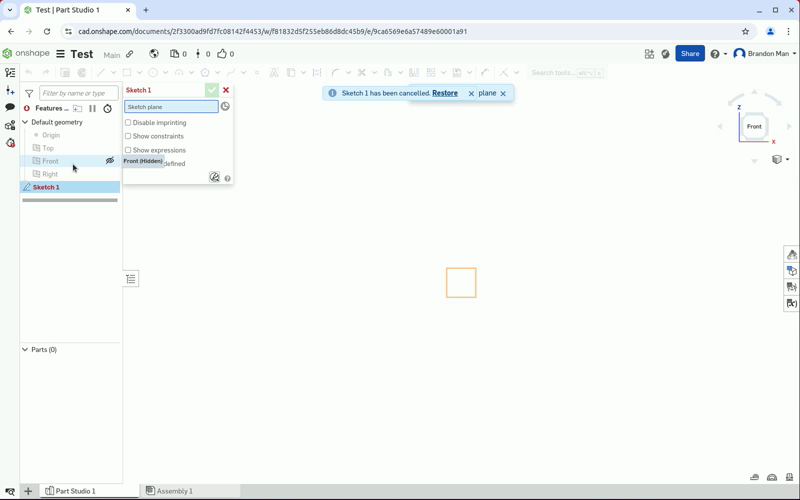
click(73, 163)
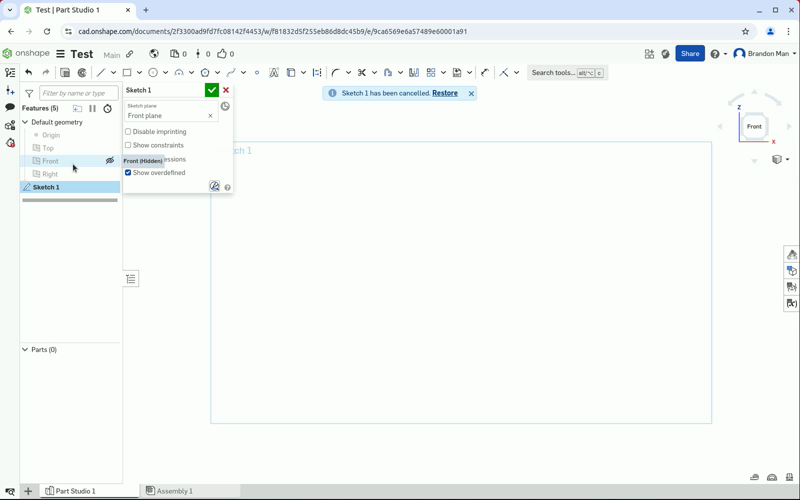
mouse_move(73, 352)
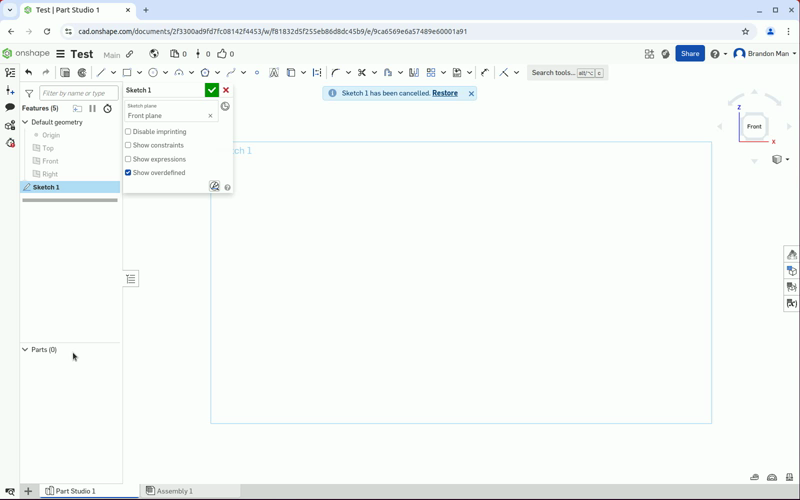
key(y)
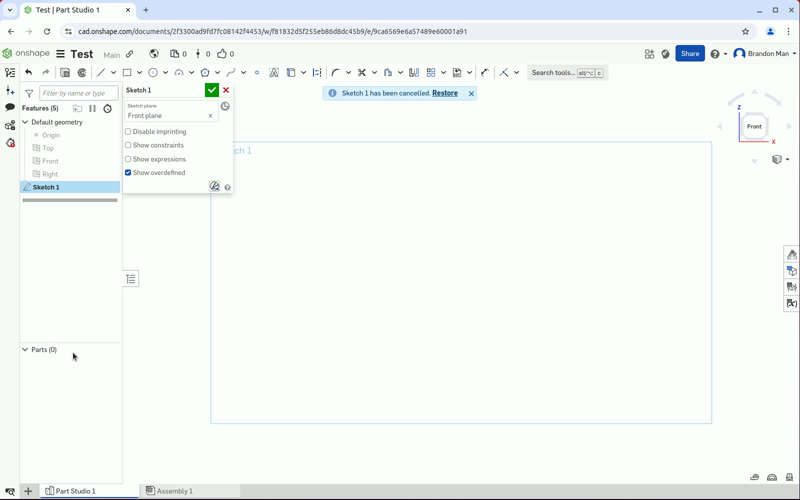
key(c)
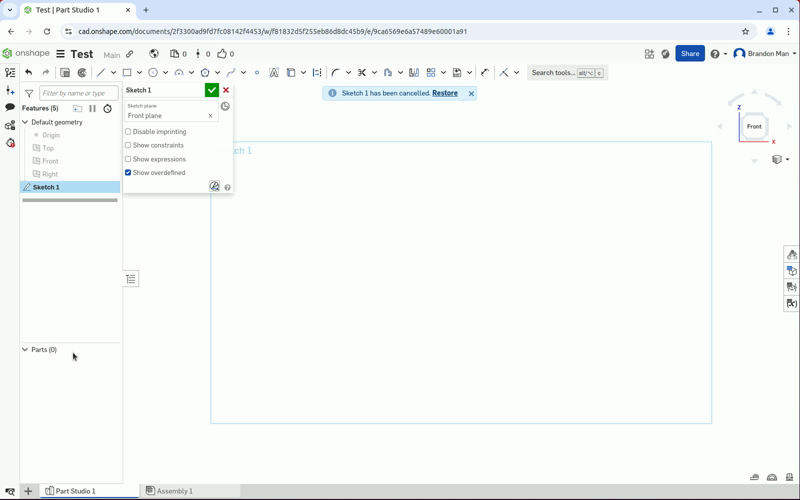
key_down(shift)
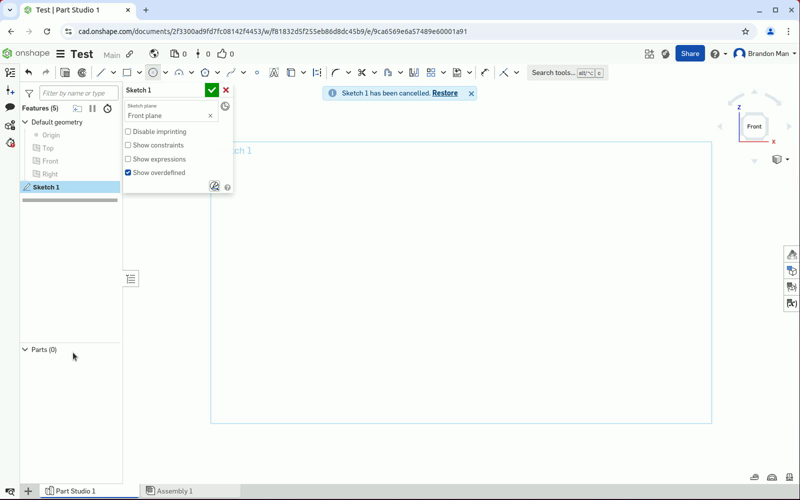
mouse_move(461, 282)
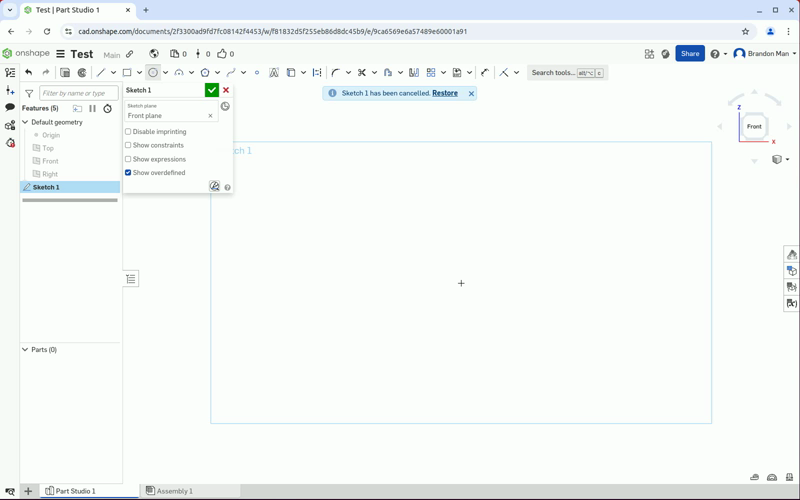
click(461, 282)
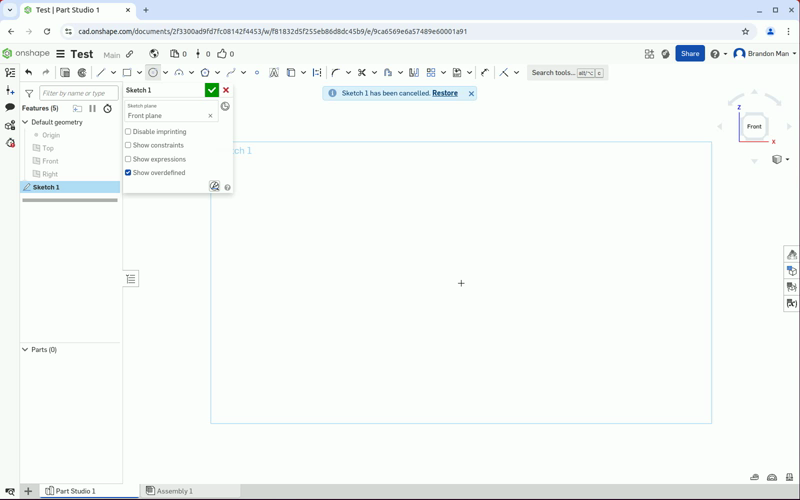
key_up(shift)
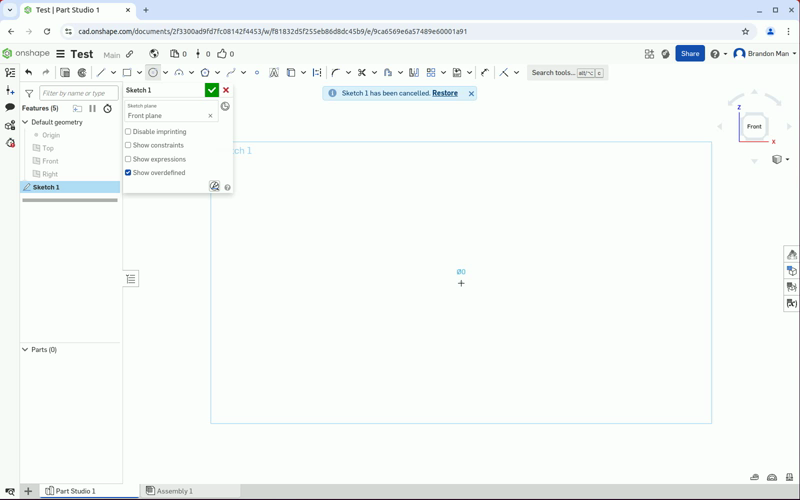
mouse_move(503, 282)
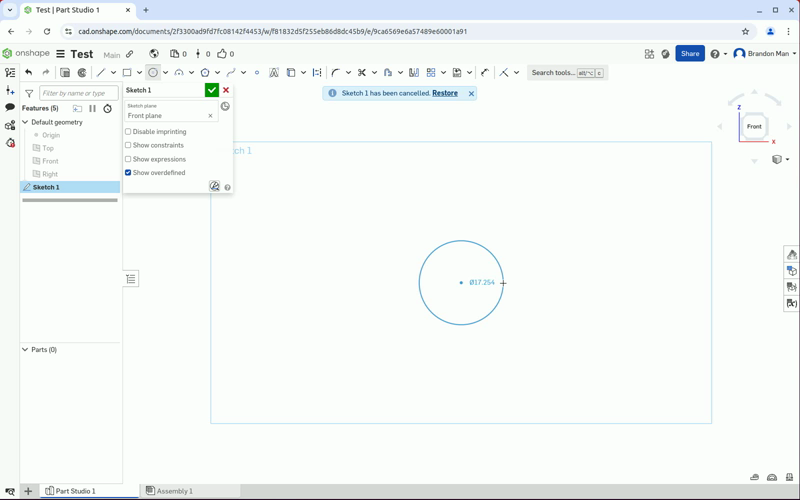
click(503, 282)
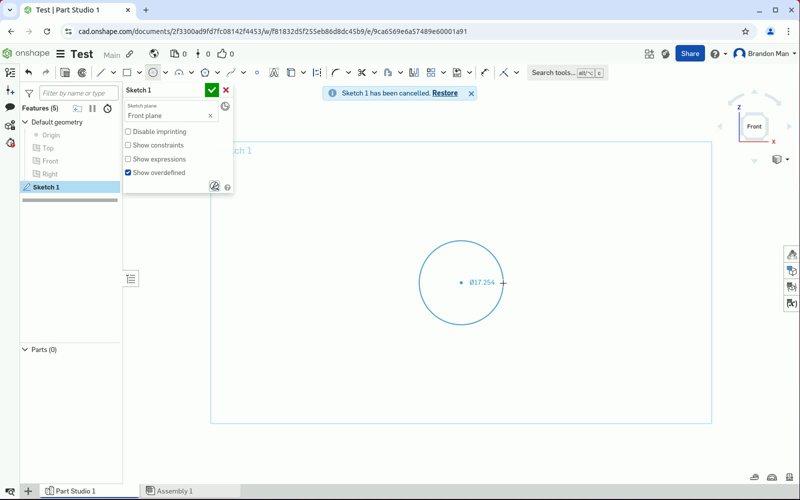
key(esc)
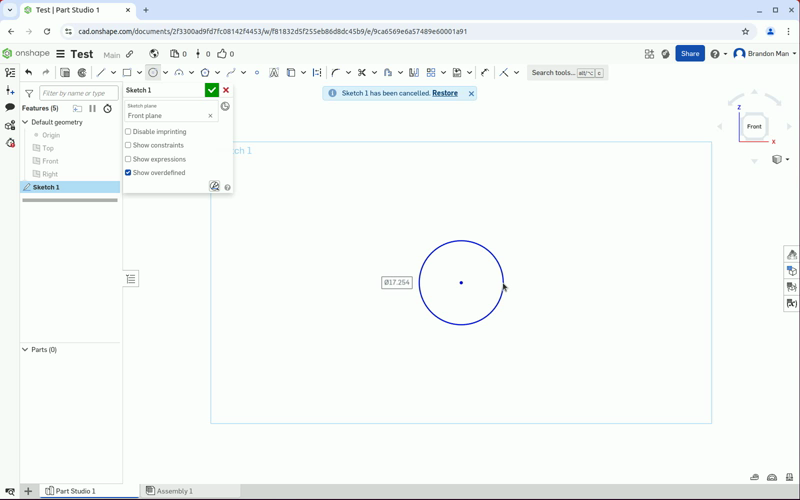
mouse_move(446, 311)
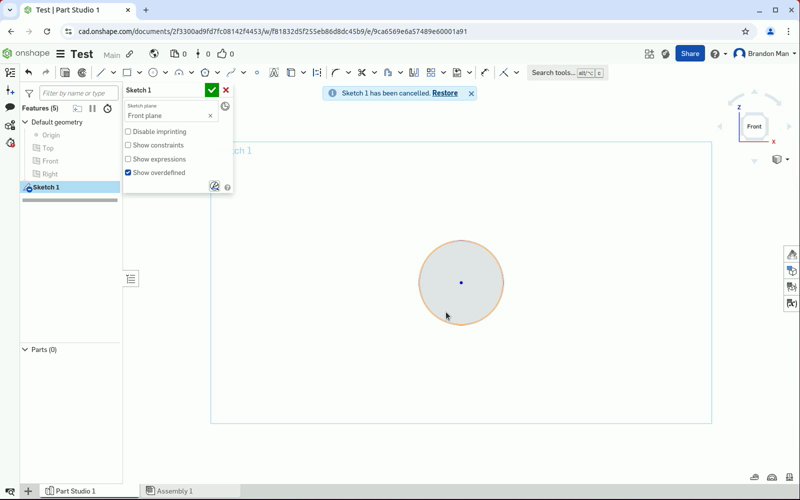
click(446, 311)
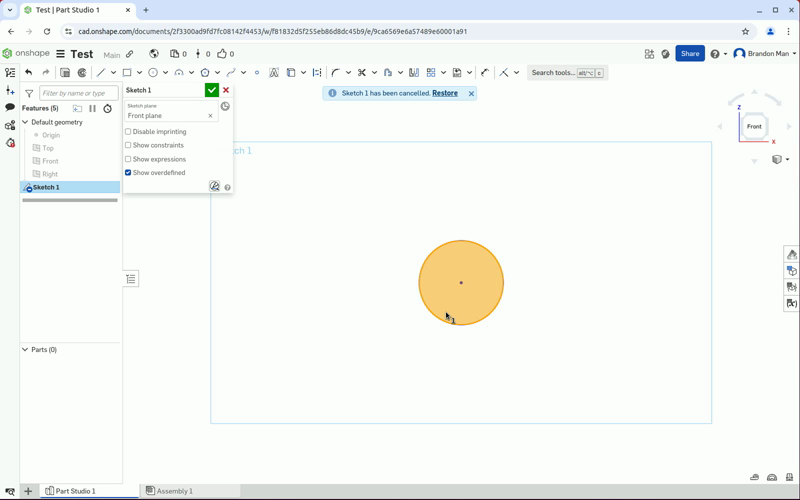
mouse_move(73, 352)
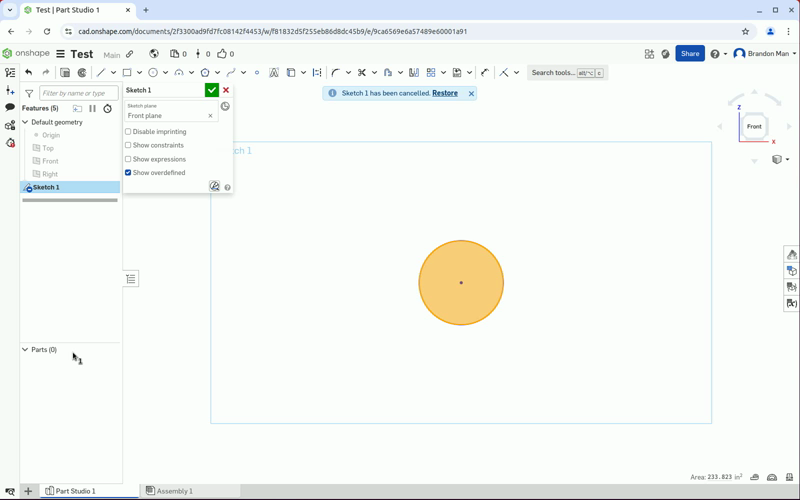
key(shift+y)
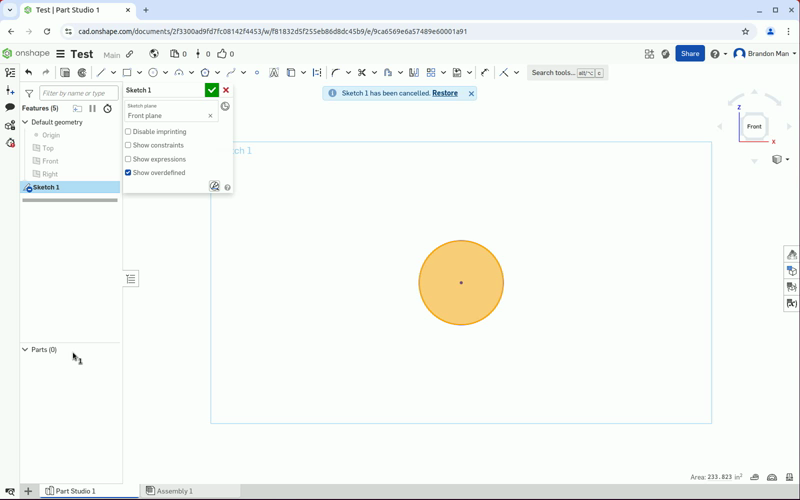
key(shift+e)
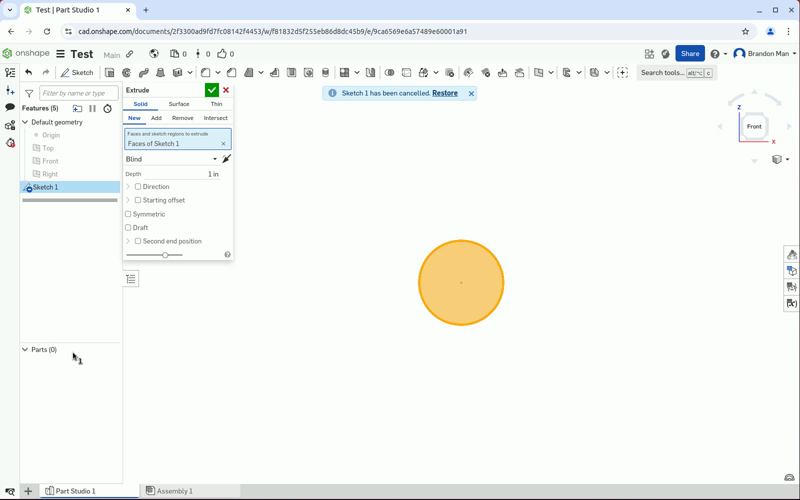
mouse_move(143, 106)
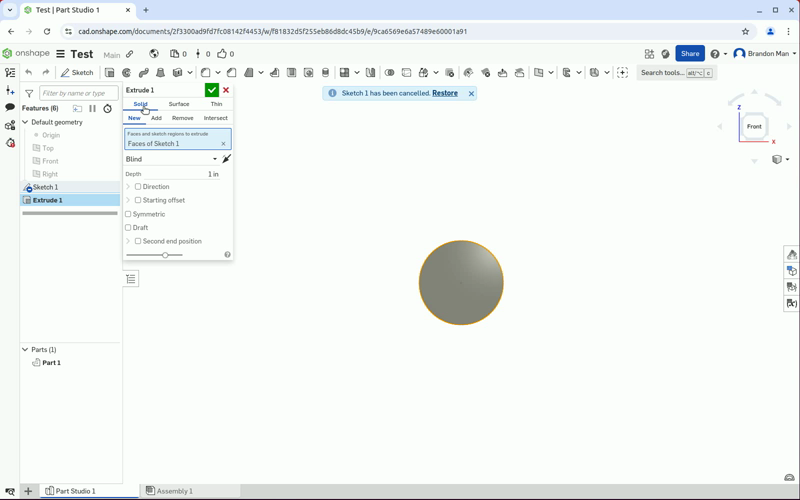
click(143, 106)
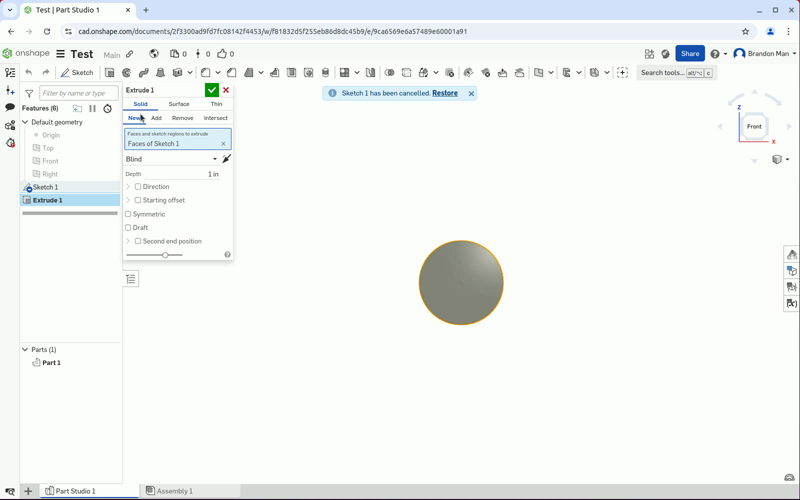
mouse_move(137, 120)
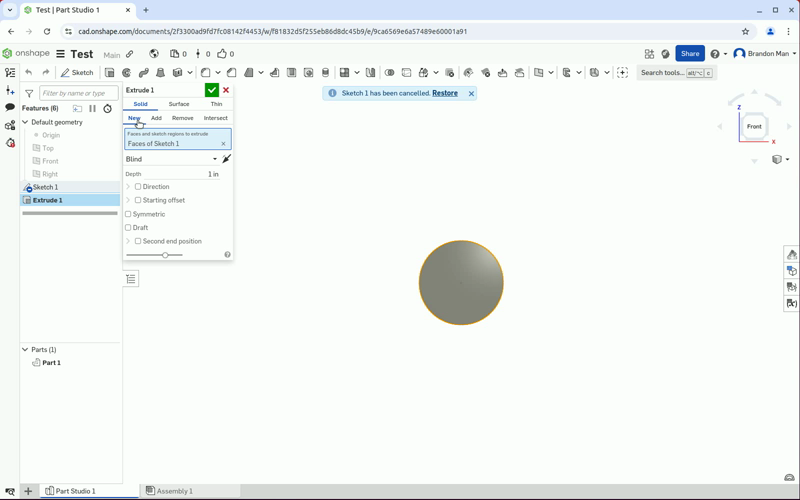
click(137, 120)
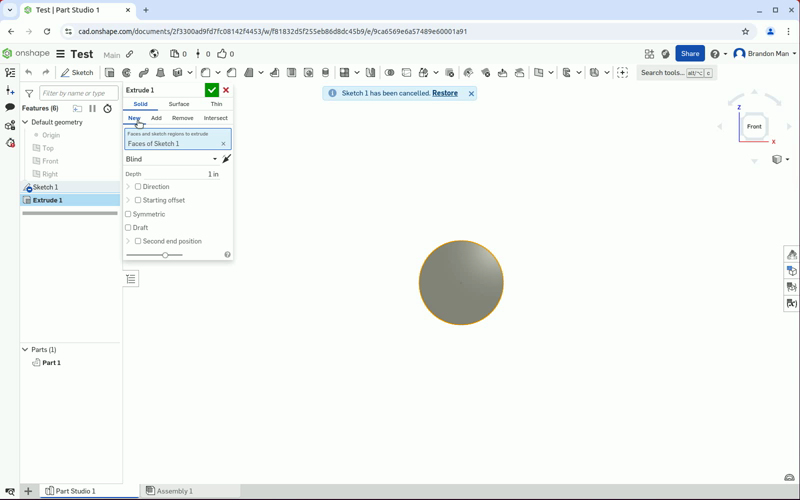
key(tab, 4)
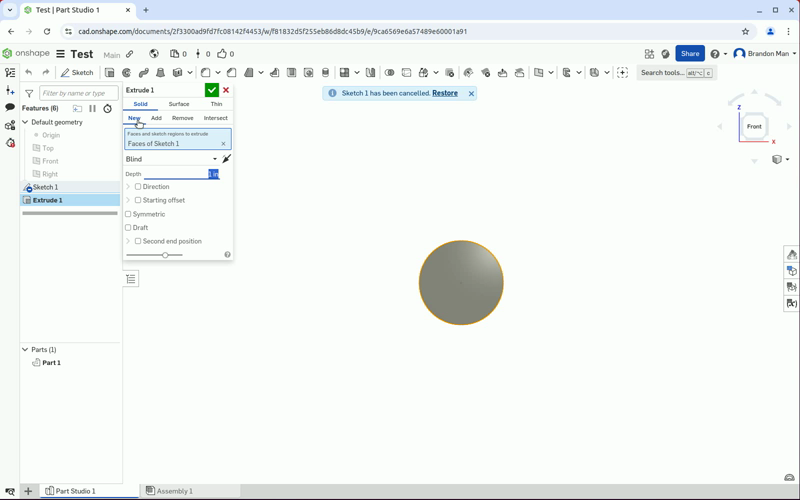
text(23.108)
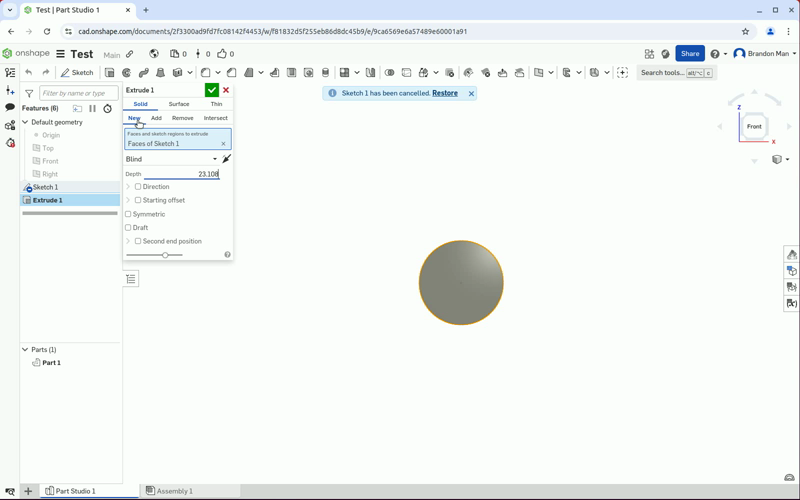
key(enter)
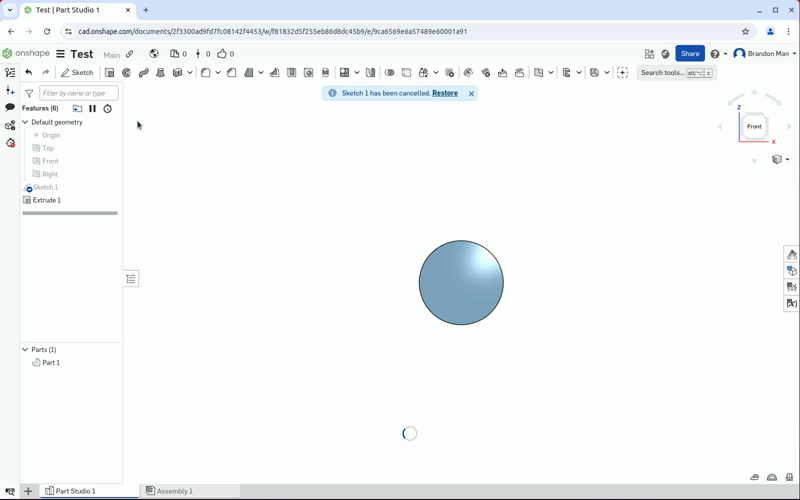
key(shift+h)
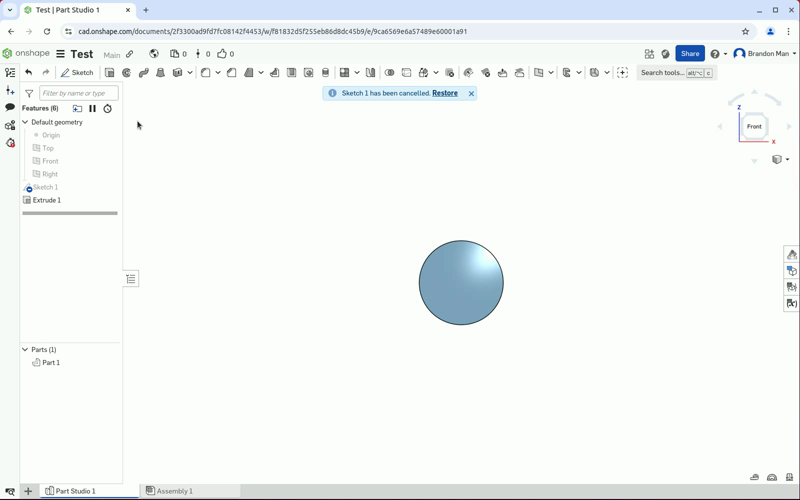
key(shift+h)
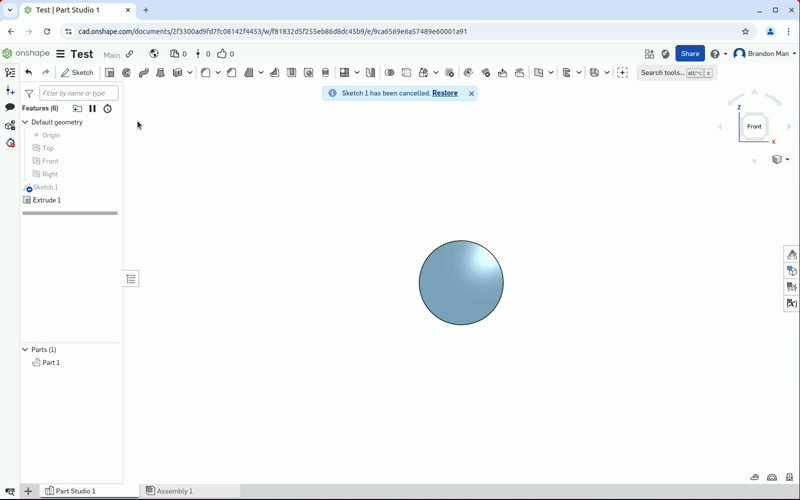
mouse_move(73, 189)
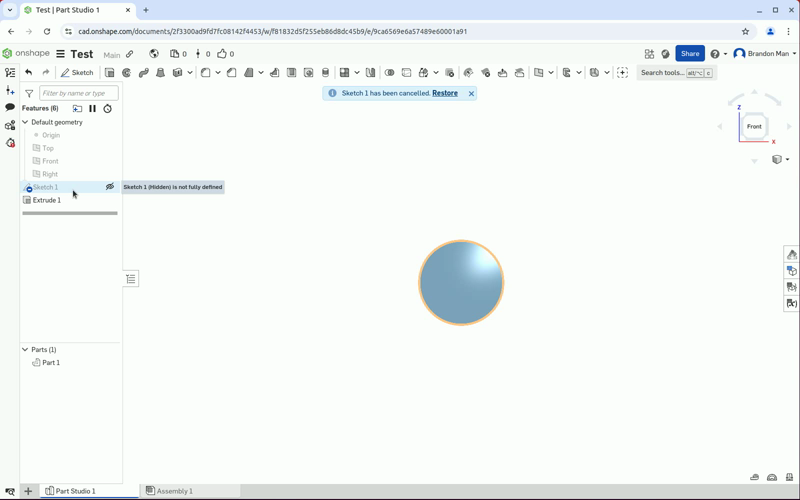
click(73, 189)
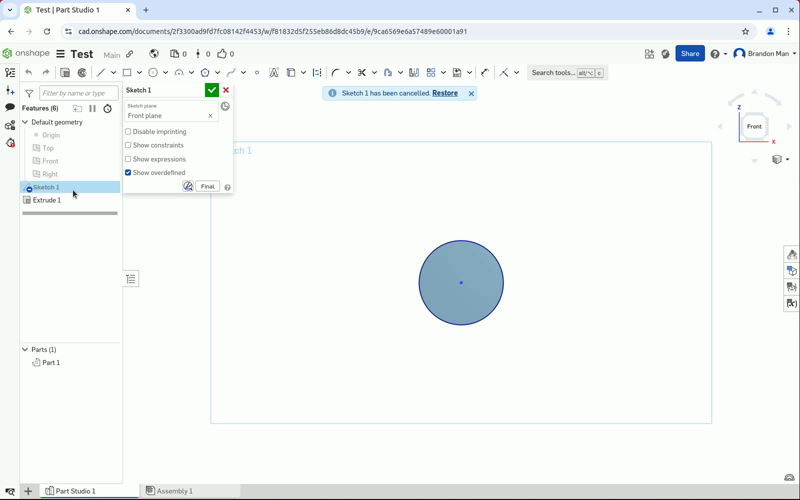
mouse_move(229, 92)
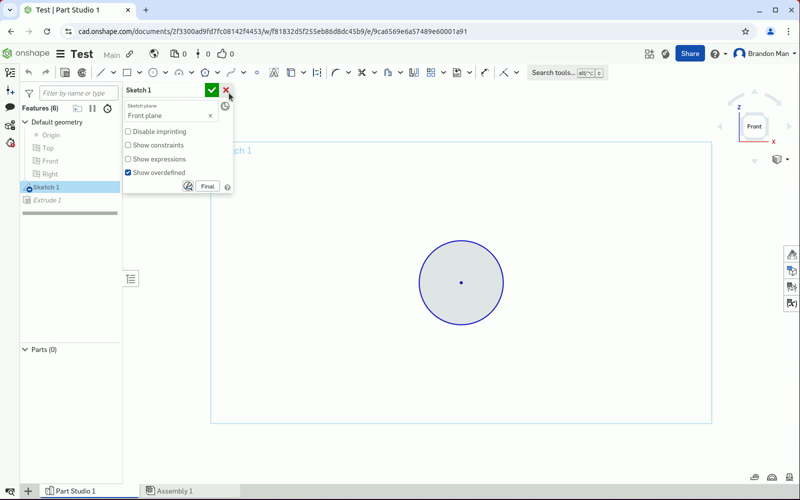
click(229, 92)
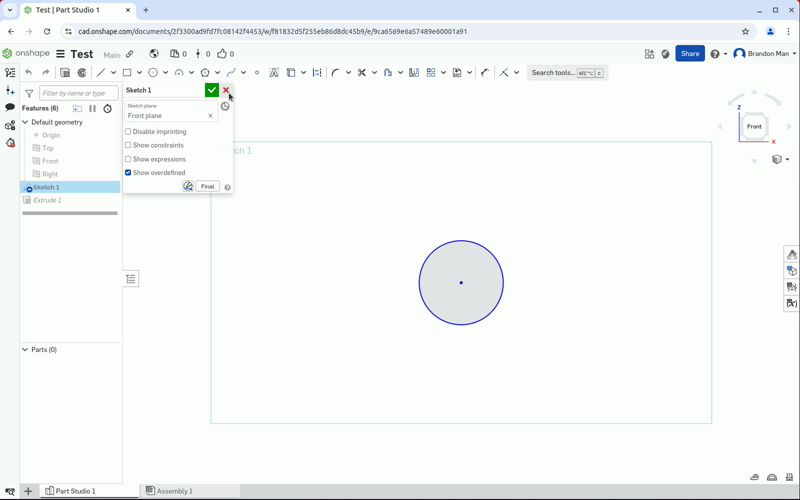
key(shift+s)
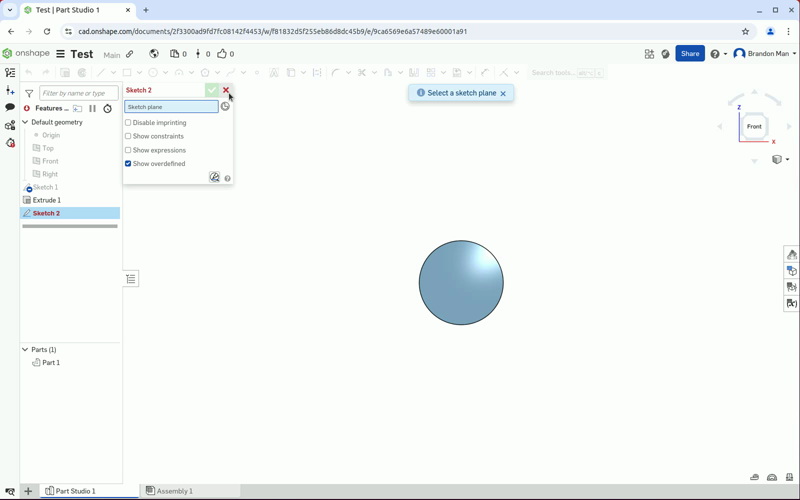
mouse_move(73, 163)
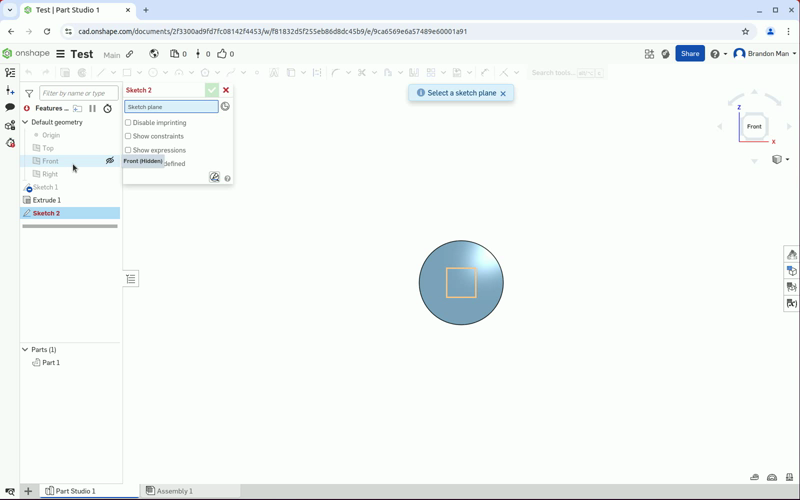
click(73, 163)
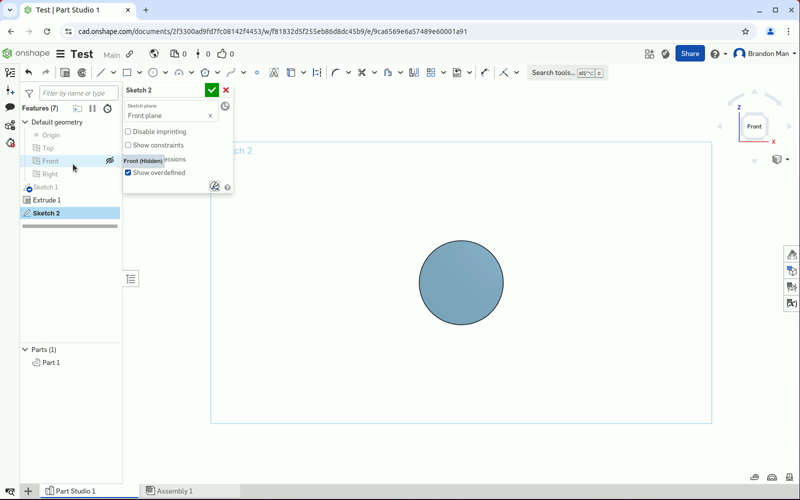
mouse_move(73, 352)
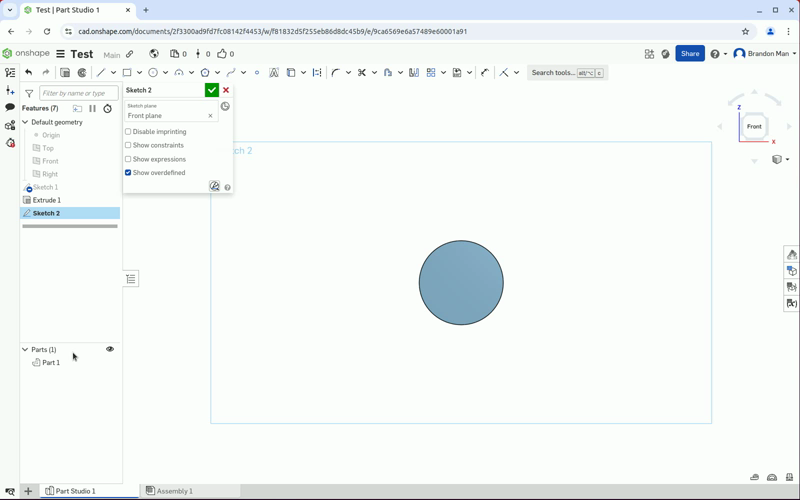
key(y)
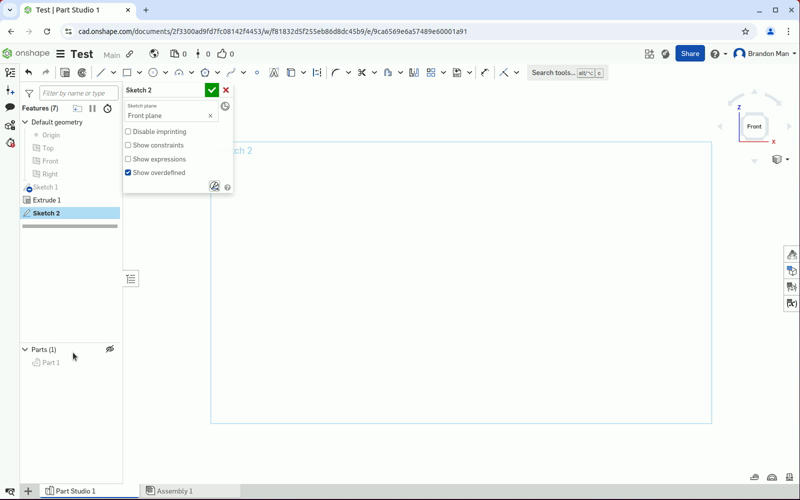
key(l)
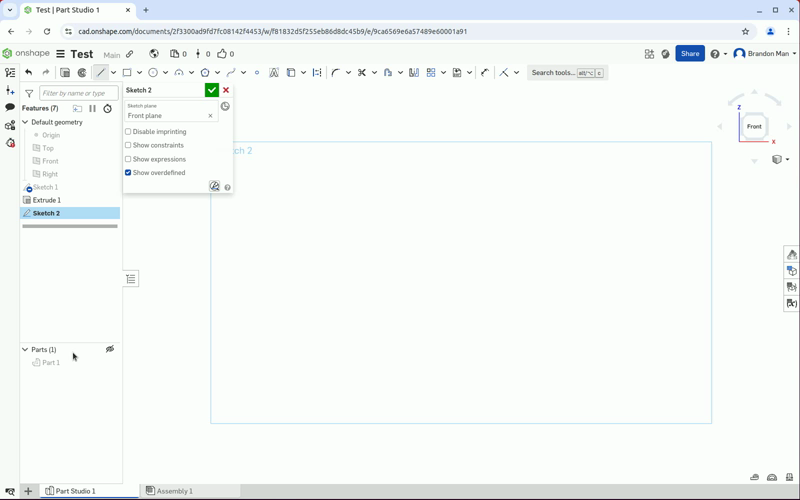
key_down(shift)
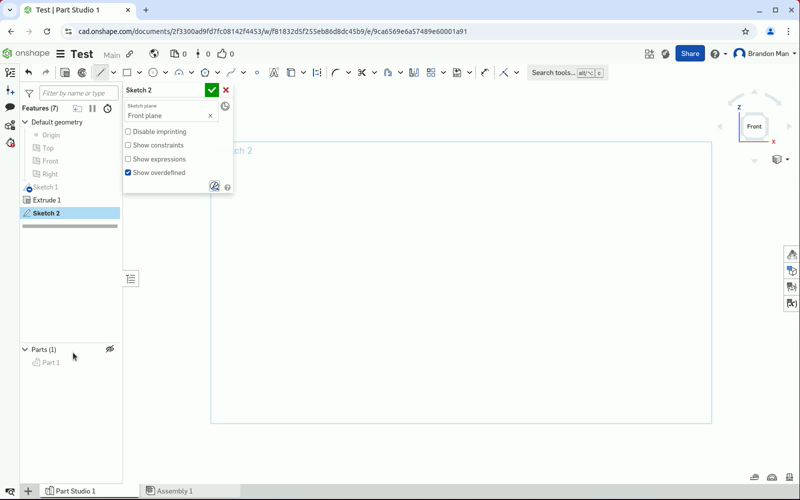
mouse_move(460, 304)
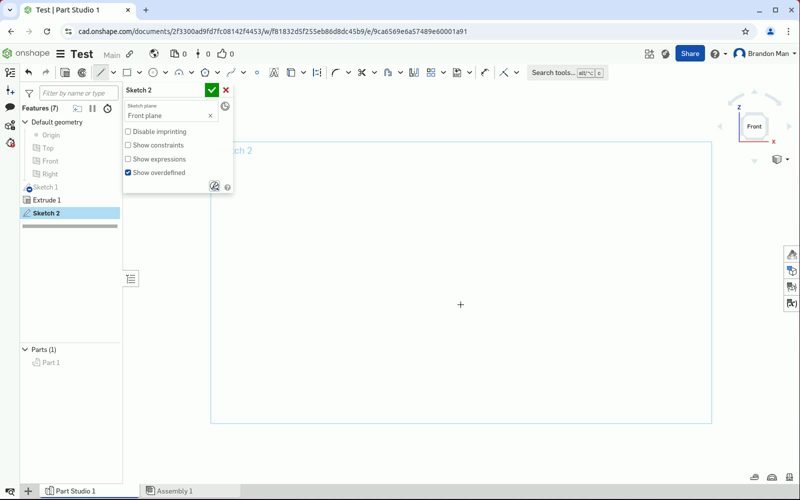
click(460, 304)
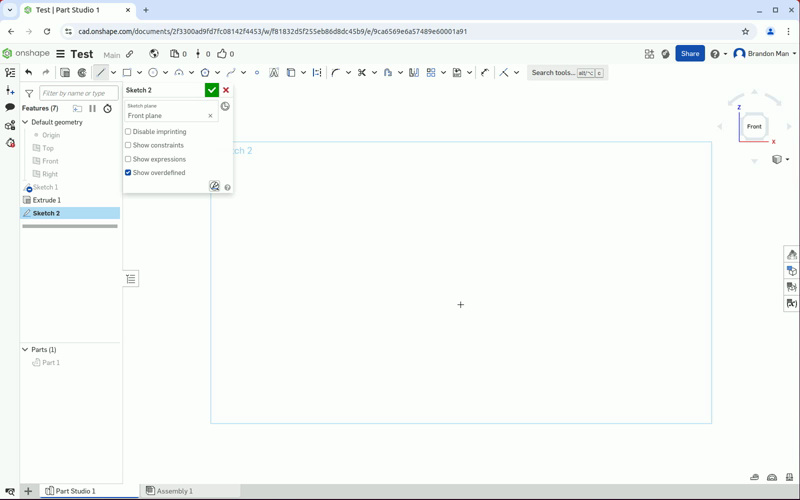
key_up(shift)
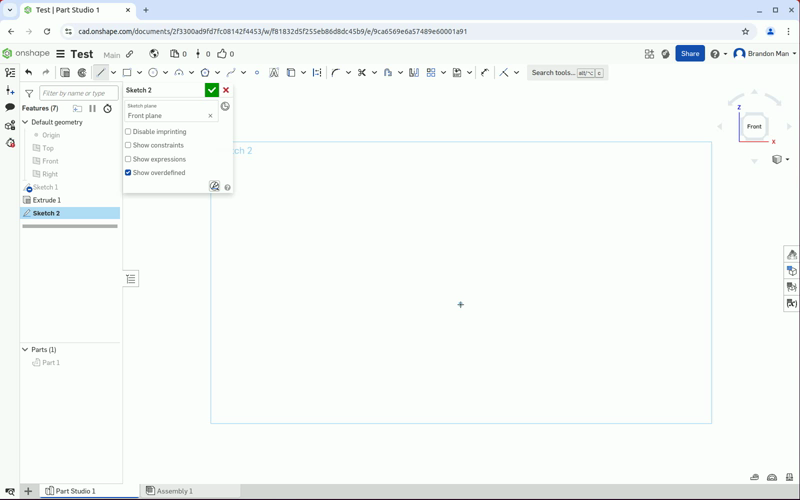
key_down(shift)
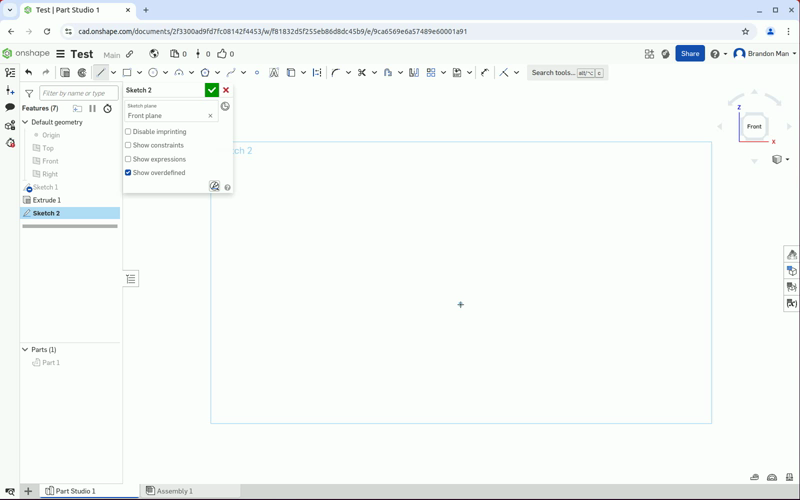
mouse_move(490, 304)
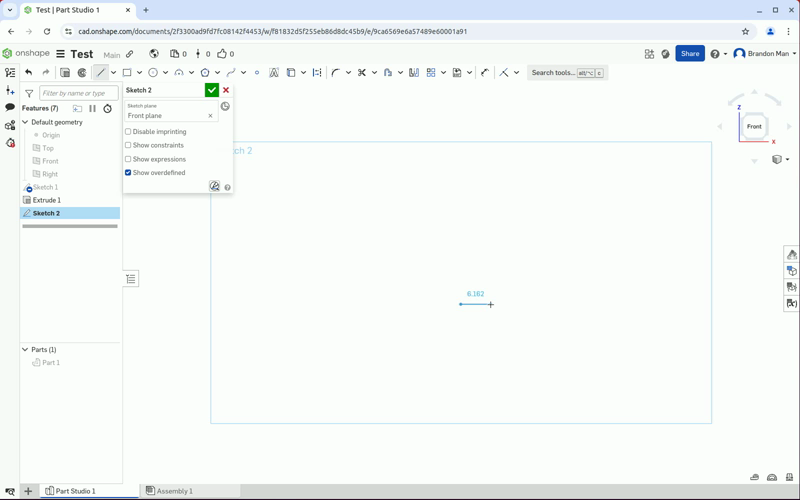
mouse_move(482, 304)
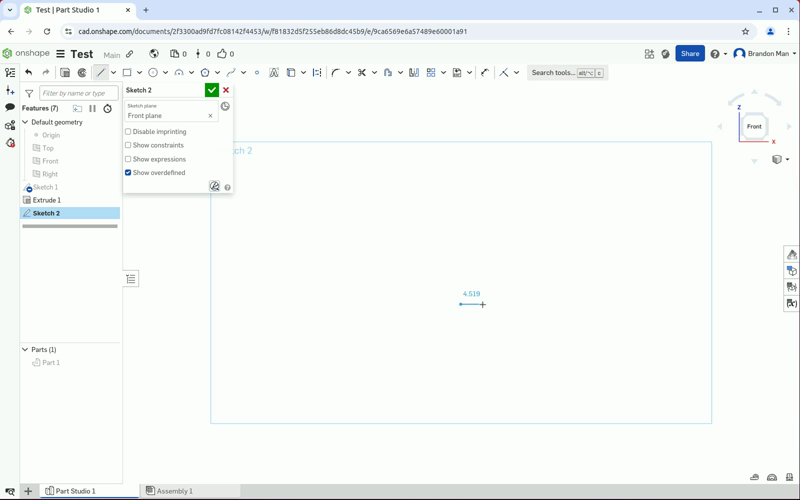
click(482, 304)
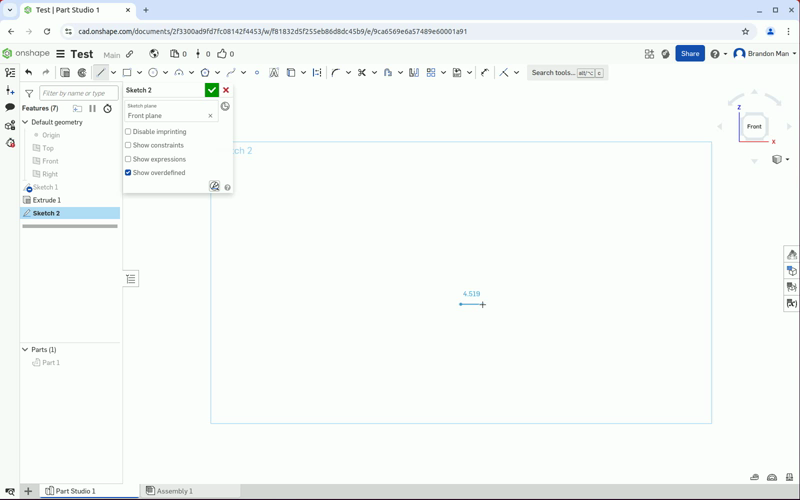
key_up(shift)
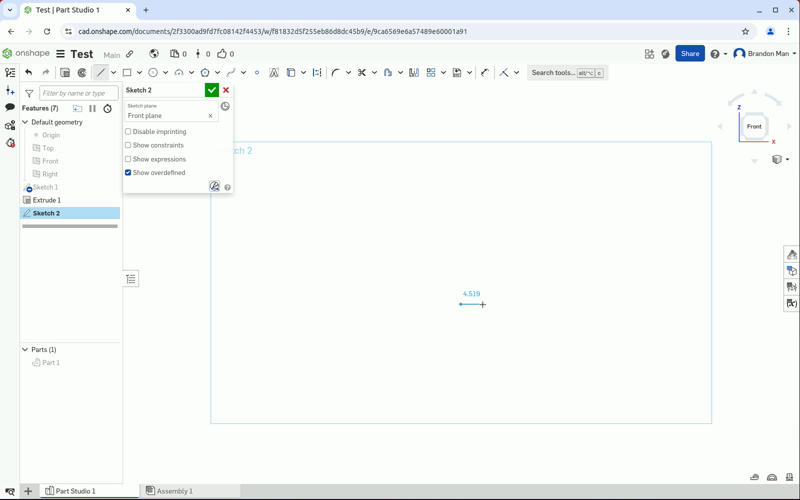
key_down(shift)
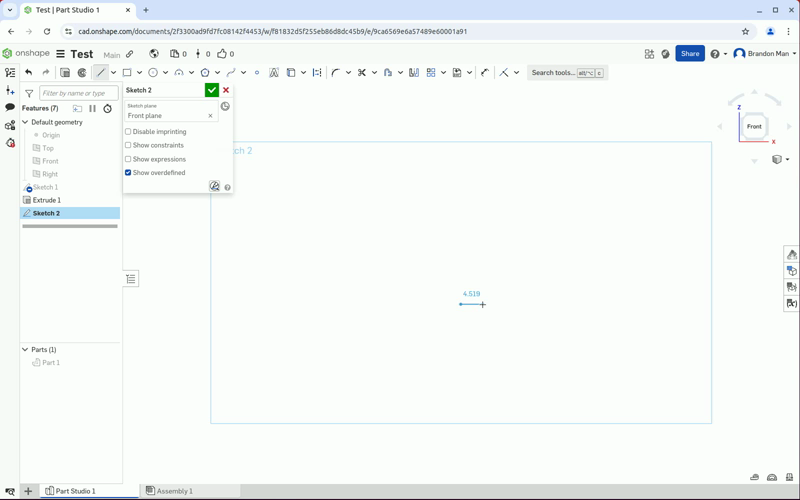
mouse_move(512, 304)
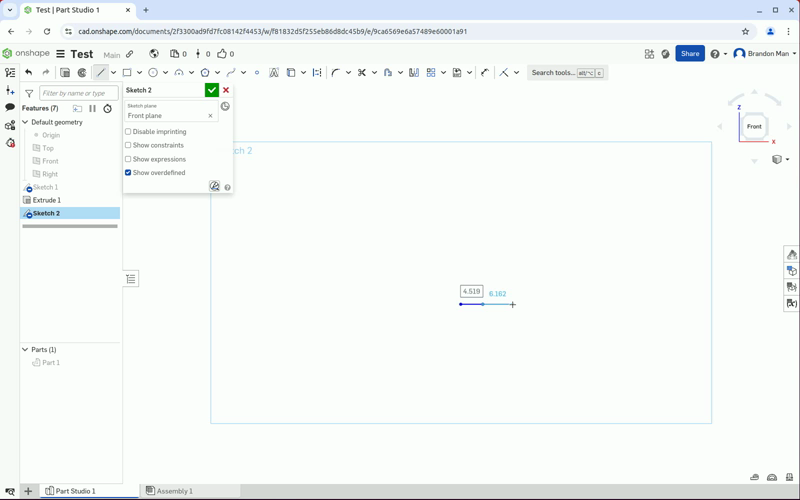
mouse_move(482, 282)
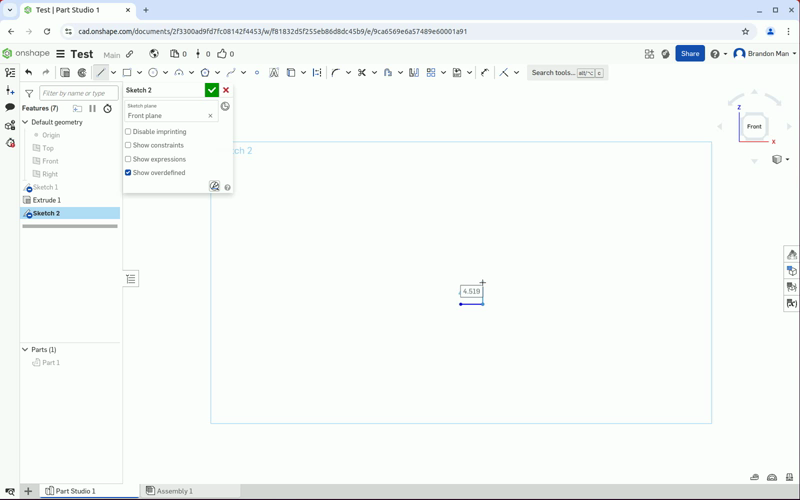
click(482, 282)
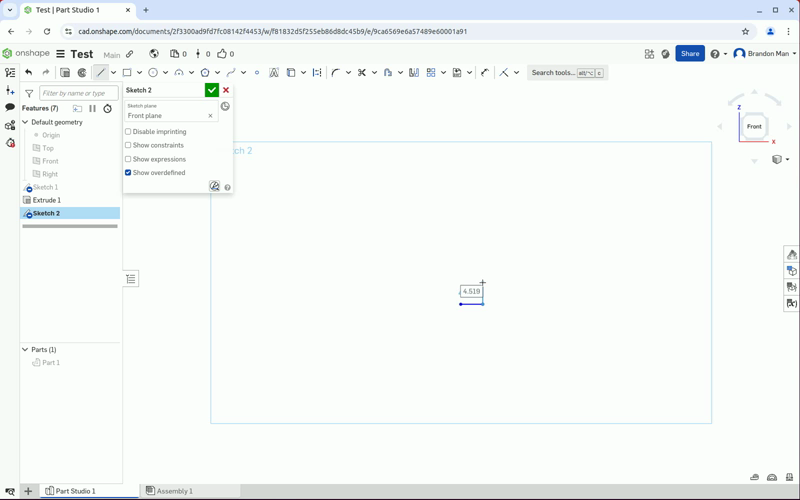
key_up(shift)
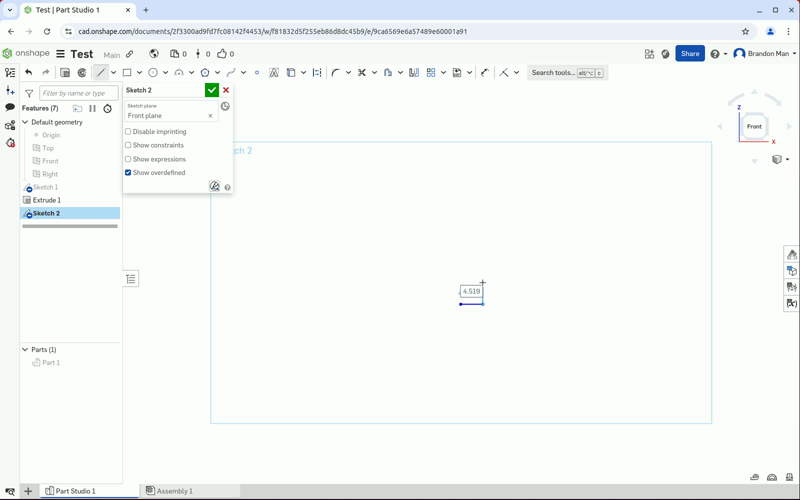
key(esc)
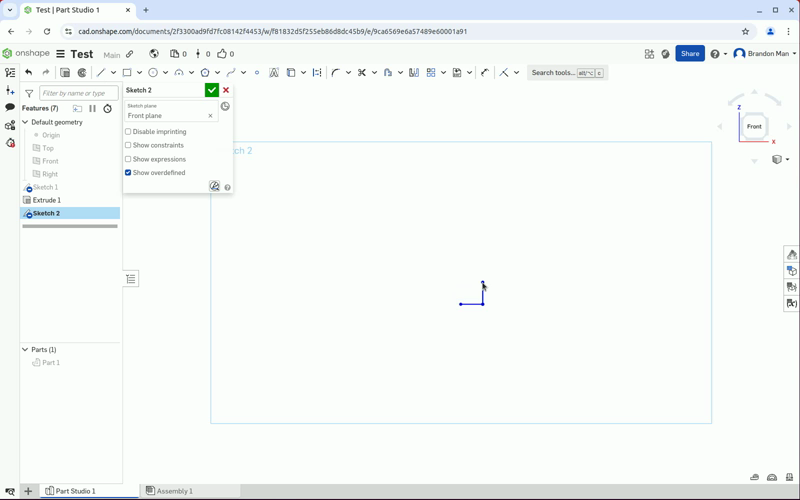
key(a)
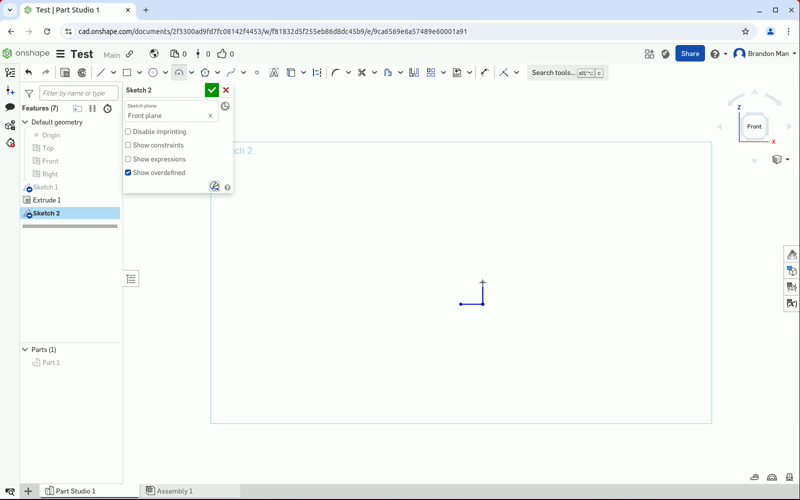
mouse_move(482, 282)
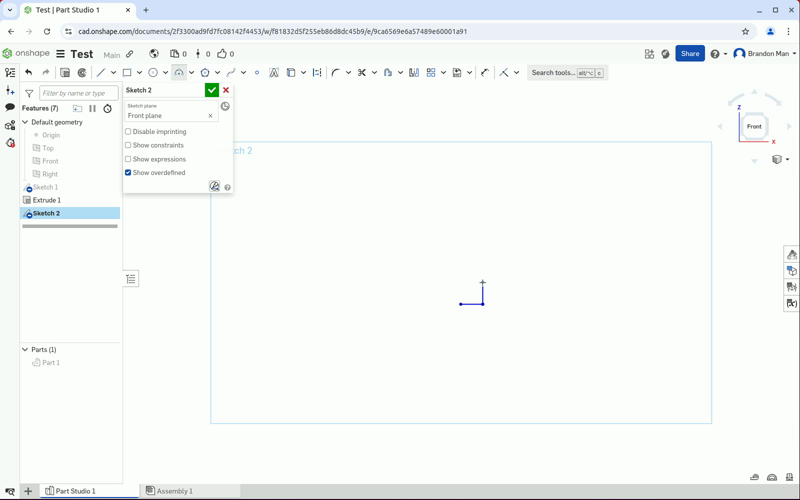
click(482, 282)
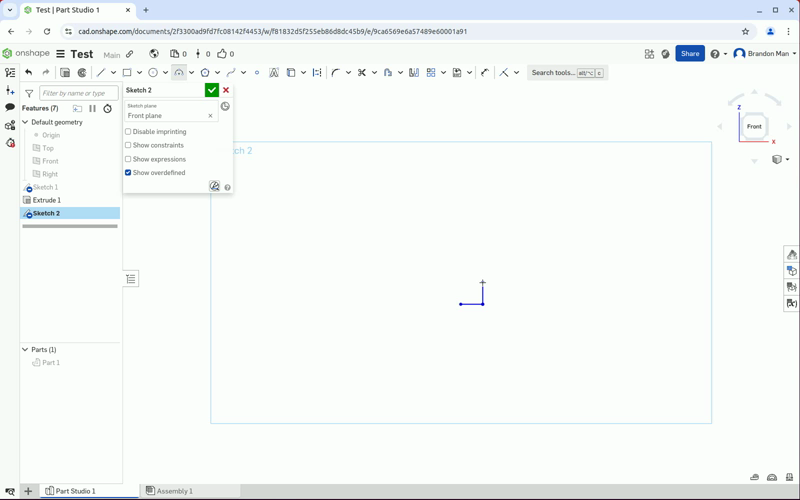
mouse_move(460, 304)
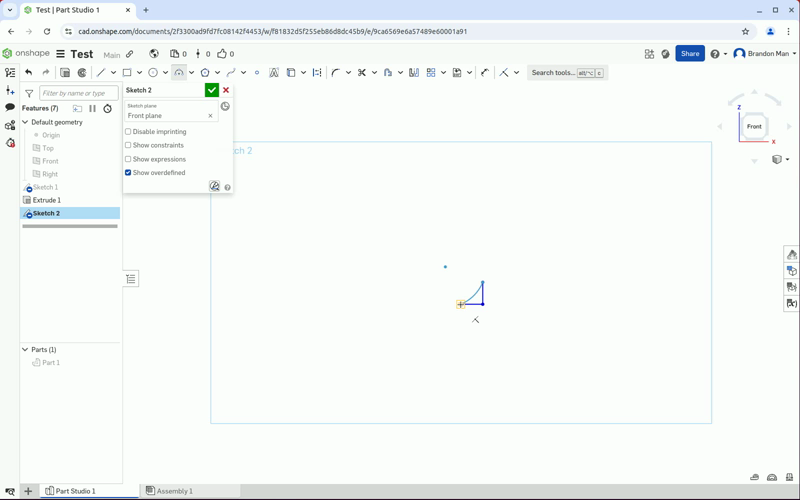
click(460, 304)
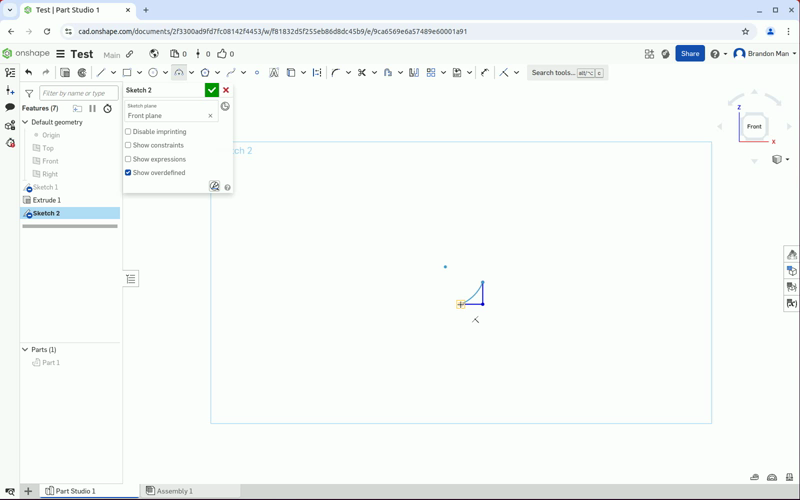
key_down(shift)
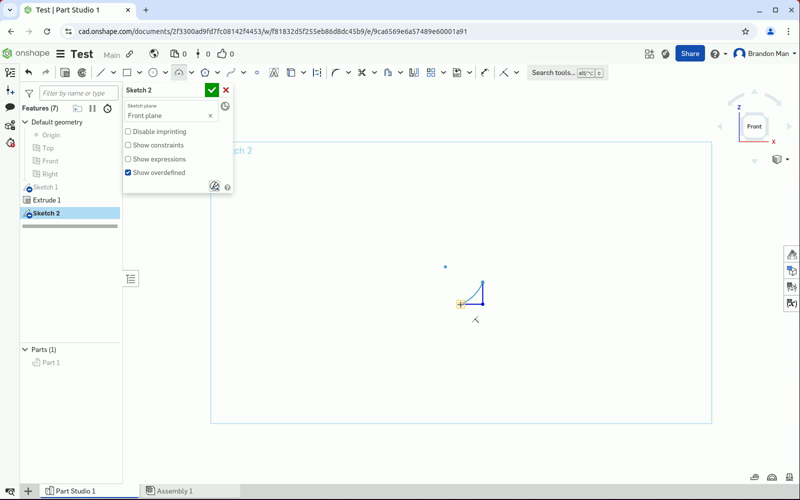
mouse_move(476, 297)
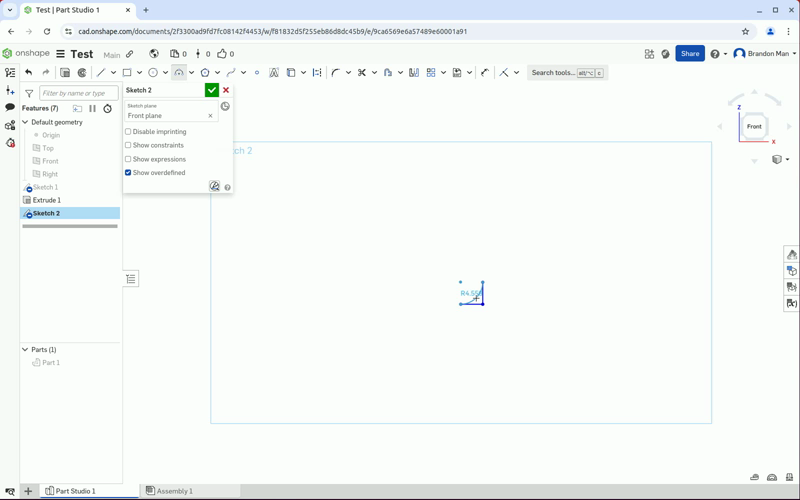
click(476, 297)
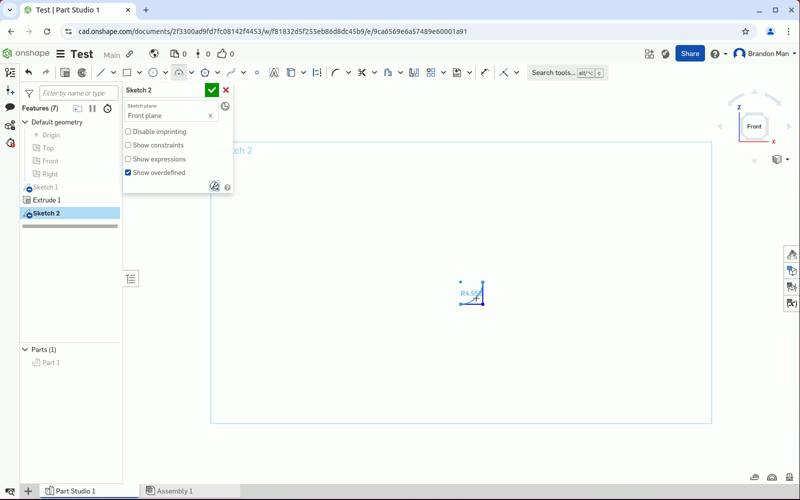
key_up(shift)
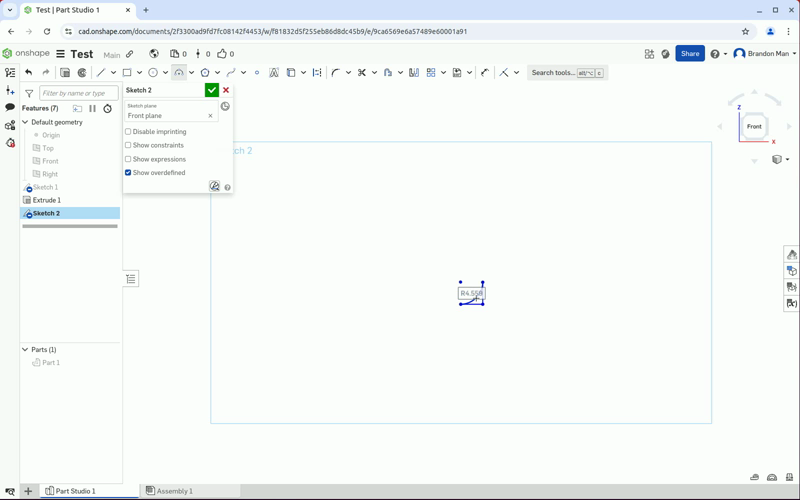
key(esc)
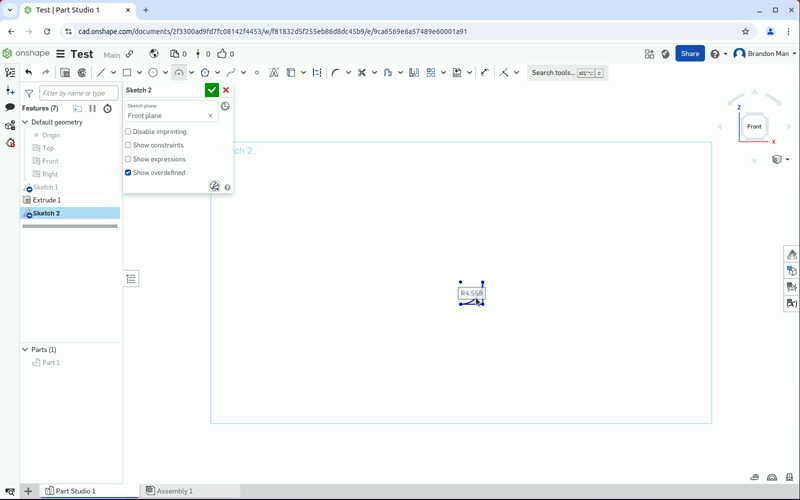
mouse_move(478, 297)
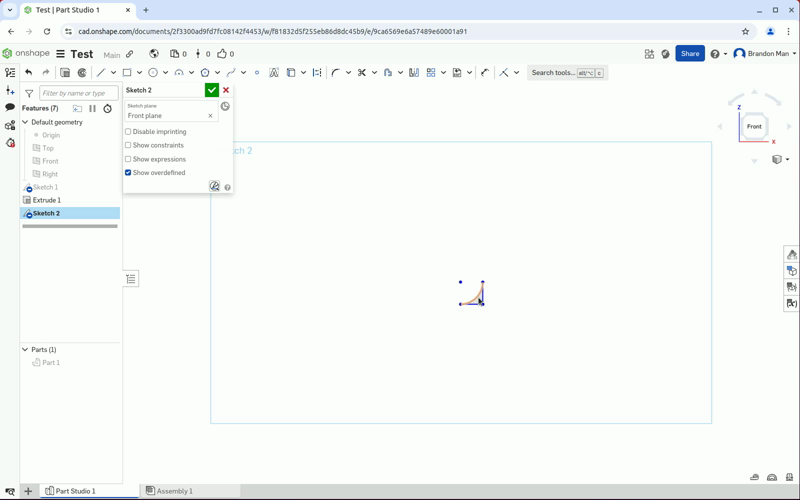
scroll(6)
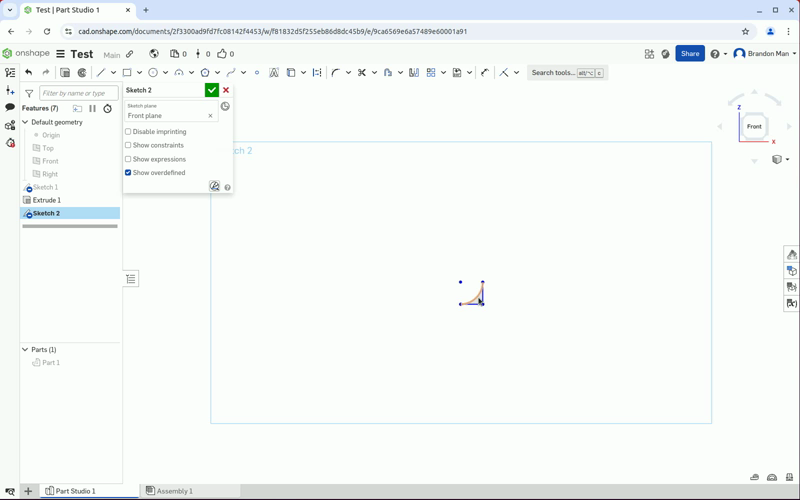
scroll(6)
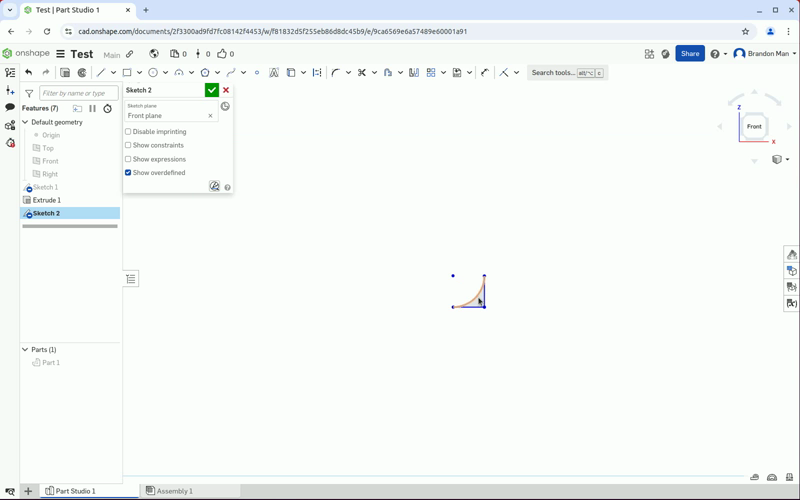
scroll(6)
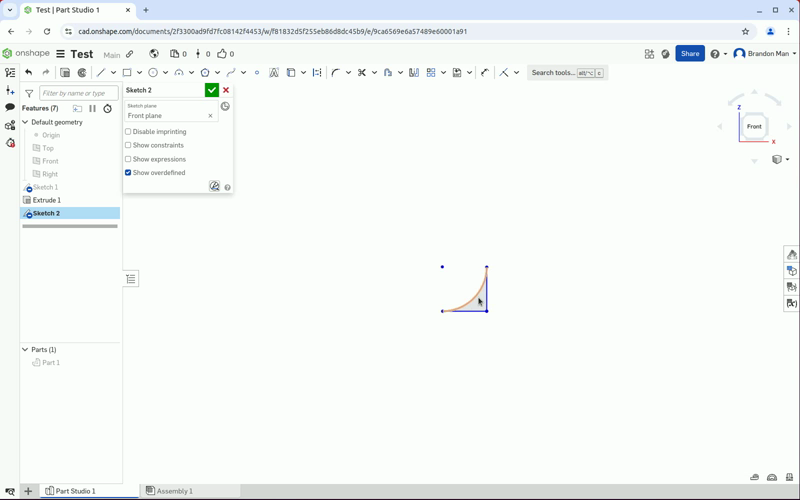
scroll(6)
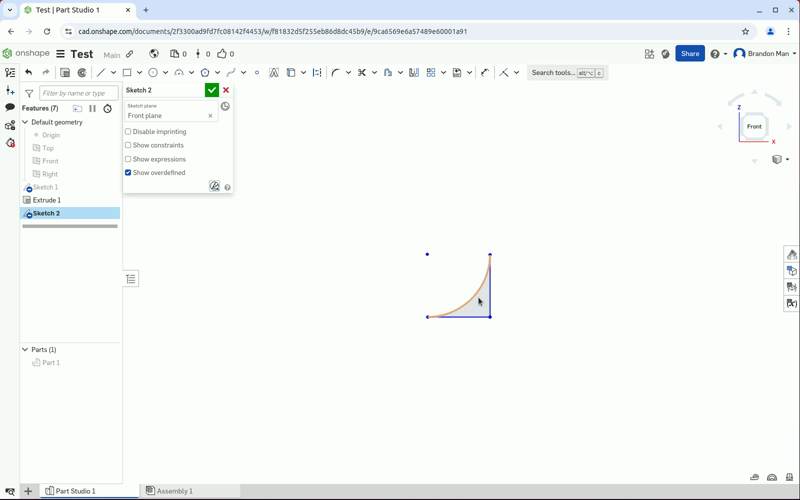
scroll(6)
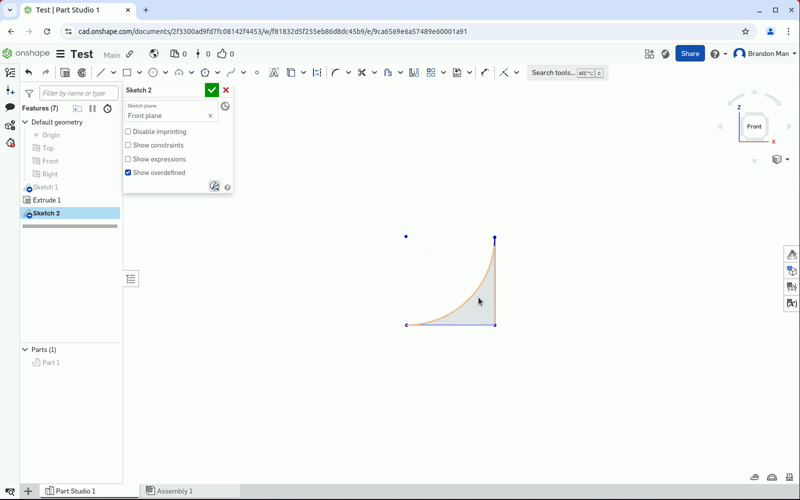
scroll(6)
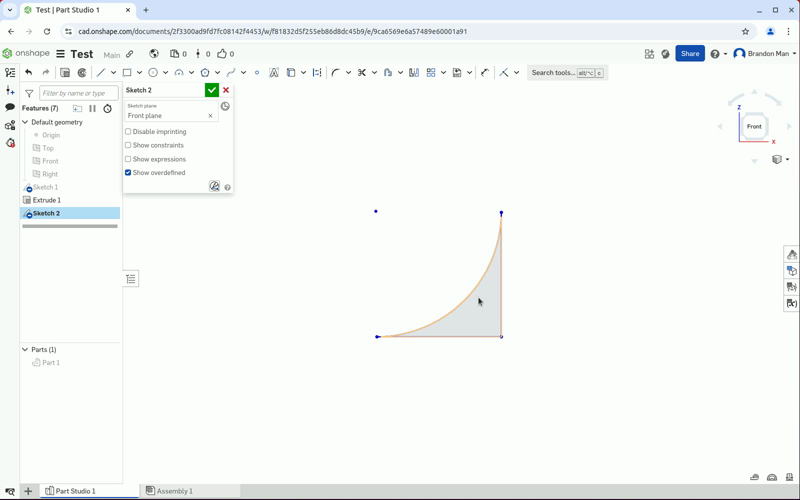
scroll(6)
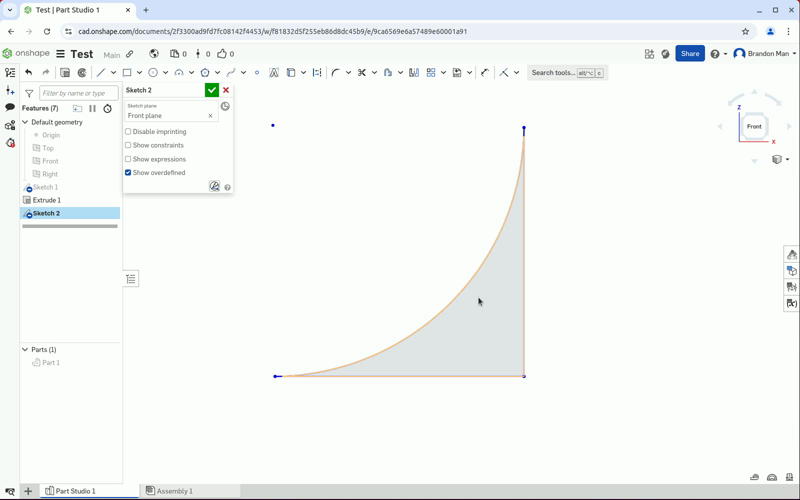
click(478, 297)
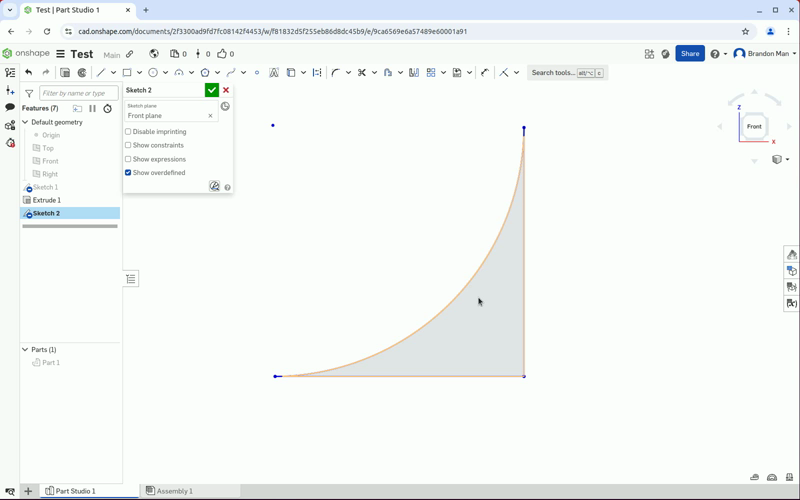
scroll(-6)
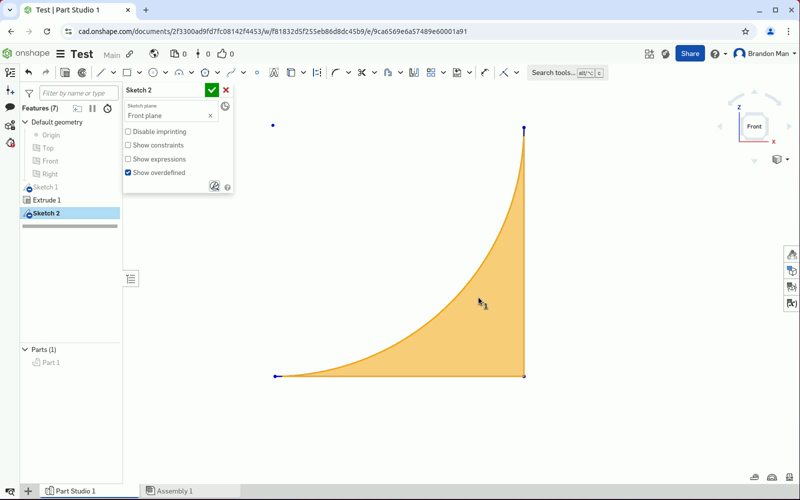
scroll(-6)
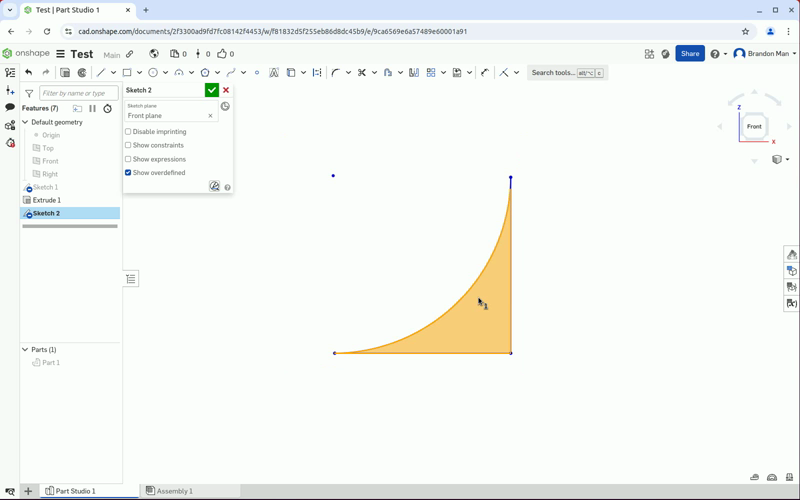
scroll(-6)
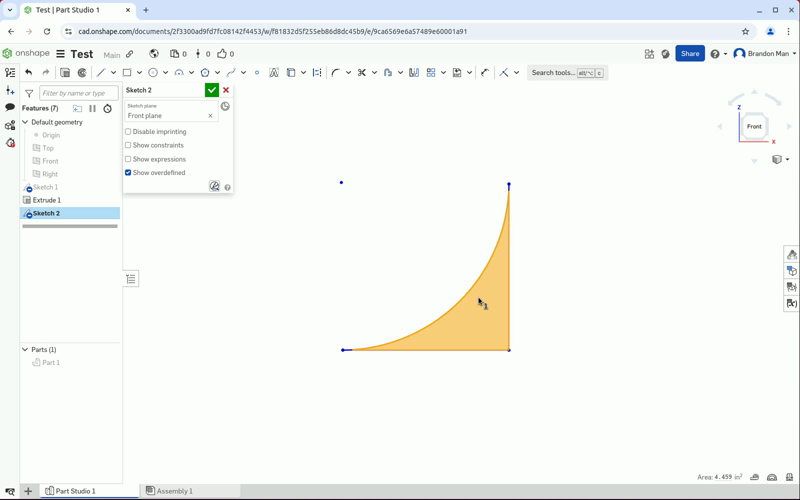
scroll(-6)
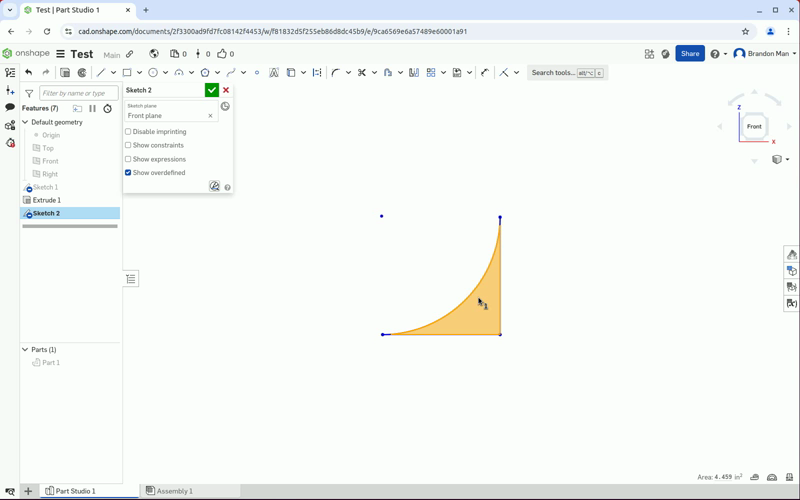
scroll(-6)
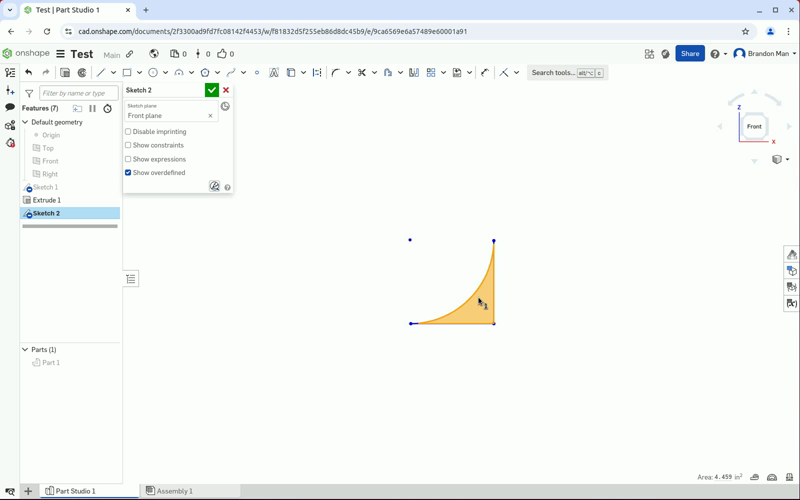
scroll(-6)
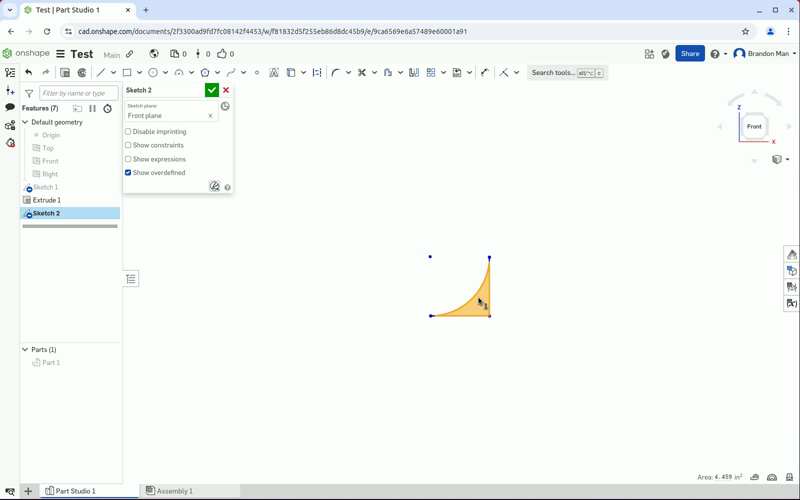
scroll(-6)
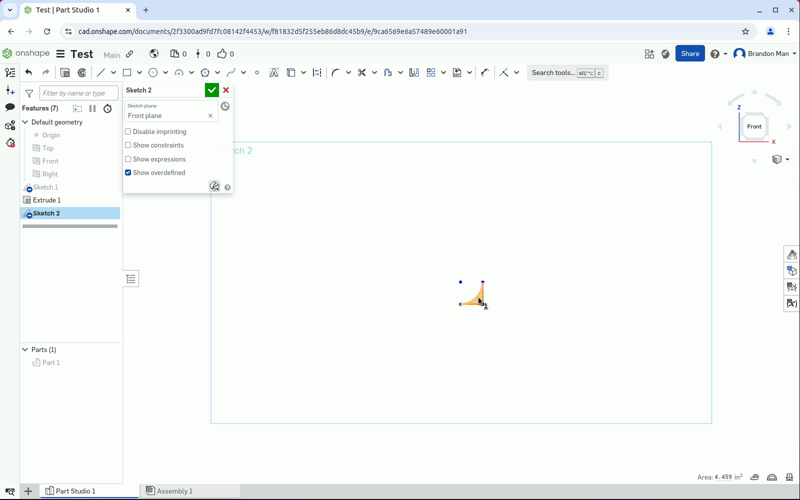
mouse_move(73, 352)
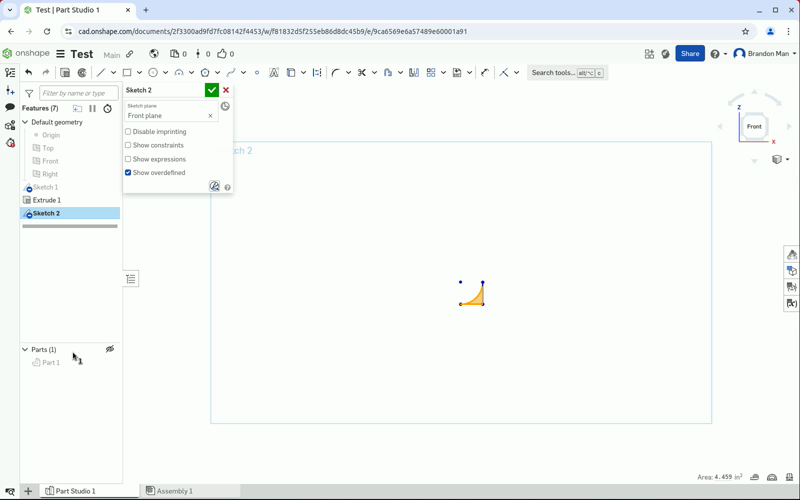
key(shift+y)
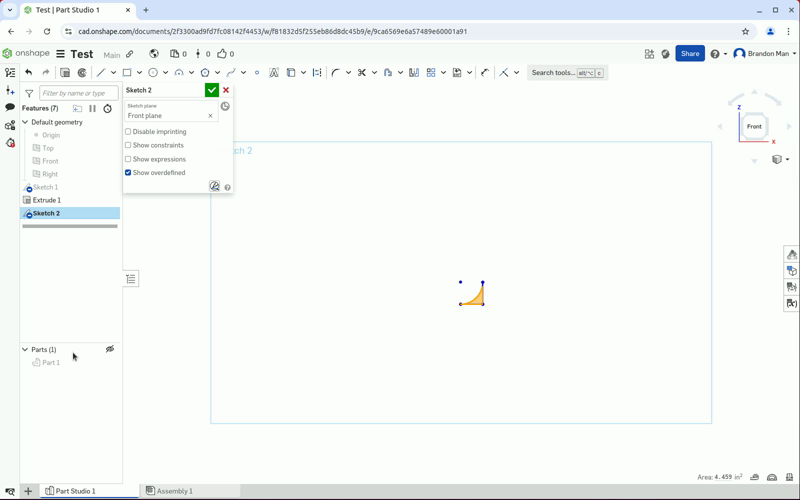
key(shift+e)
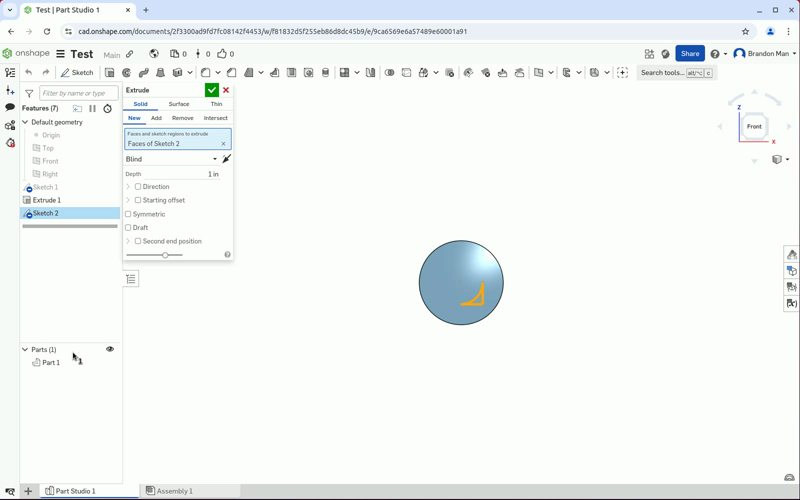
mouse_move(143, 106)
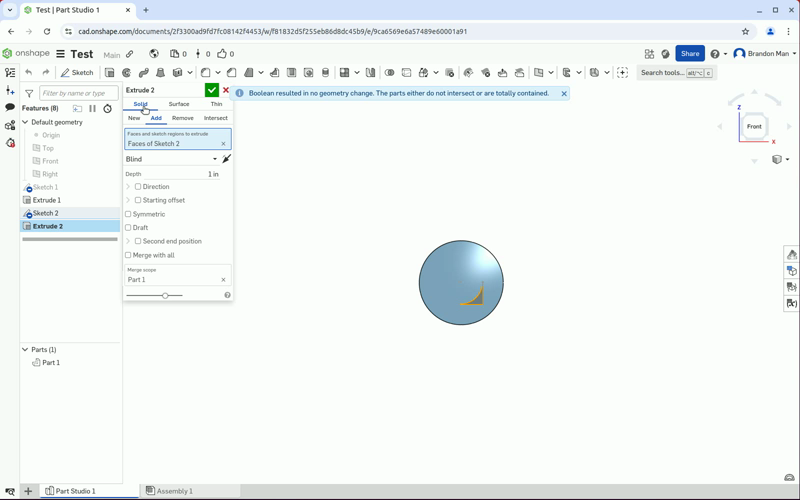
click(143, 106)
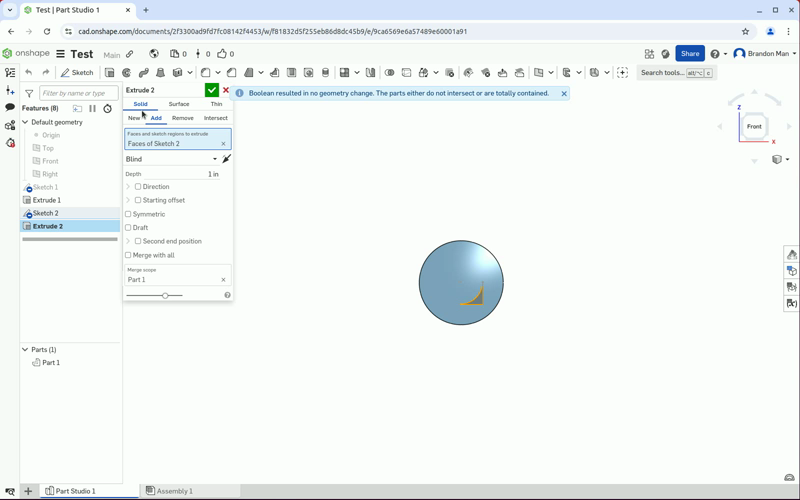
mouse_move(137, 120)
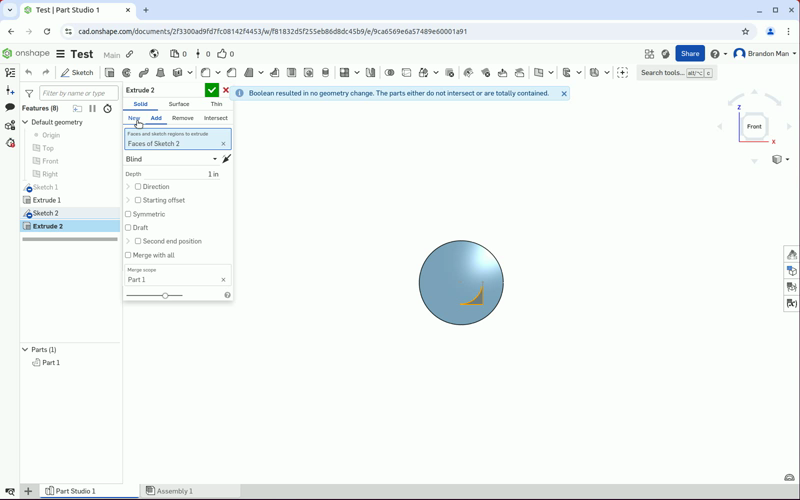
click(137, 120)
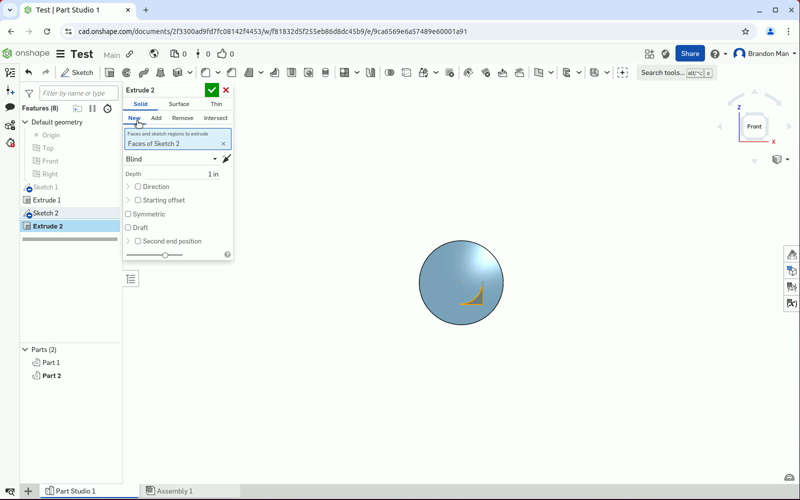
key(tab, 4)
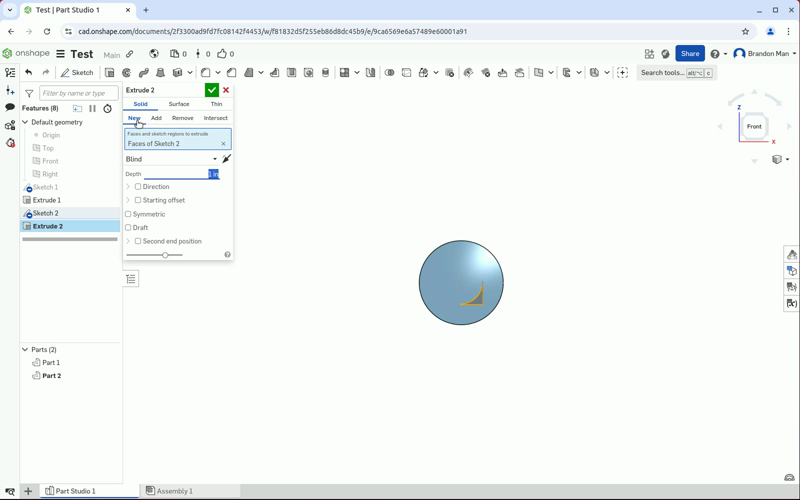
text(23.108)
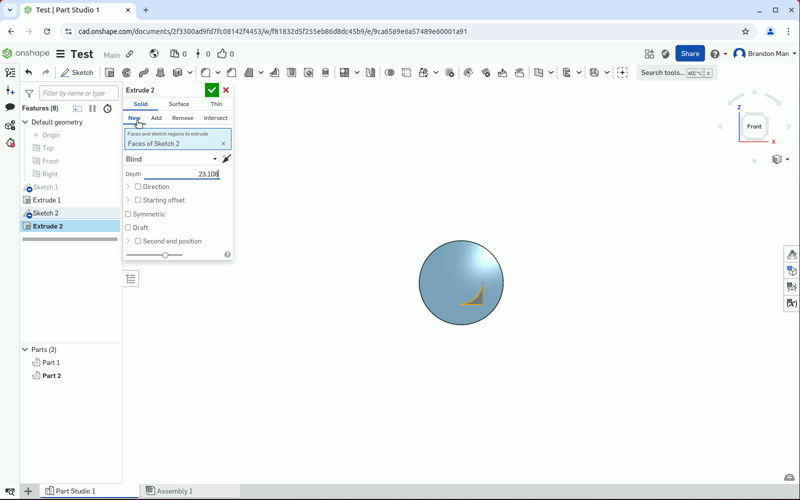
key(enter)
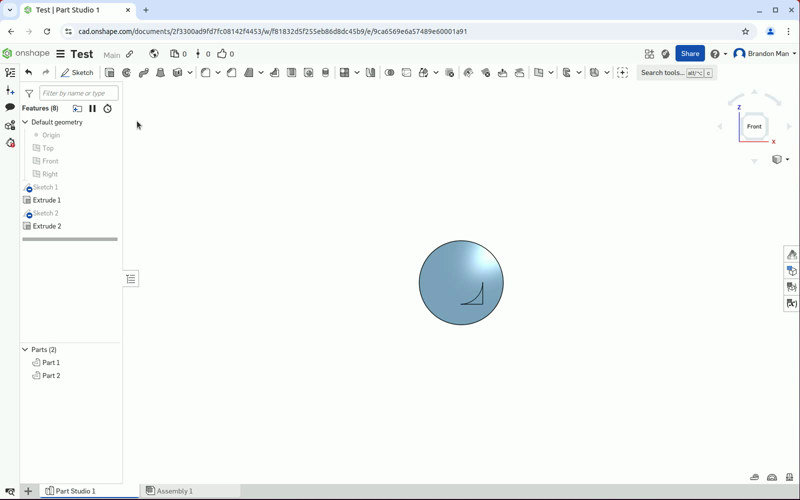
key(shift+h)
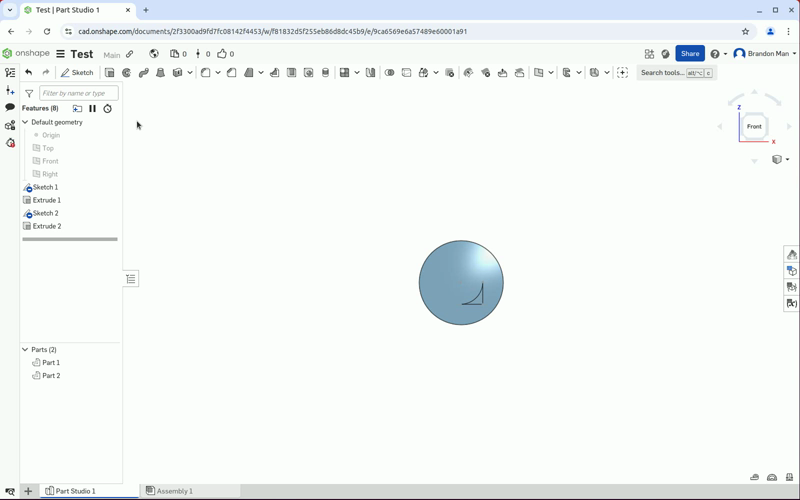
key(shift+h)
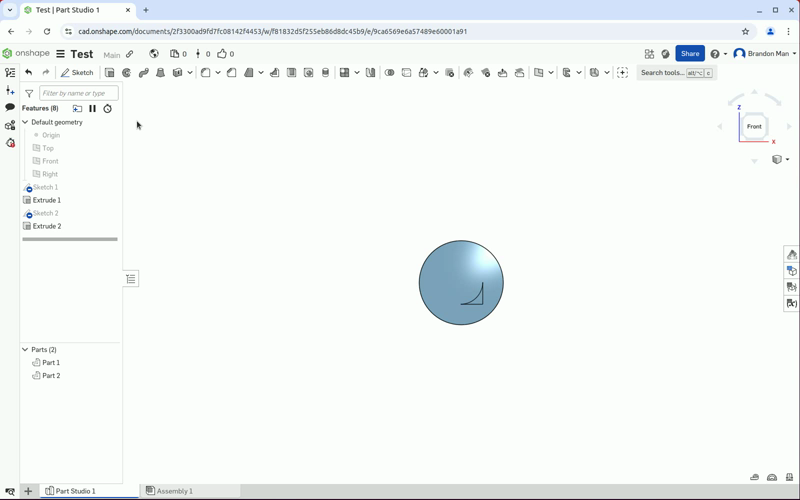
mouse_move(73, 189)
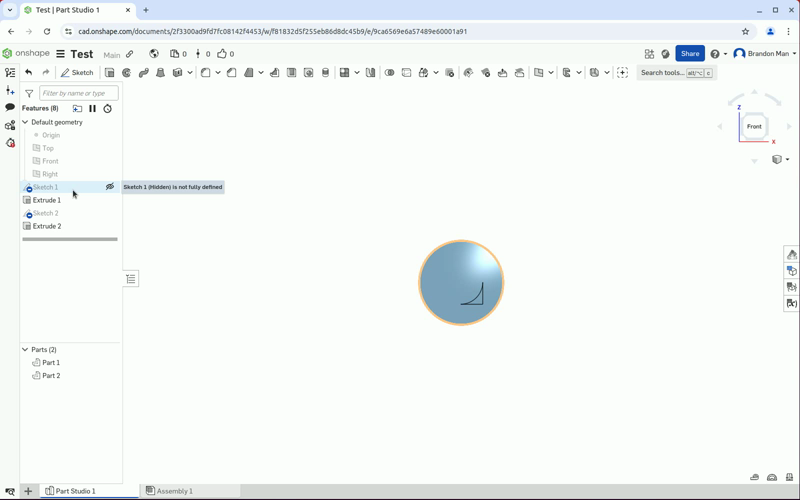
click(73, 189)
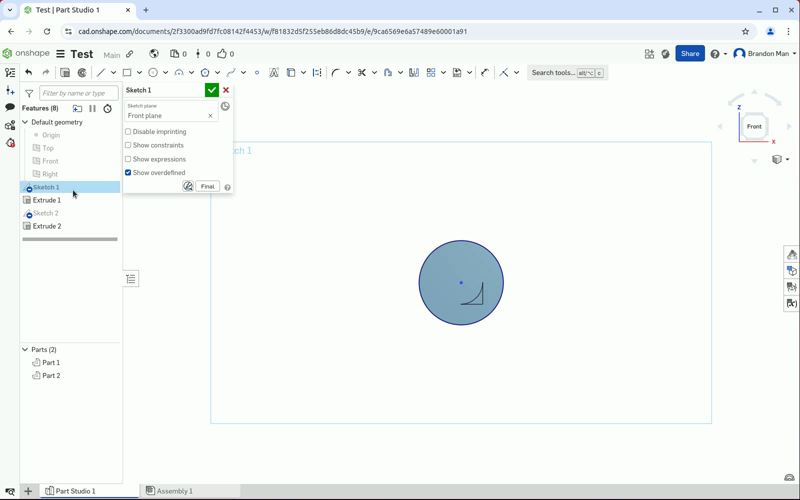
mouse_move(229, 92)
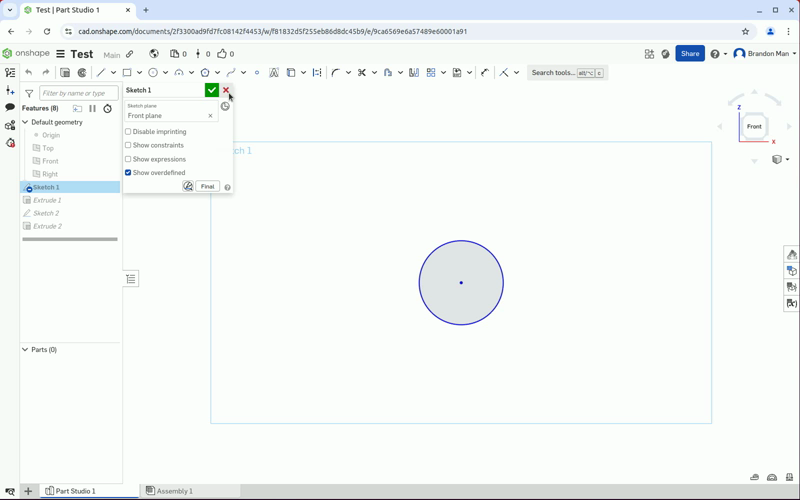
click(229, 92)
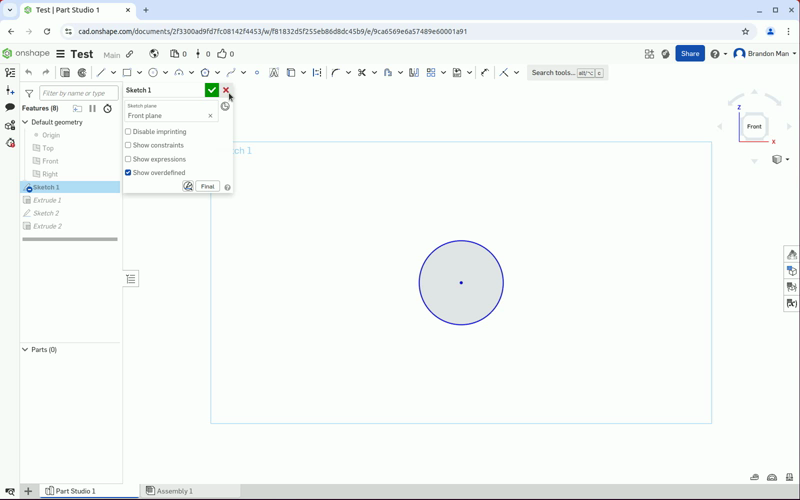
key(shift+s)
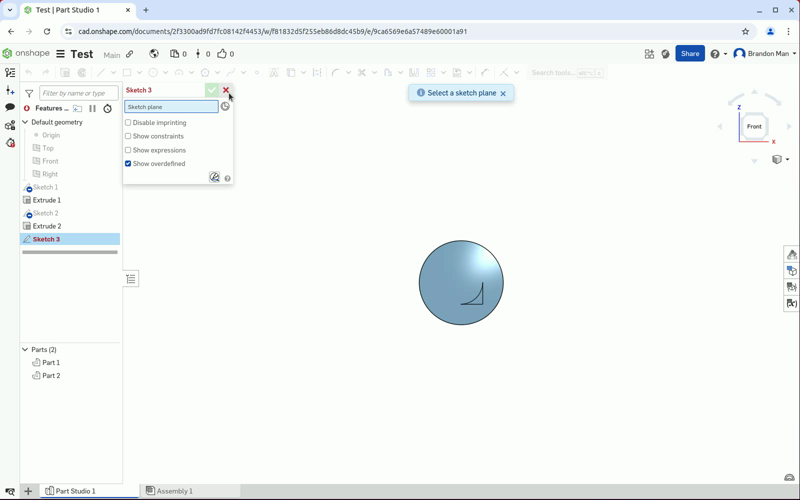
mouse_move(73, 163)
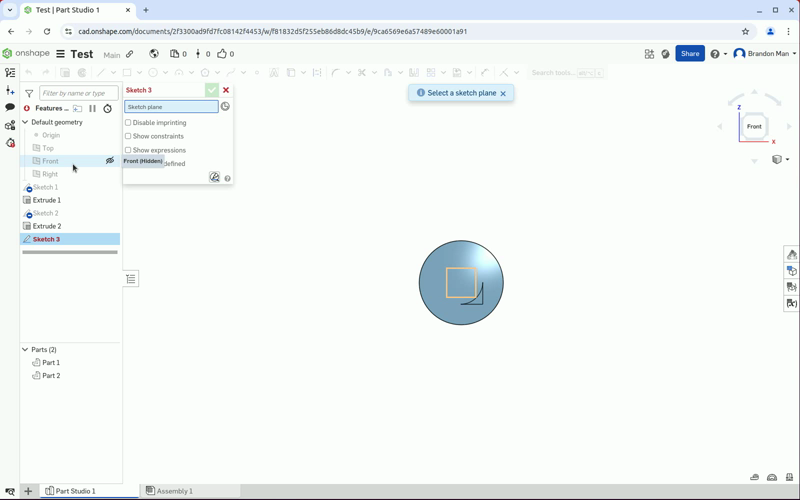
click(73, 163)
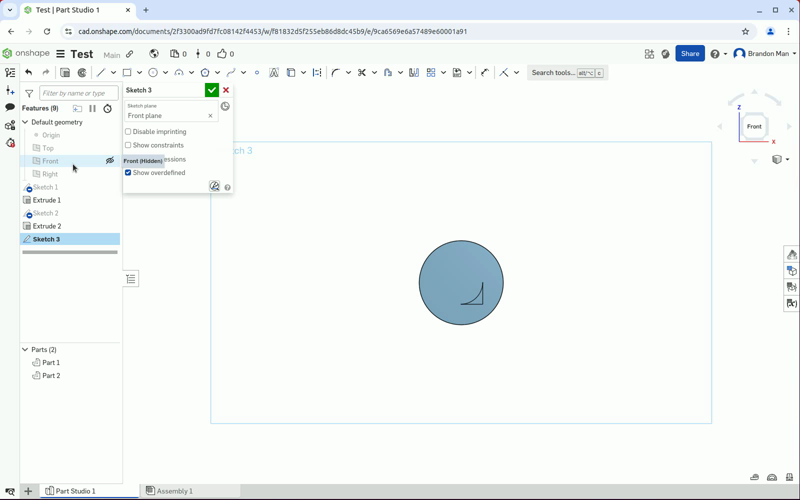
mouse_move(73, 352)
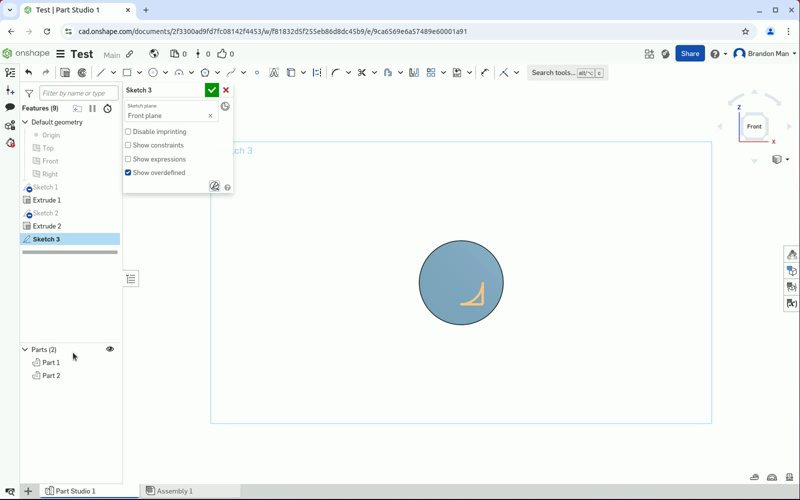
key(y)
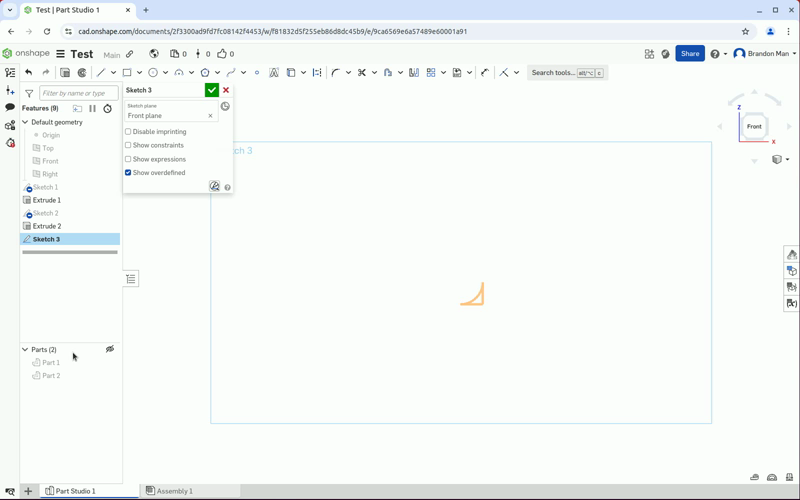
key(l)
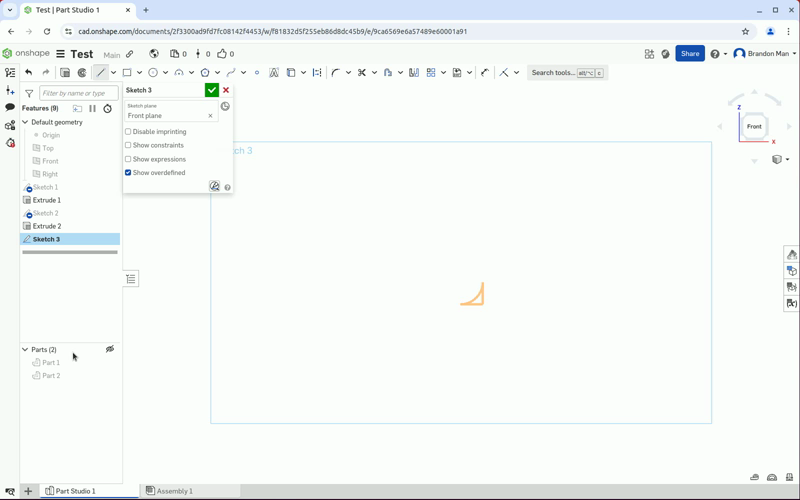
key_down(shift)
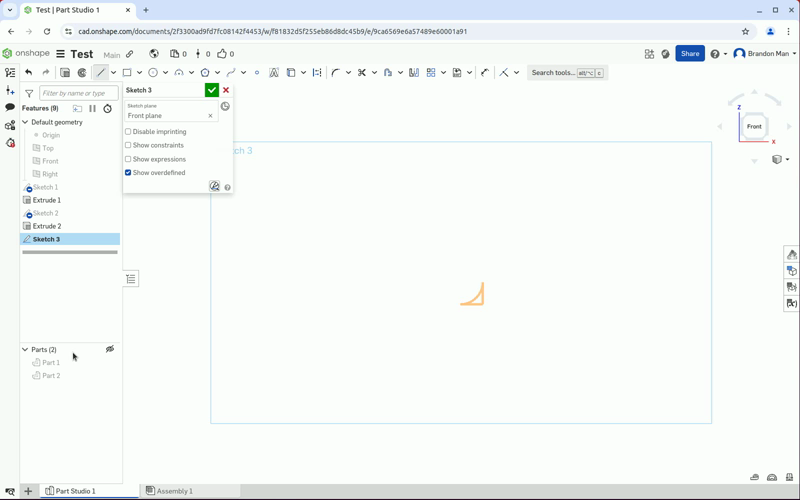
mouse_move(439, 304)
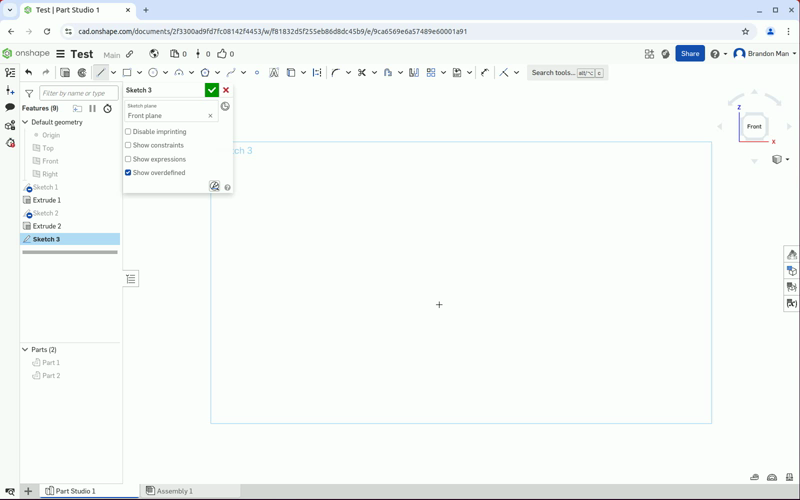
click(439, 304)
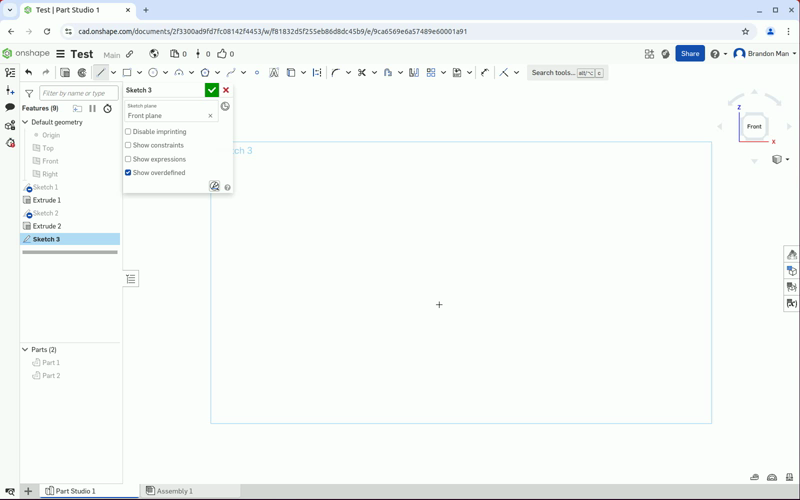
key_up(shift)
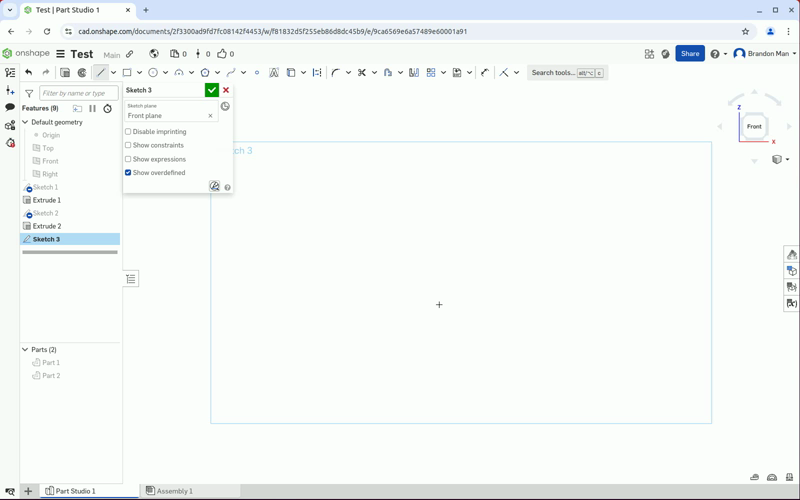
key_down(shift)
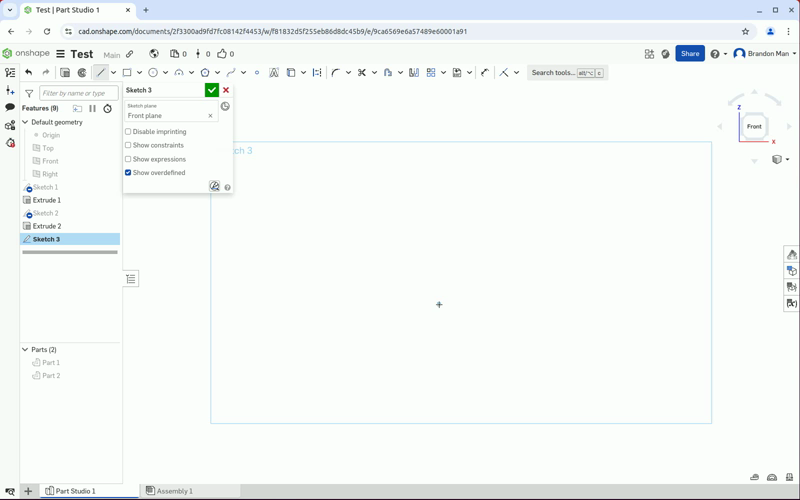
mouse_move(469, 304)
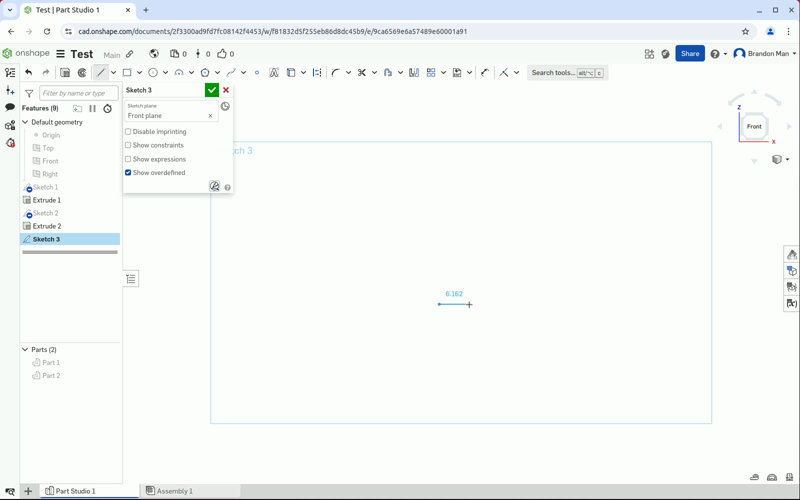
mouse_move(461, 304)
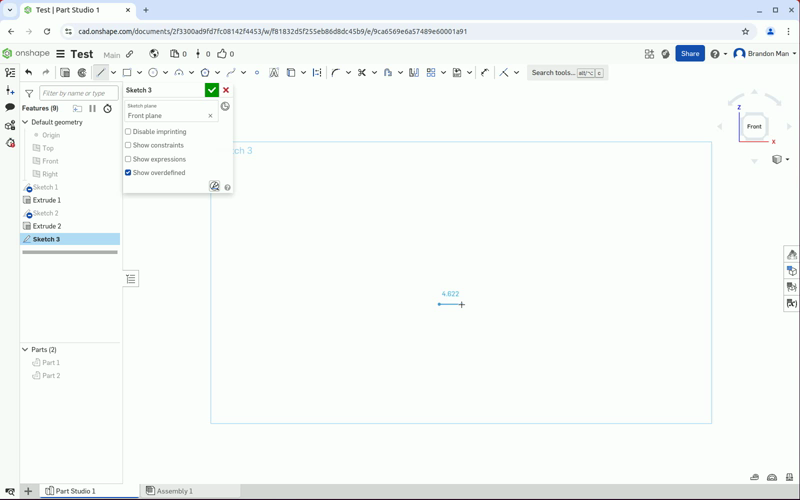
click(461, 304)
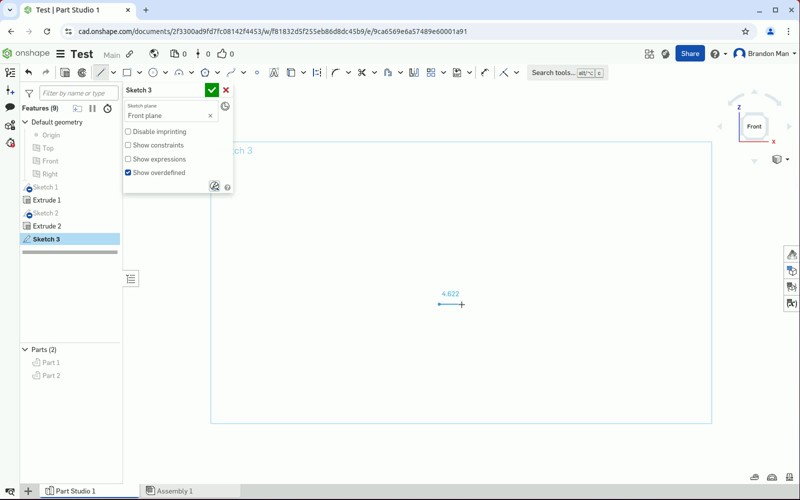
key_up(shift)
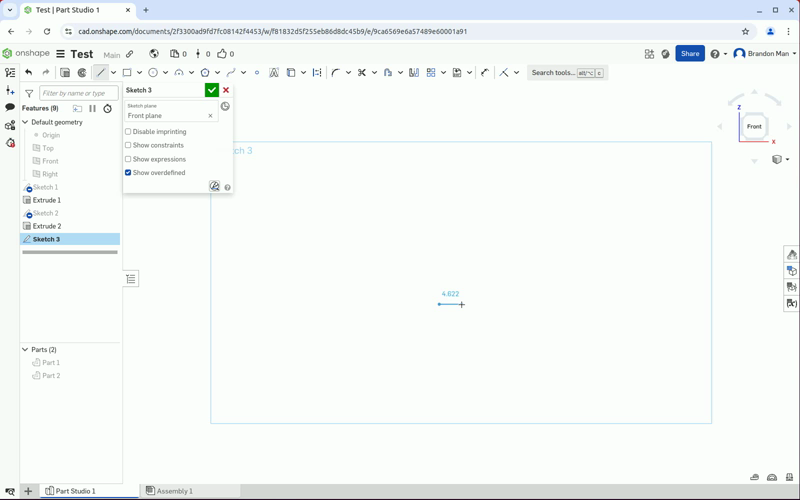
key(esc)
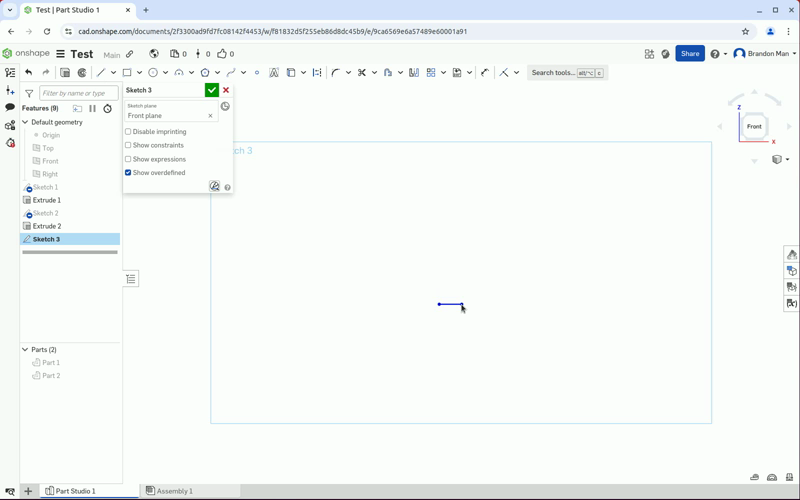
key(a)
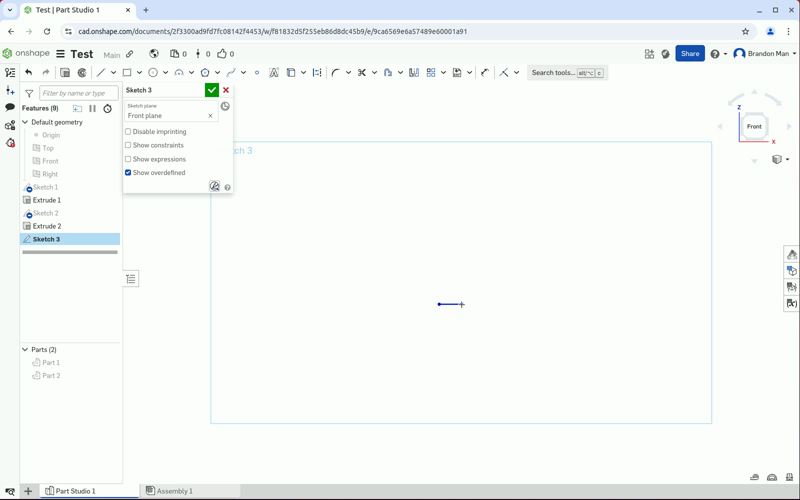
mouse_move(461, 304)
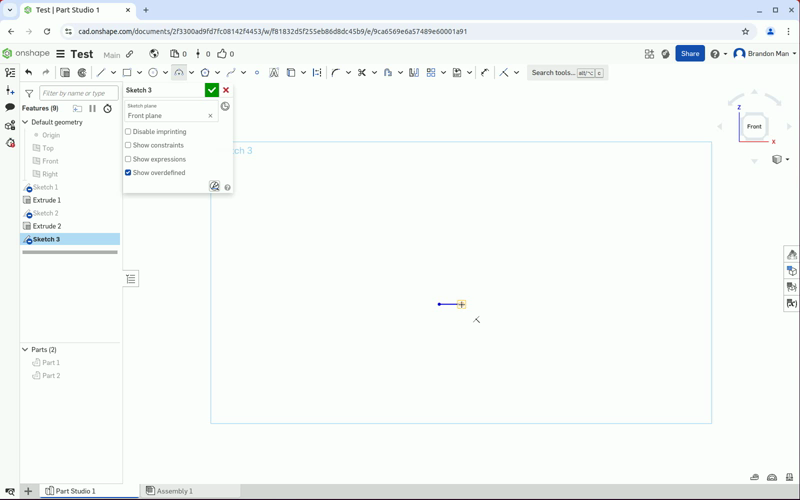
click(461, 304)
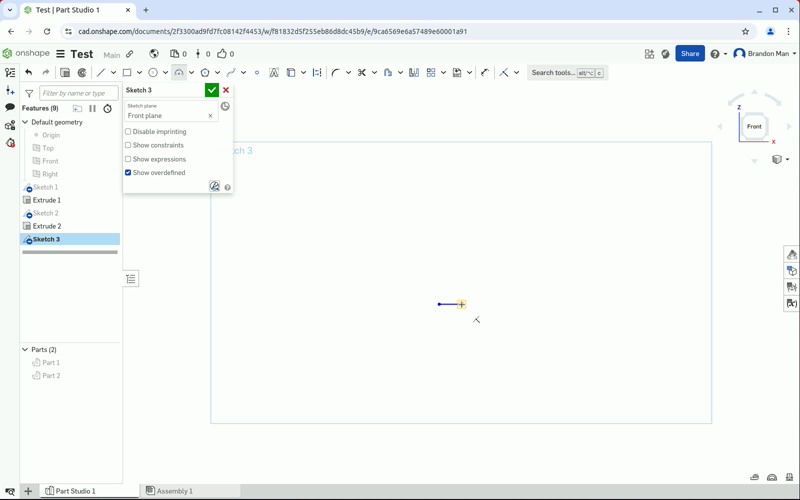
key_down(shift)
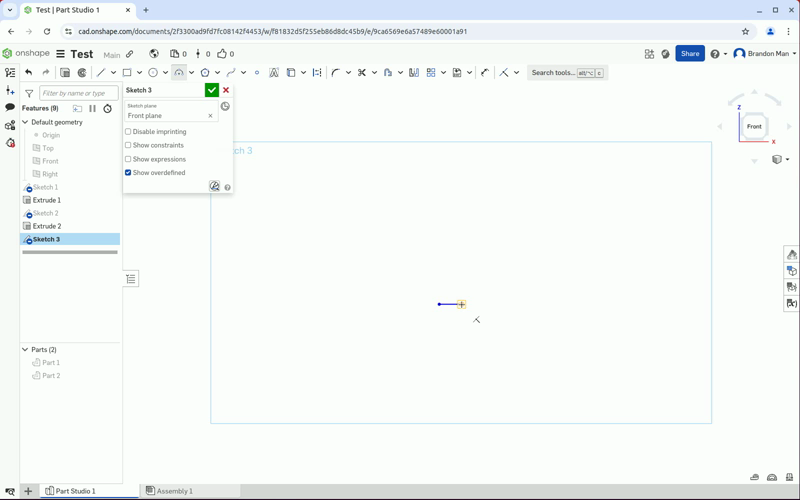
mouse_move(439, 282)
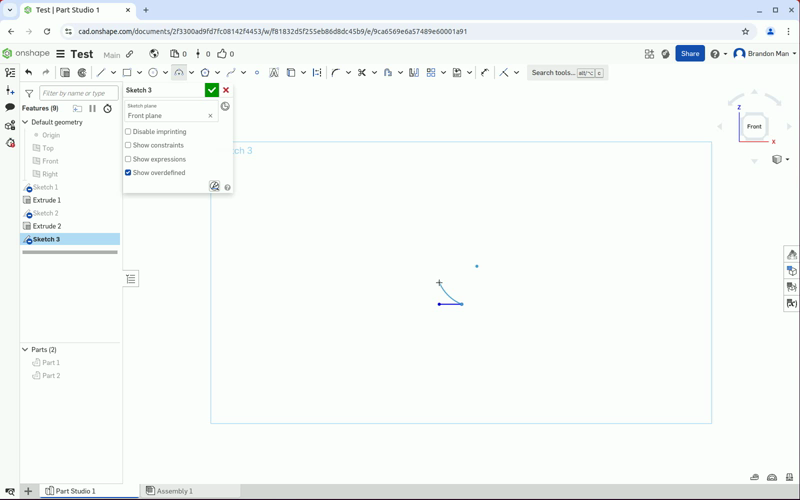
click(439, 282)
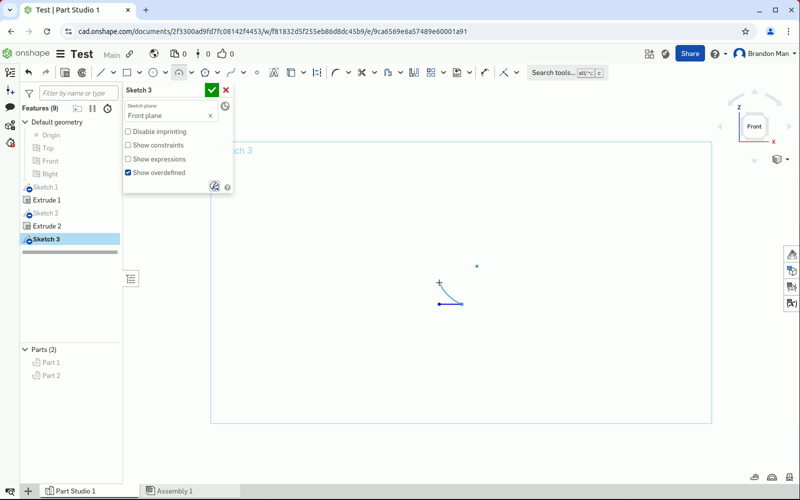
mouse_move(446, 297)
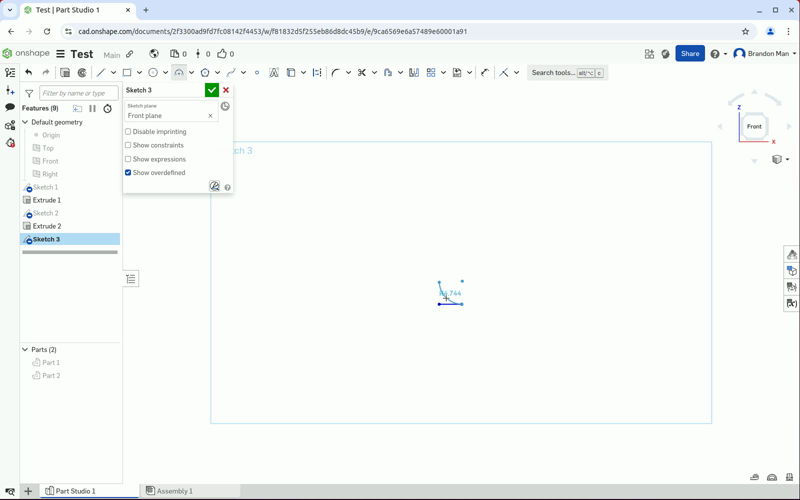
click(446, 297)
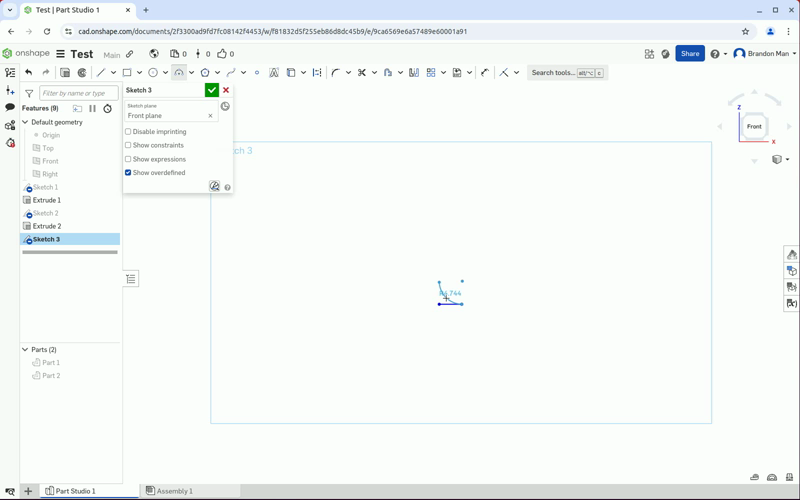
key_up(shift)
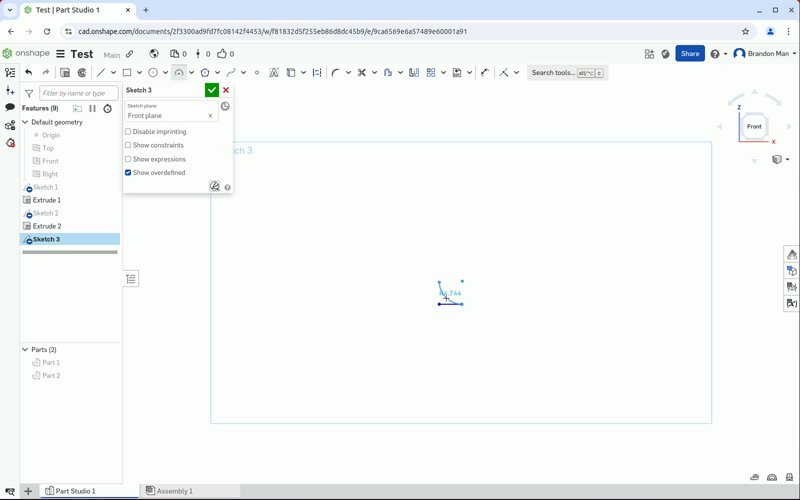
key(esc)
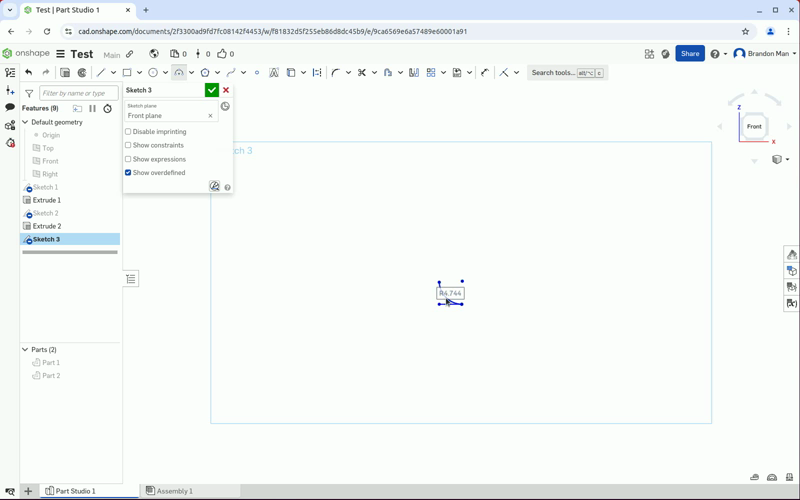
key(l)
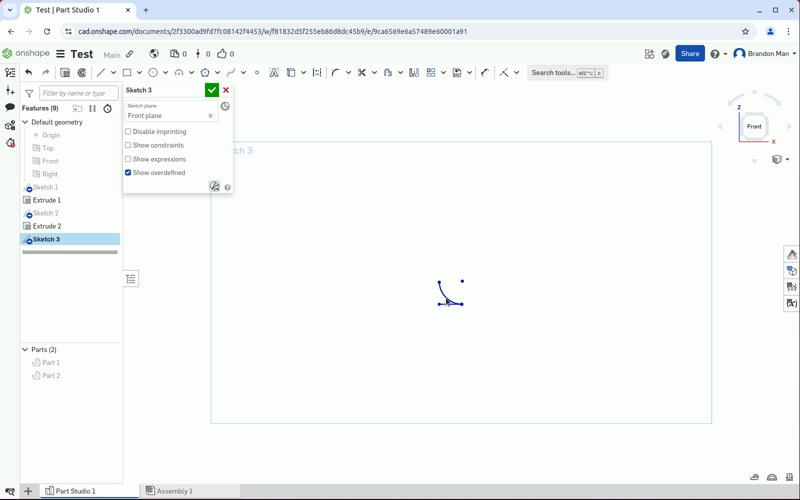
mouse_move(439, 282)
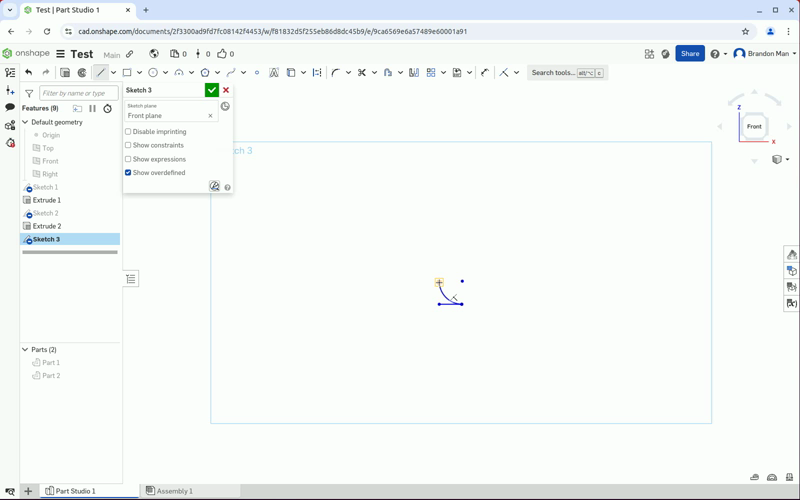
click(439, 282)
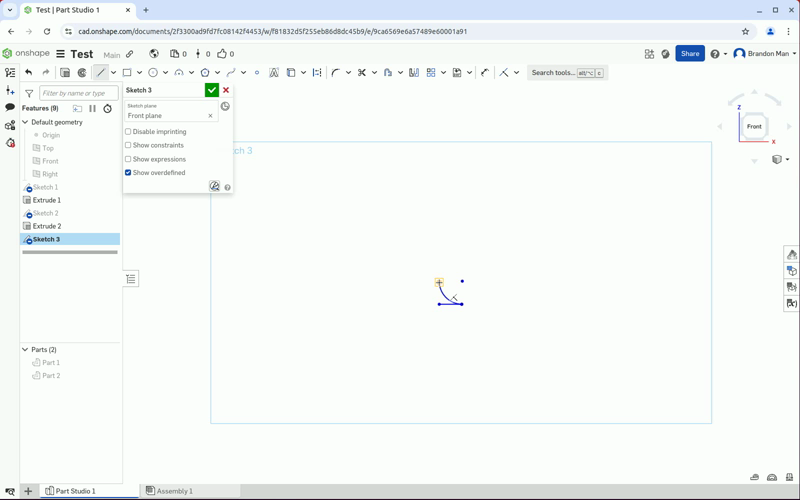
mouse_move(469, 282)
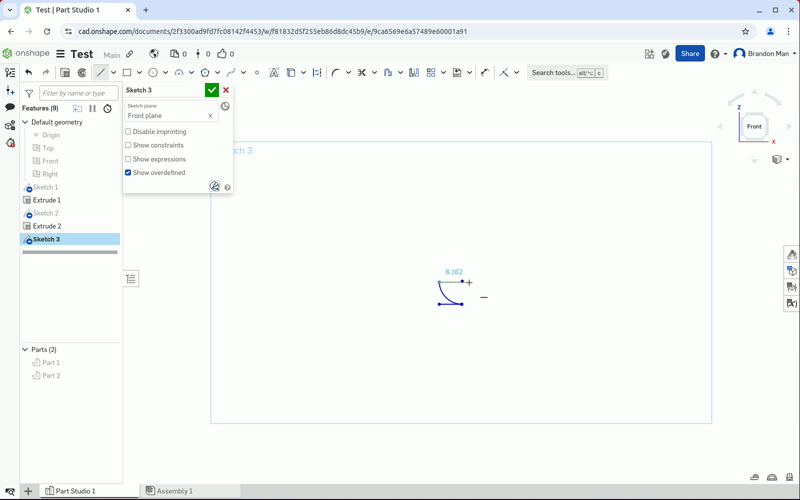
key_down(shift)
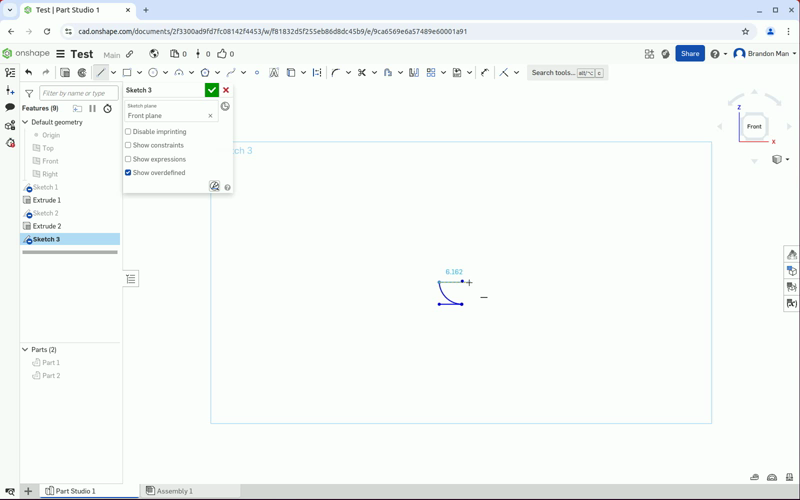
mouse_move(439, 304)
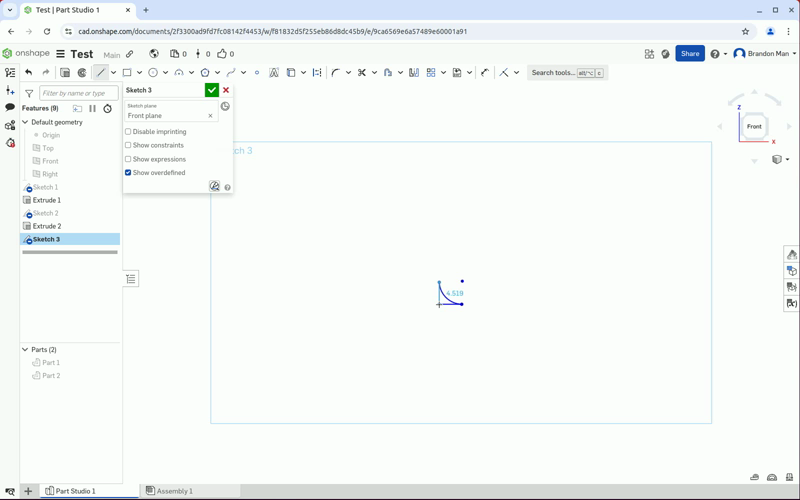
key_up(shift)
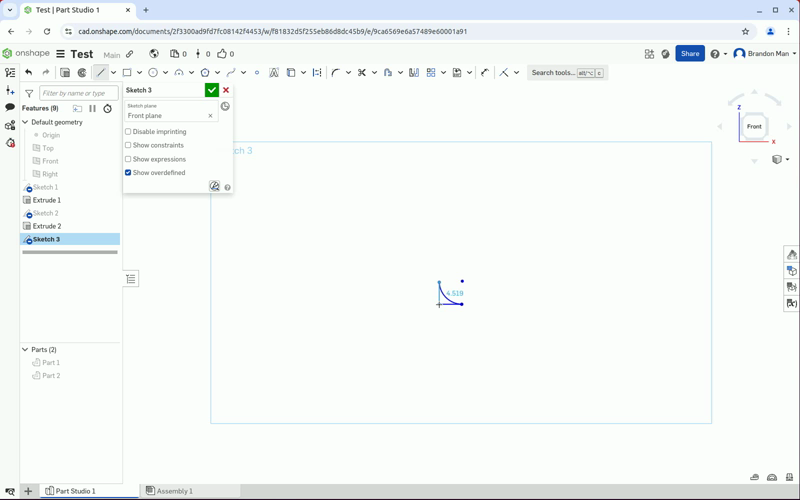
click(439, 304)
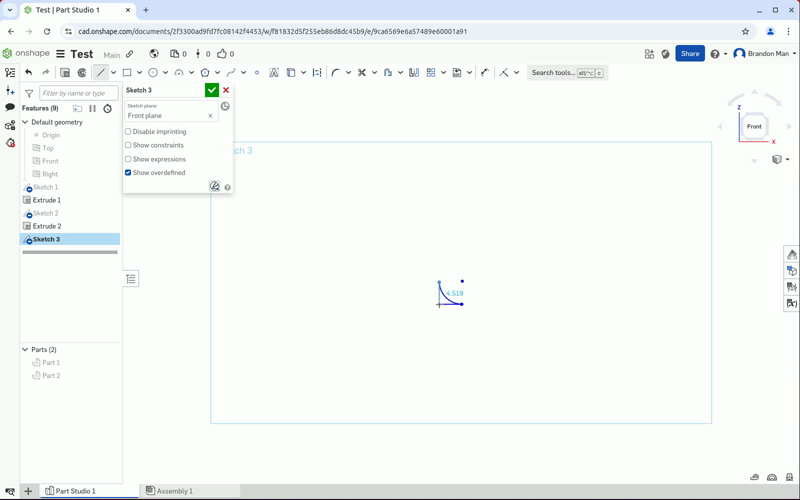
key(esc)
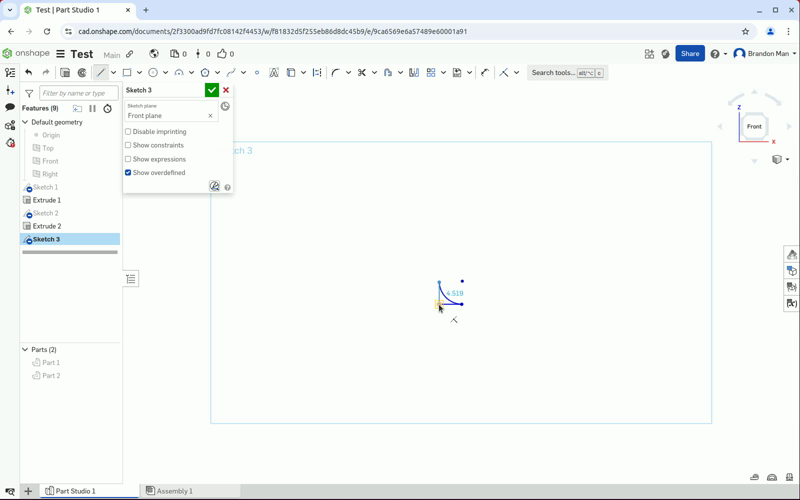
mouse_move(445, 303)
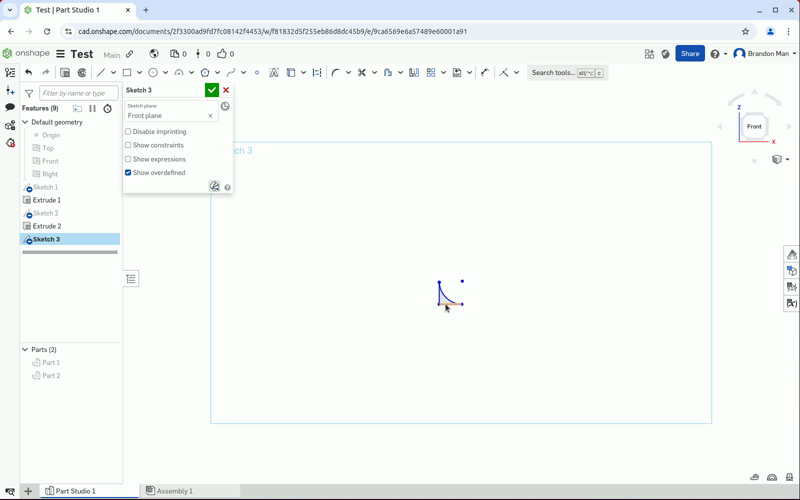
scroll(6)
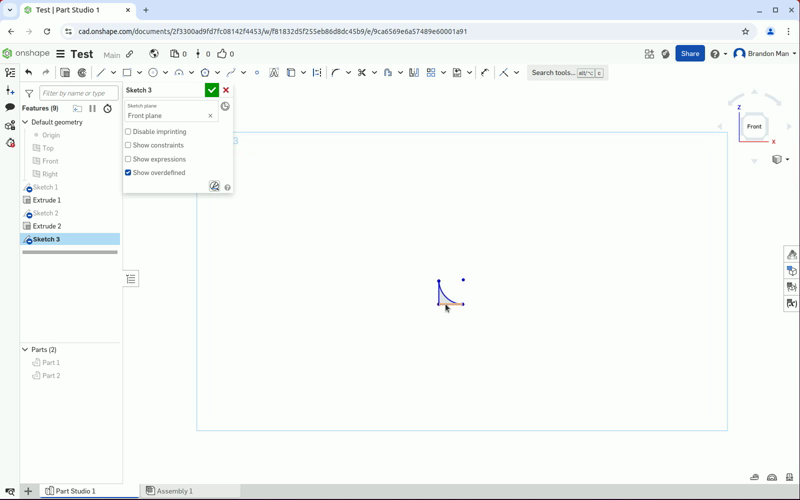
scroll(6)
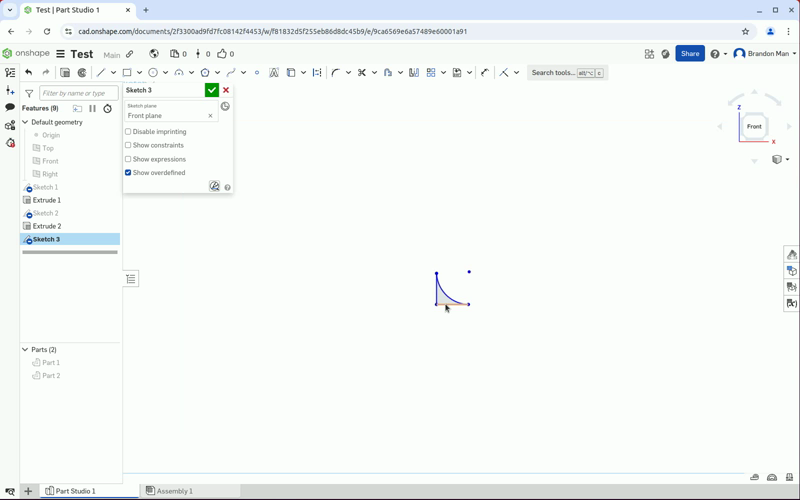
scroll(6)
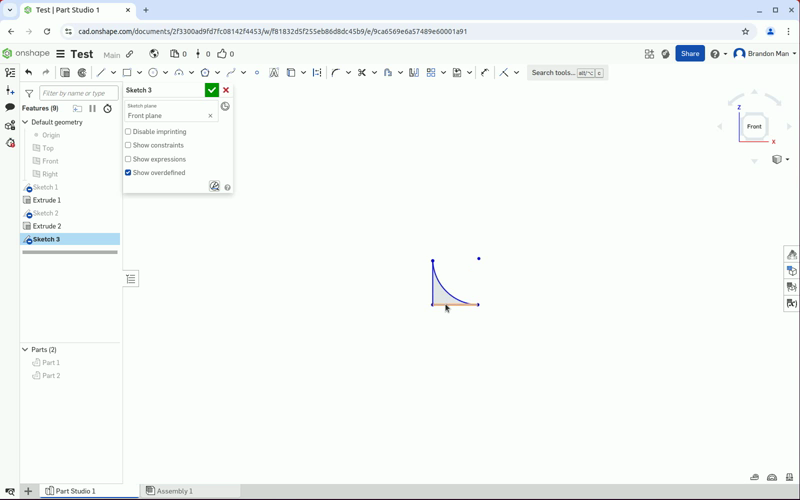
scroll(6)
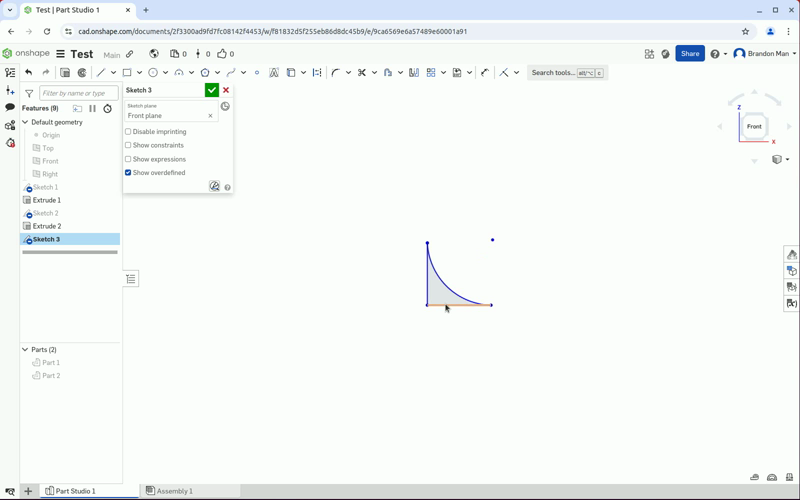
scroll(6)
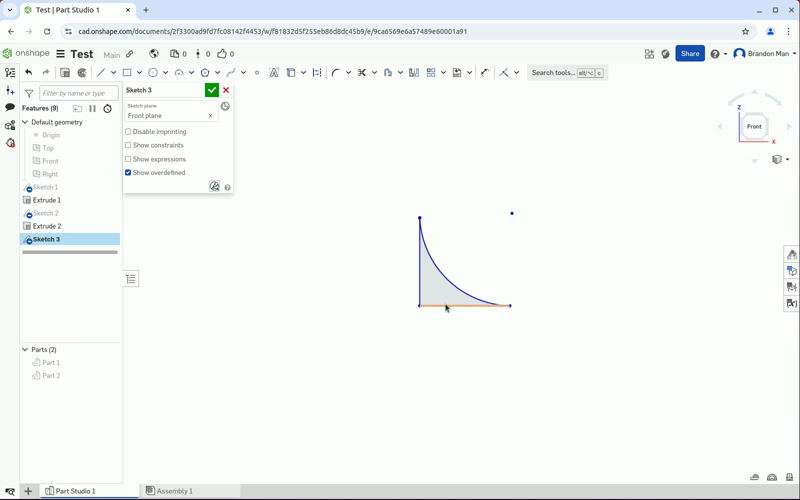
scroll(6)
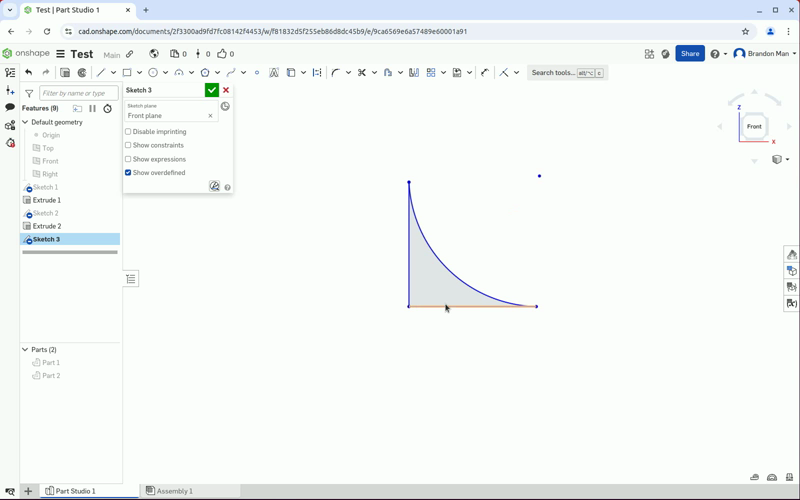
scroll(6)
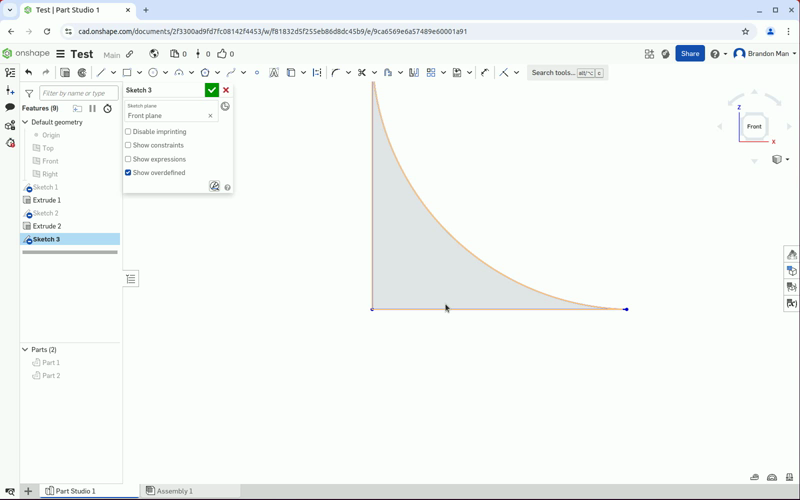
click(445, 303)
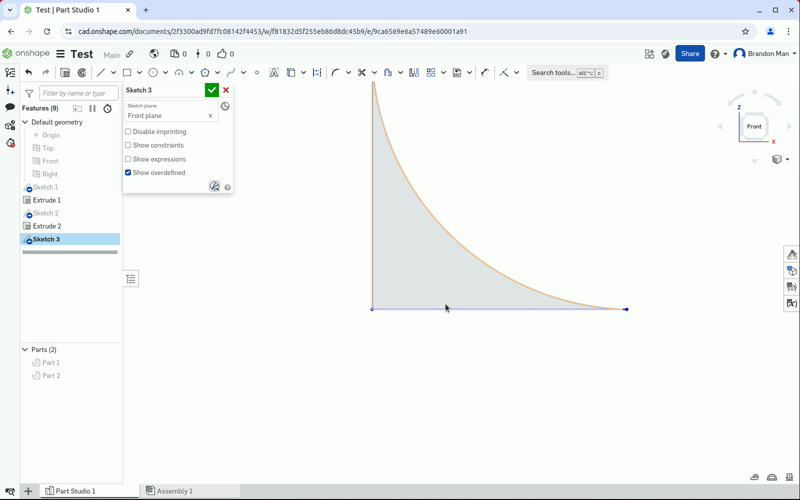
scroll(-6)
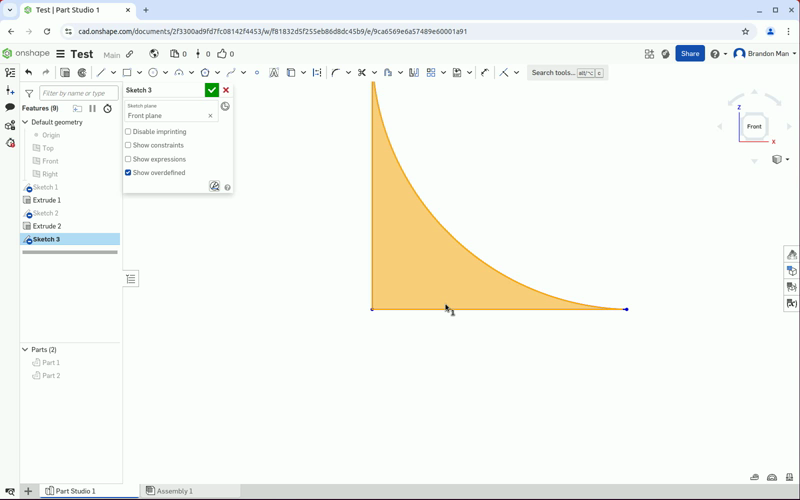
scroll(-6)
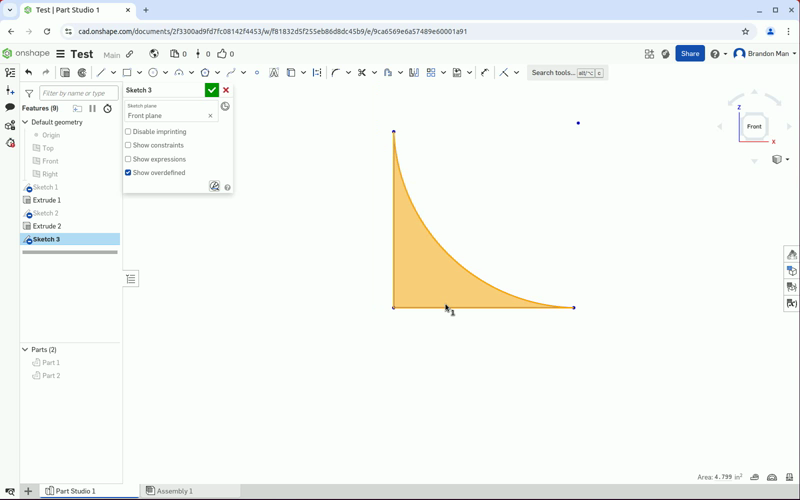
scroll(-6)
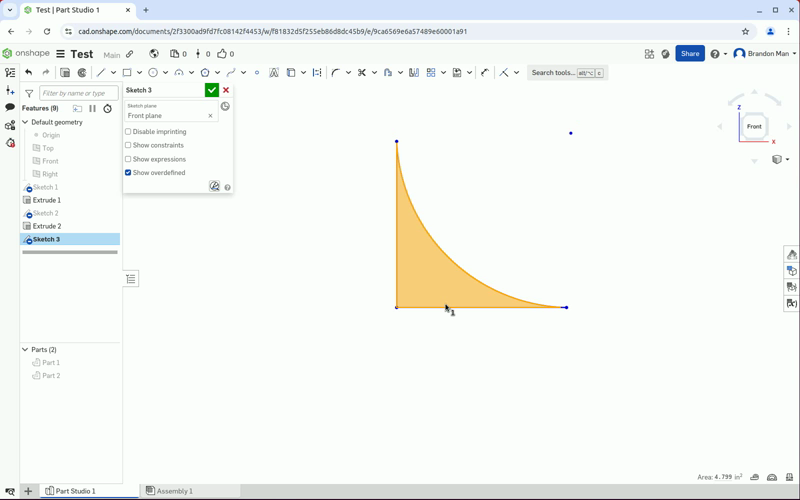
scroll(-6)
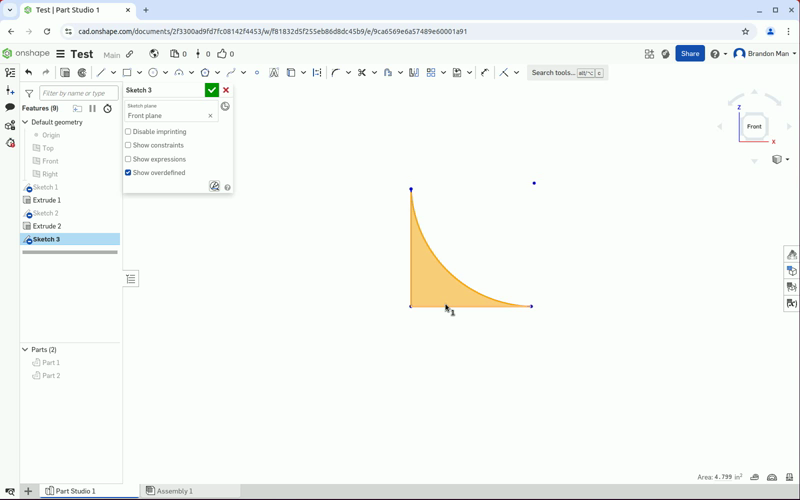
scroll(-6)
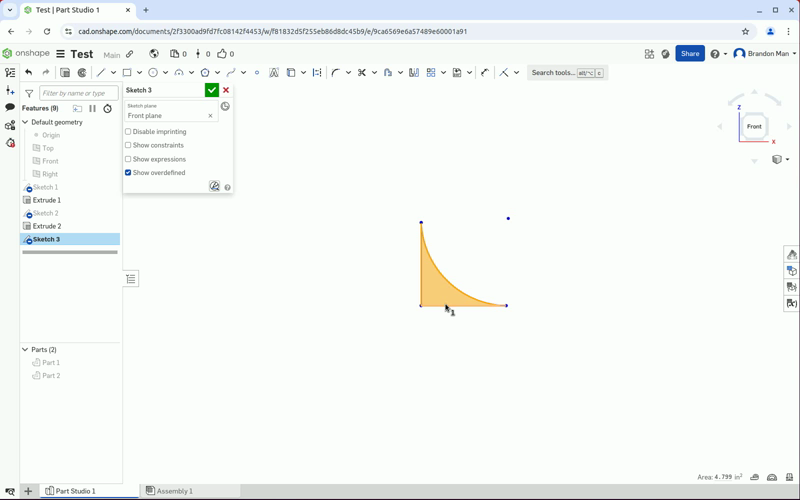
scroll(-6)
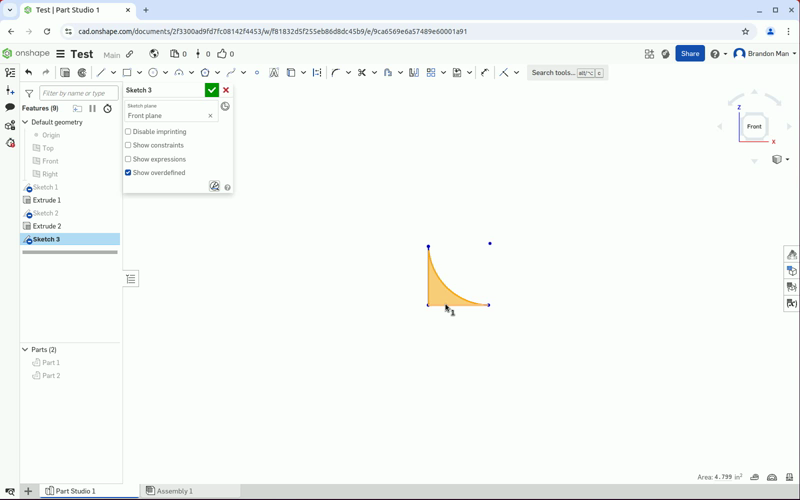
scroll(-6)
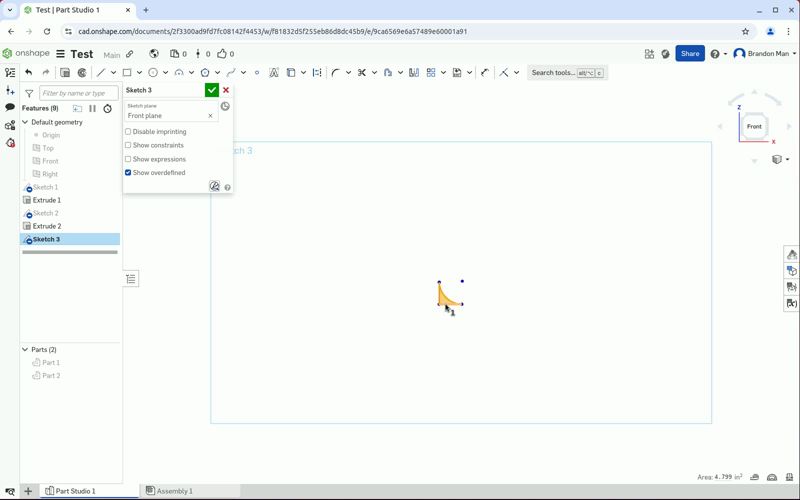
mouse_move(73, 352)
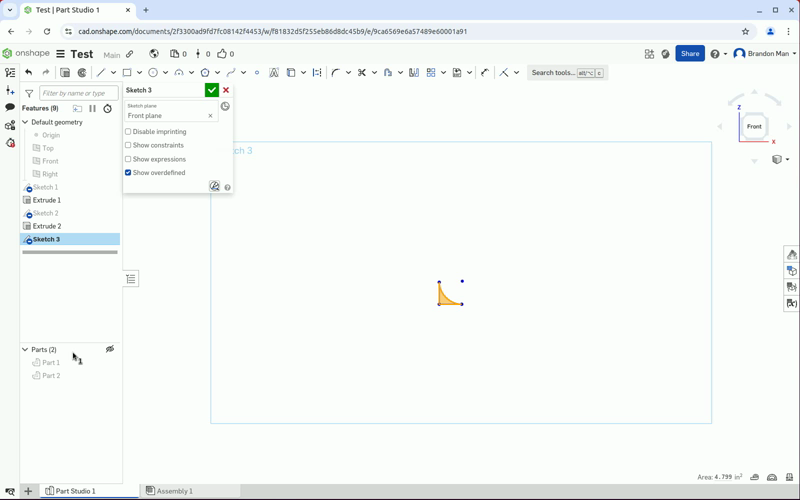
key(shift+y)
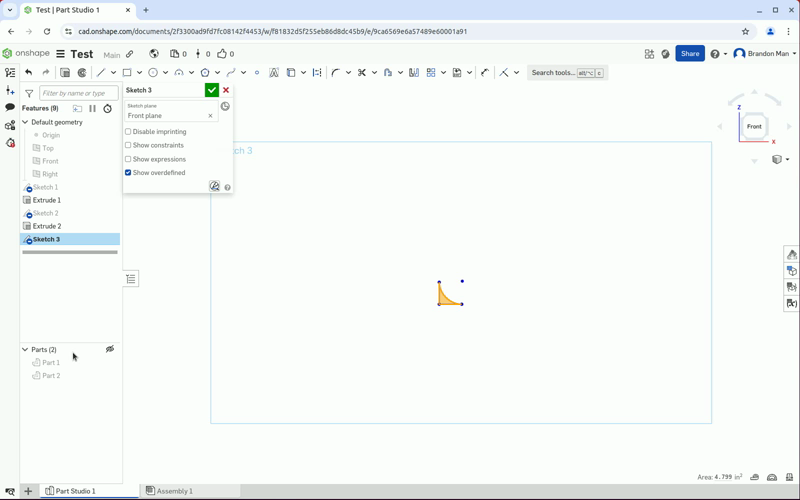
key(shift+e)
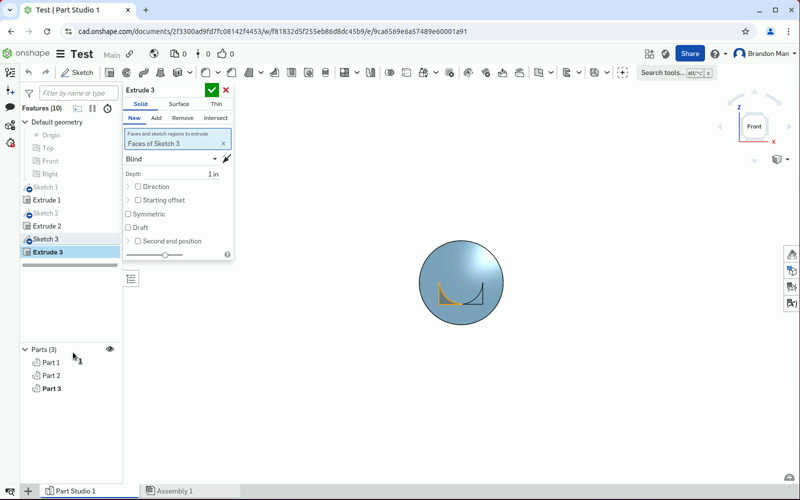
mouse_move(143, 106)
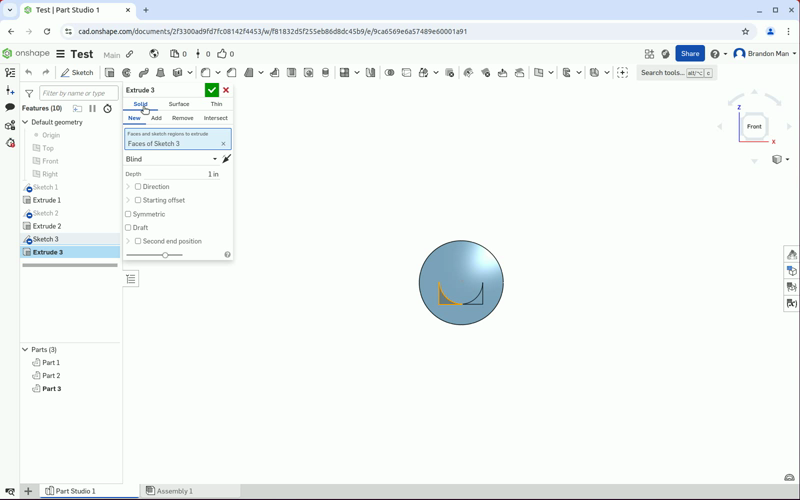
click(143, 106)
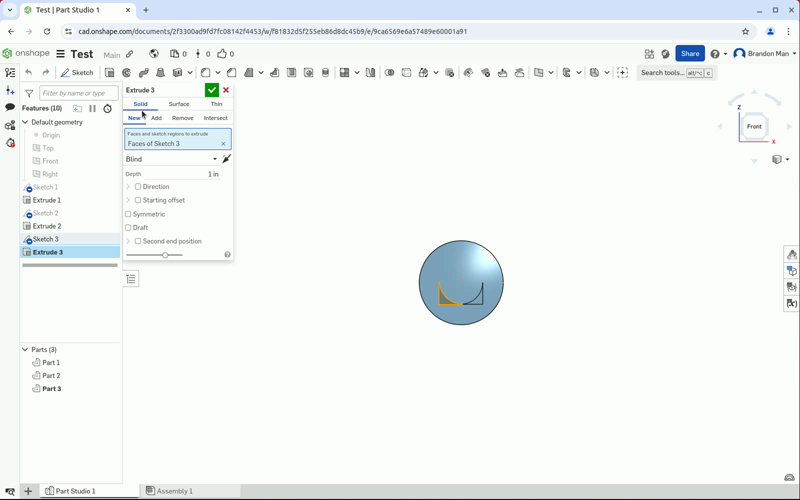
mouse_move(137, 120)
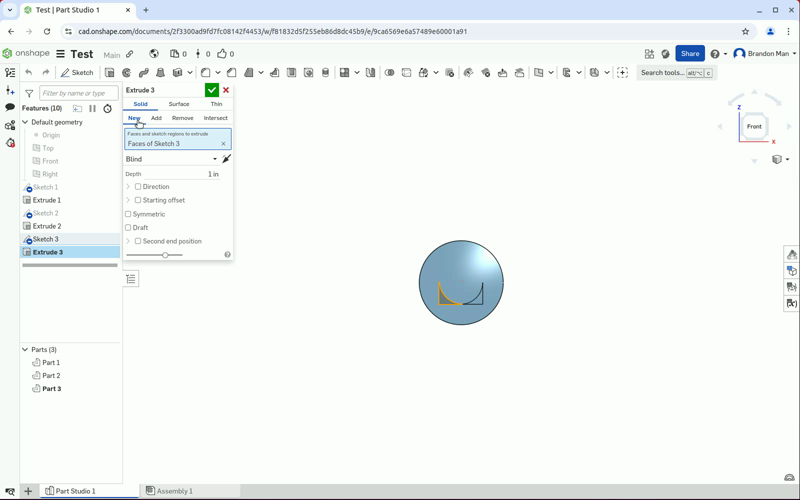
click(137, 120)
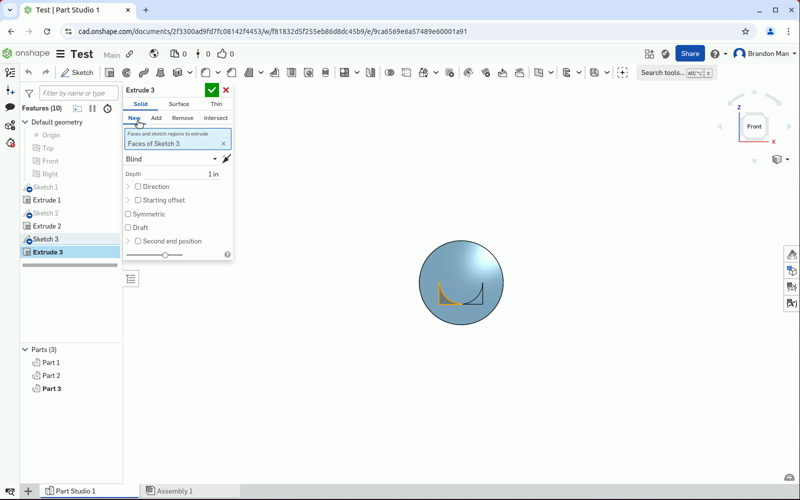
key(tab, 4)
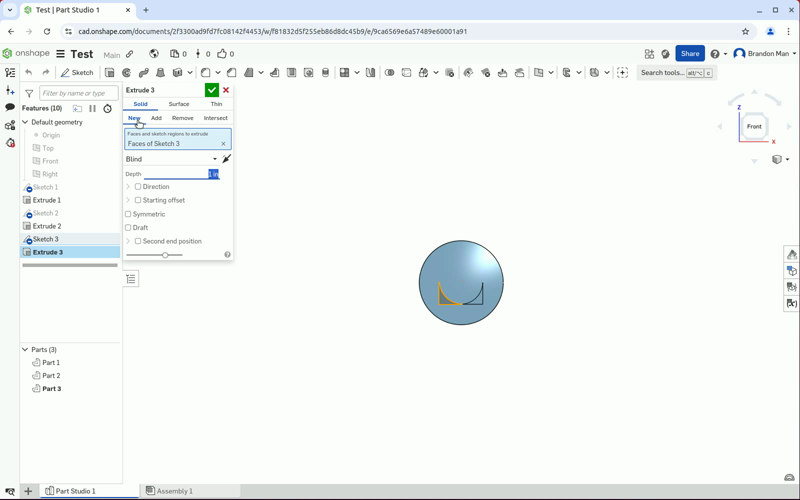
text(23.108)
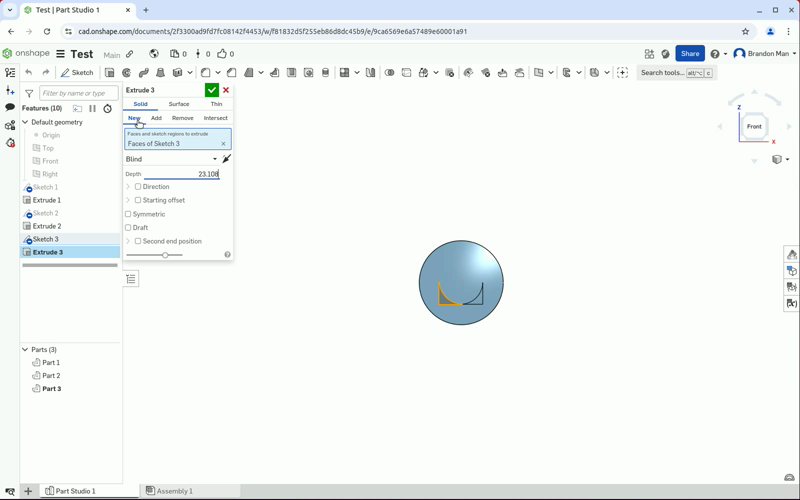
key(enter)
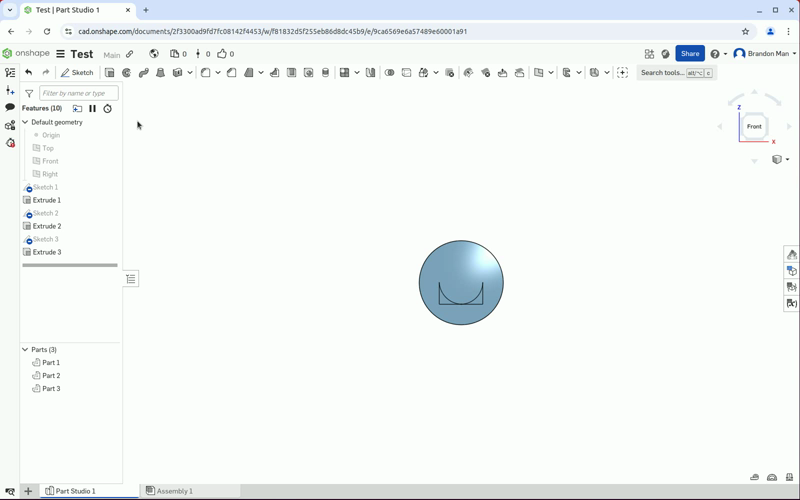
key(shift+h)
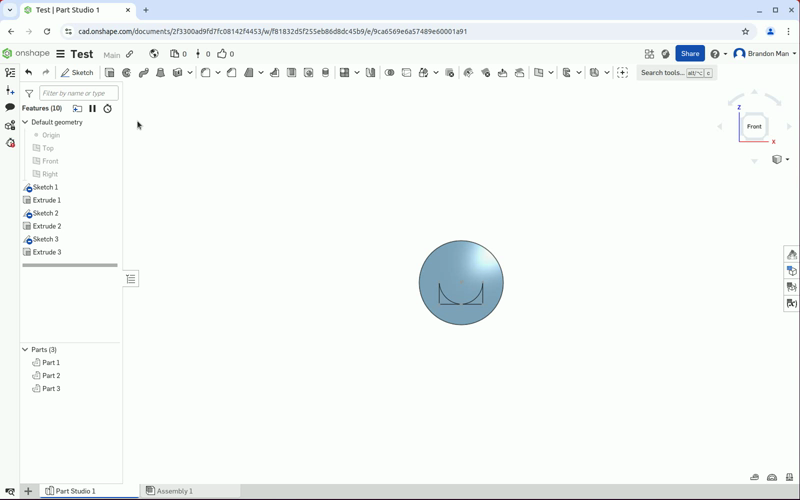
key(shift+h)
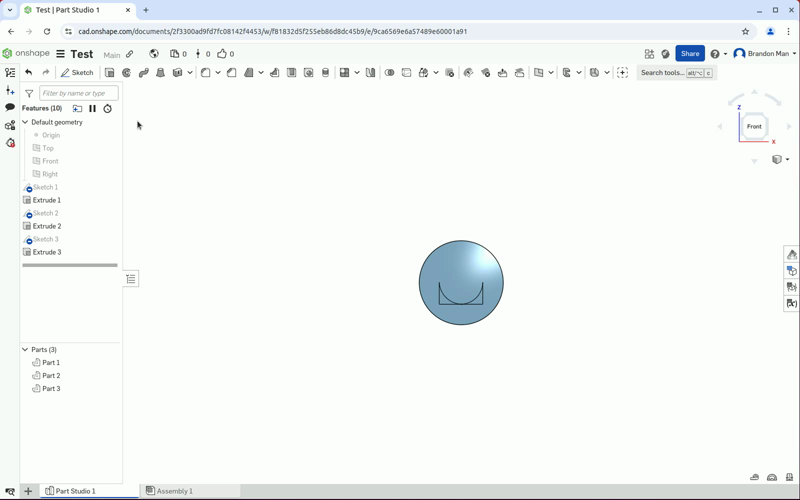
mouse_move(73, 189)
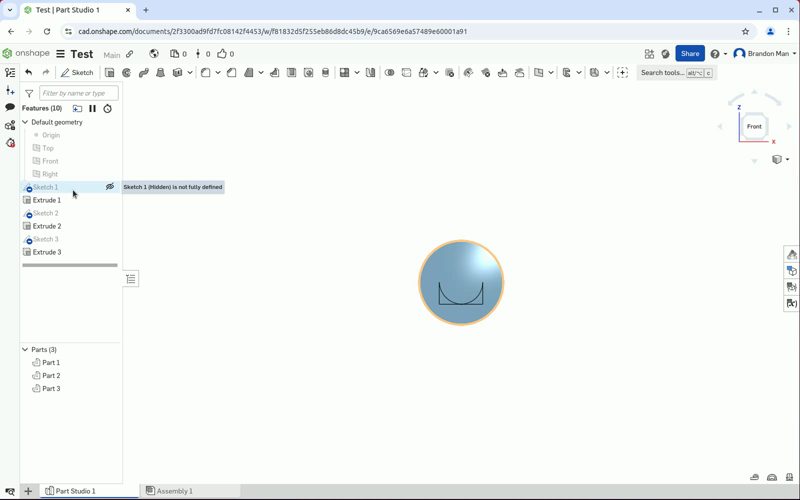
click(73, 189)
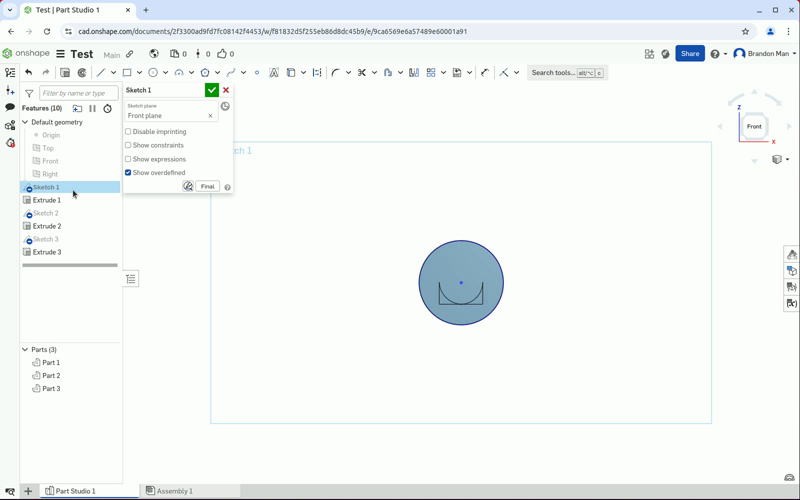
mouse_move(229, 92)
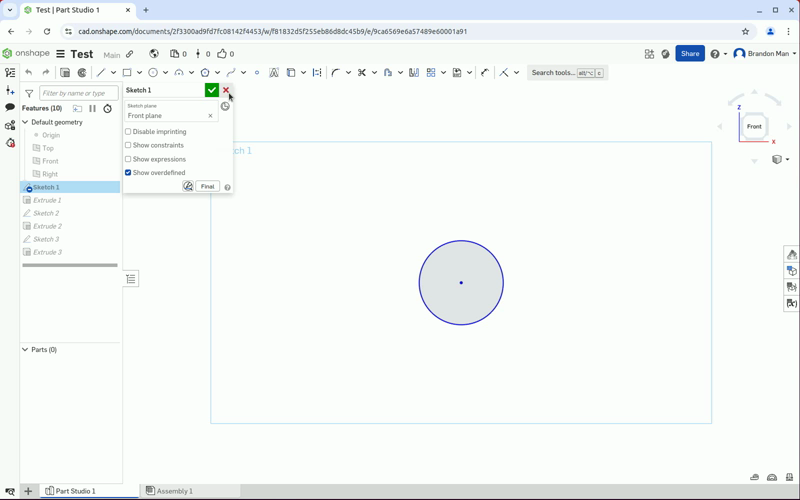
click(229, 92)
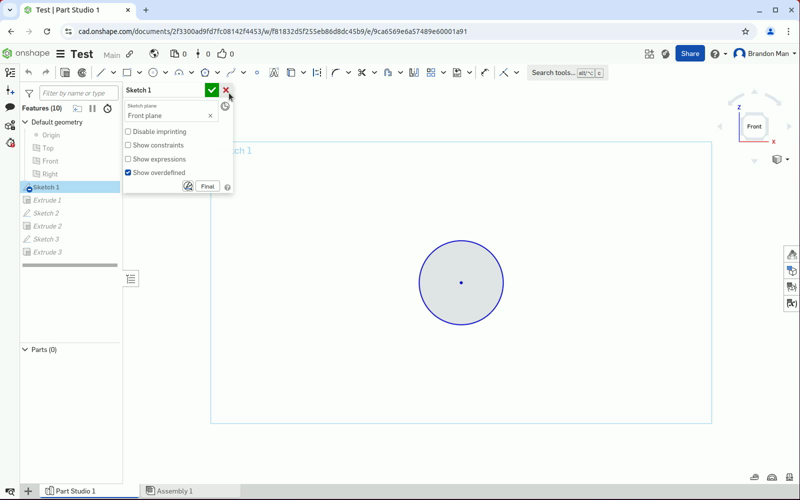
key(shift+s)
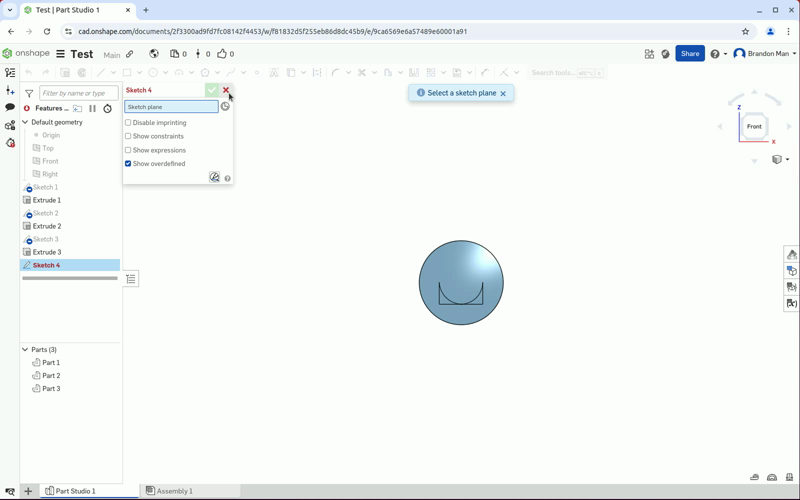
mouse_move(73, 163)
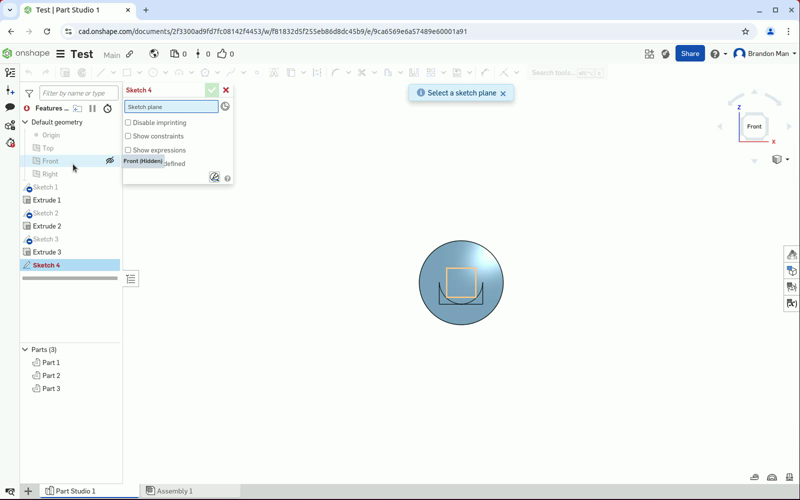
click(73, 163)
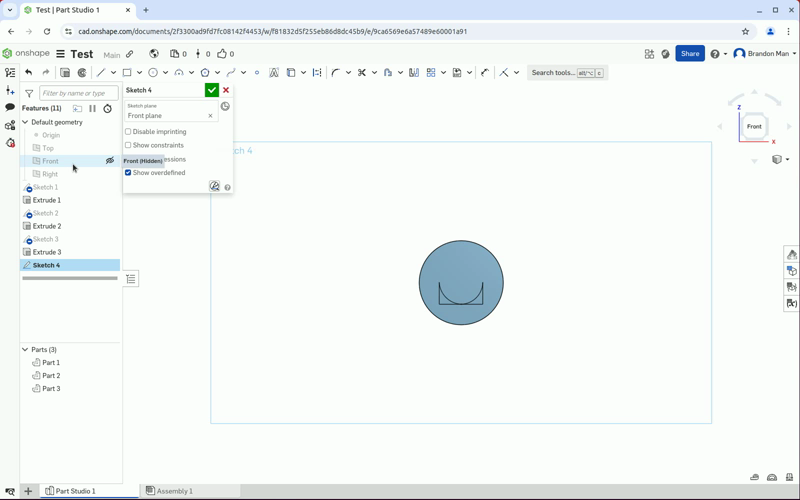
mouse_move(73, 352)
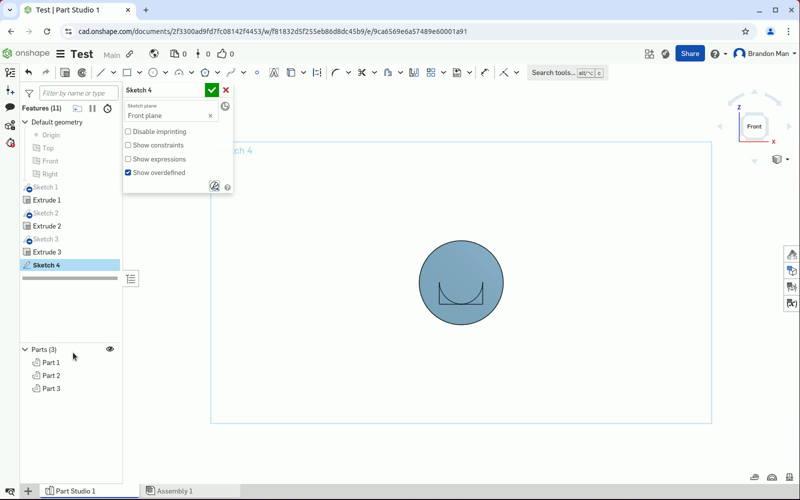
key(y)
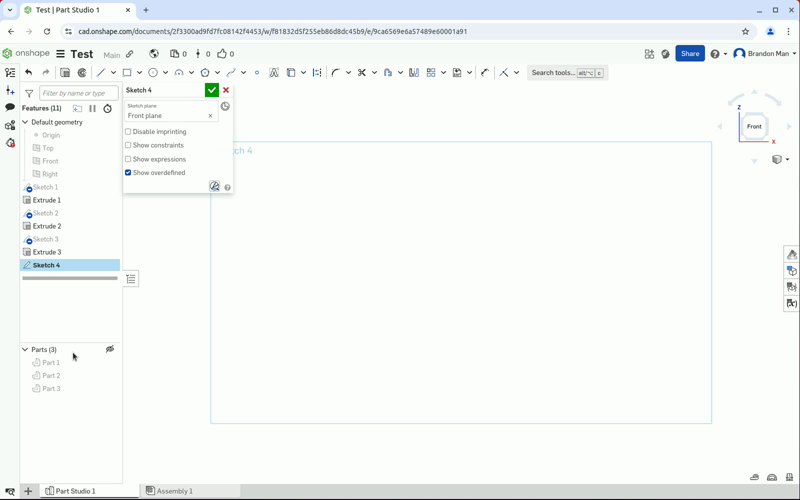
key(a)
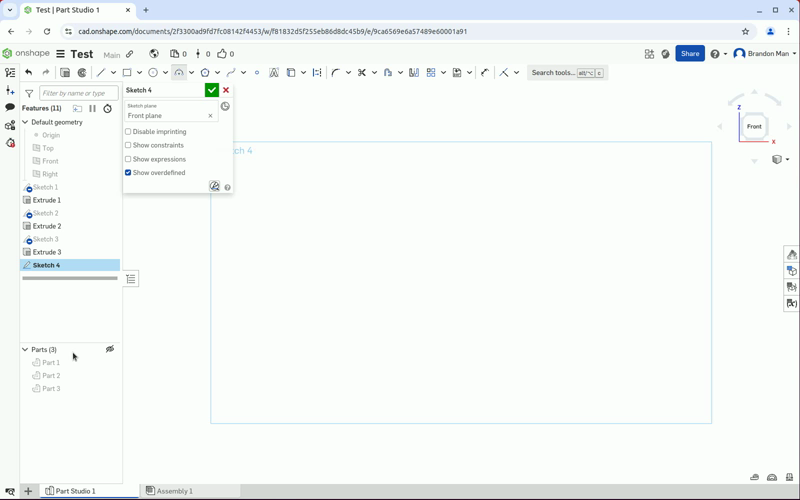
key_down(shift)
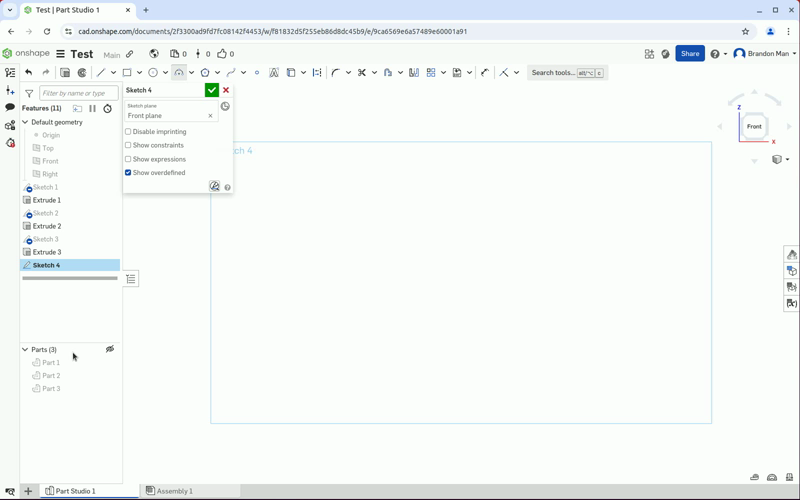
mouse_move(460, 261)
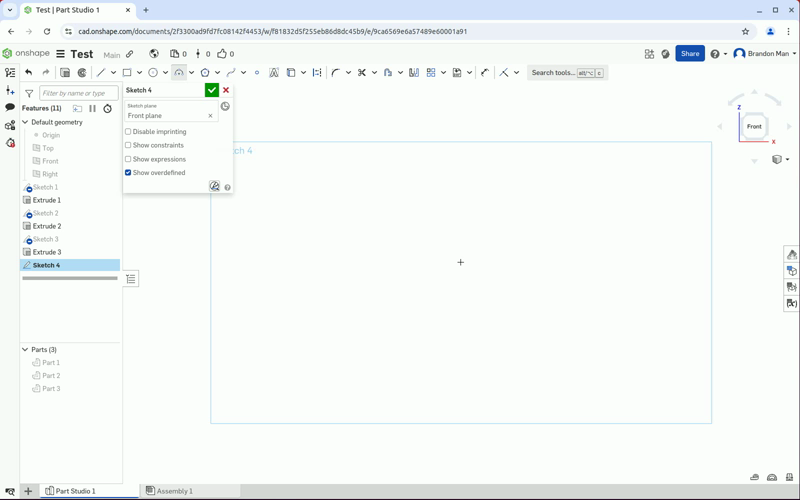
click(460, 261)
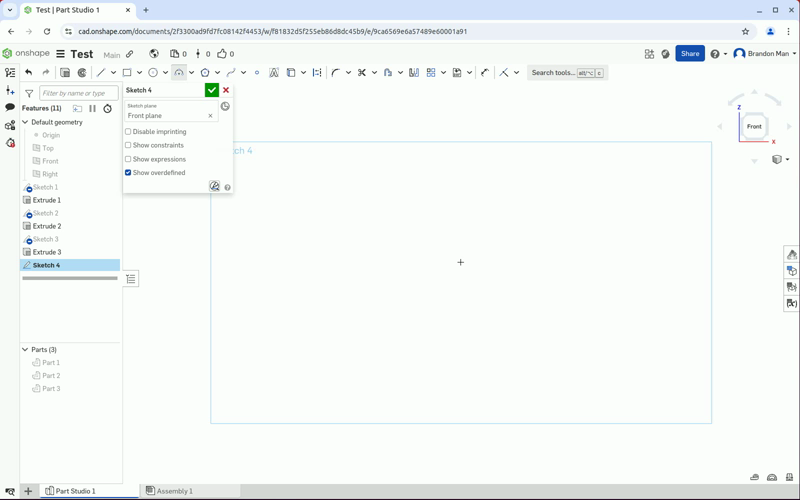
key_up(shift)
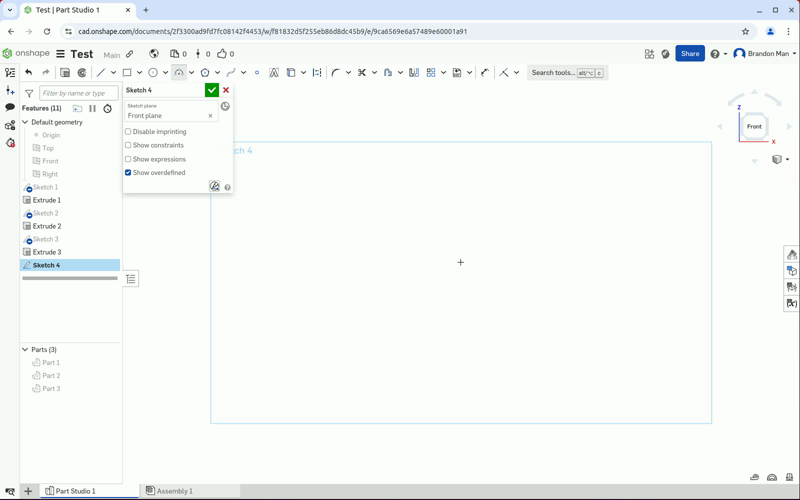
key_down(shift)
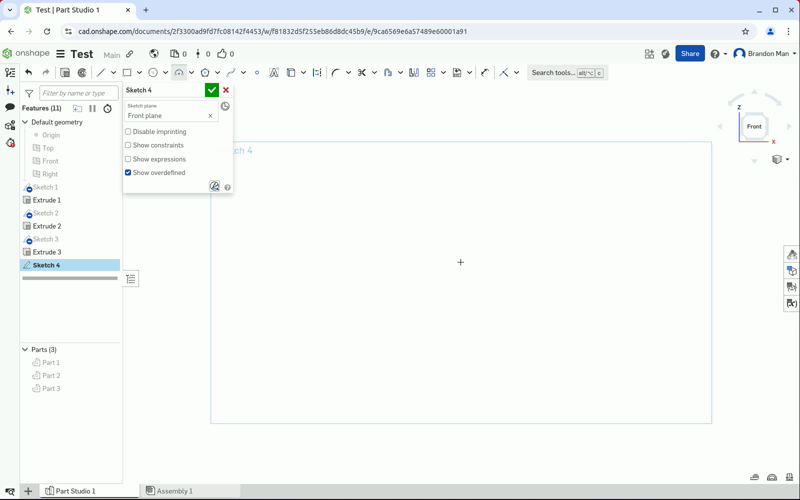
mouse_move(482, 283)
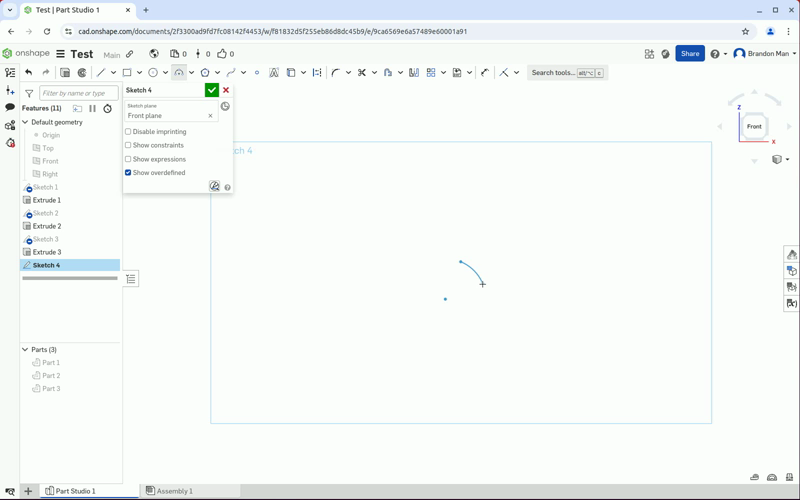
click(482, 283)
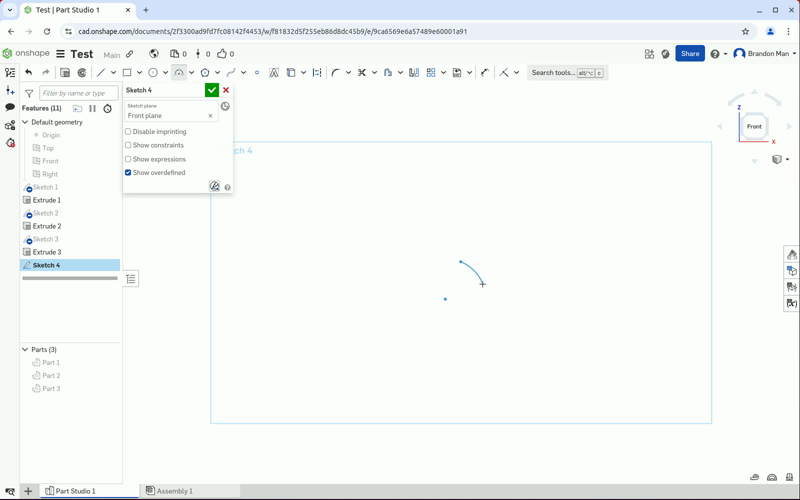
mouse_move(476, 268)
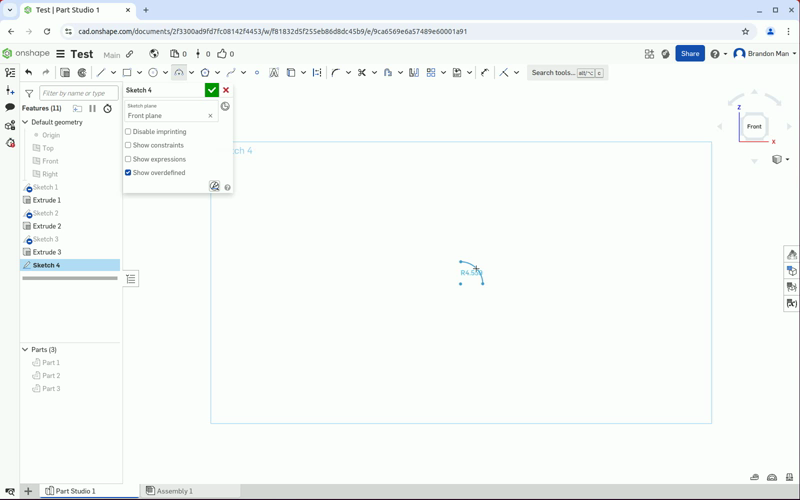
click(476, 268)
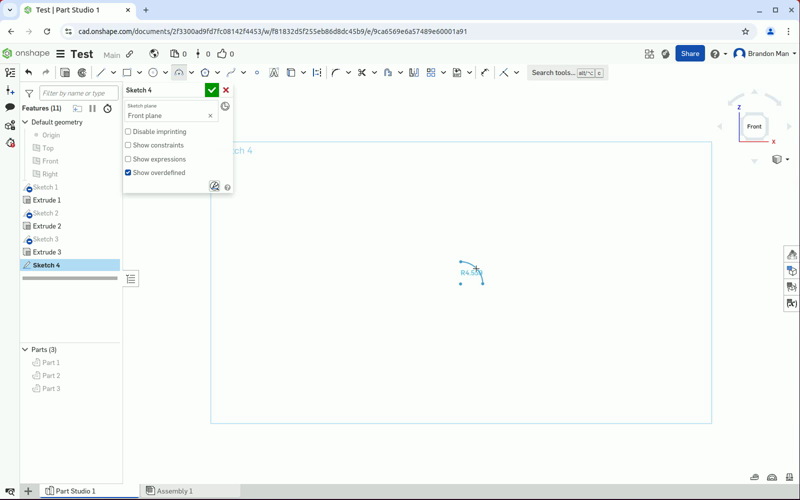
key_up(shift)
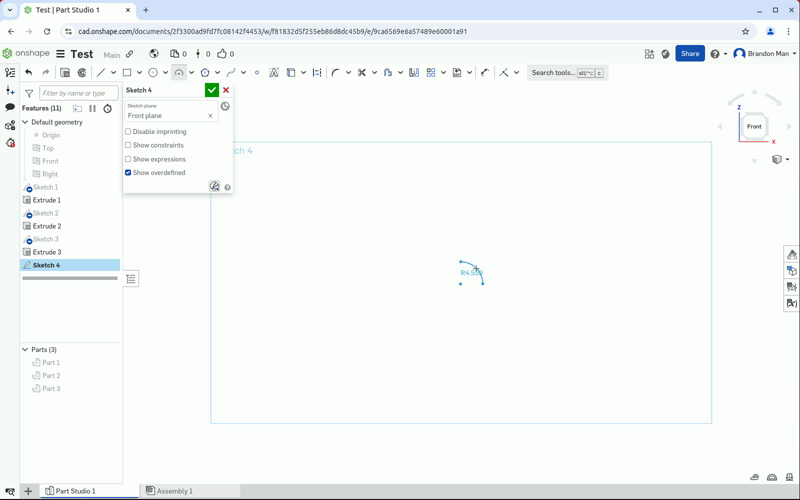
key(esc)
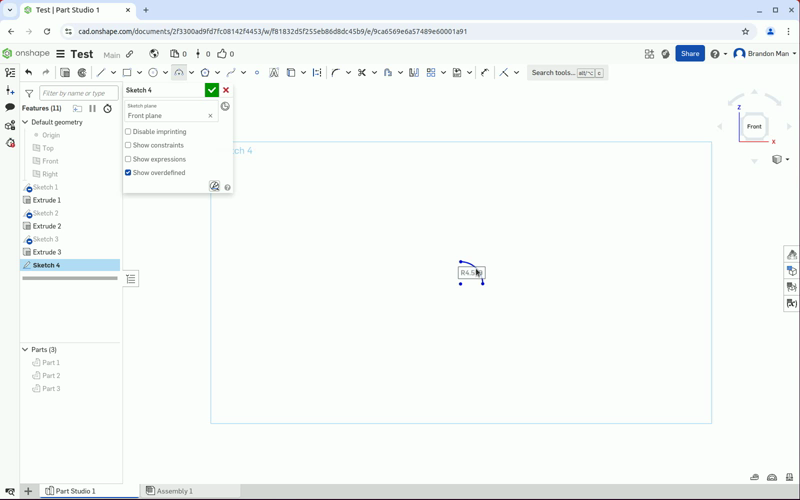
key(l)
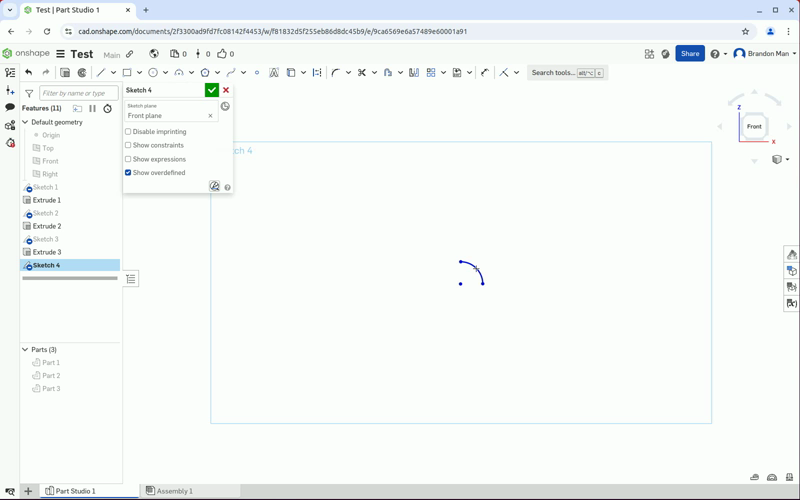
mouse_move(482, 283)
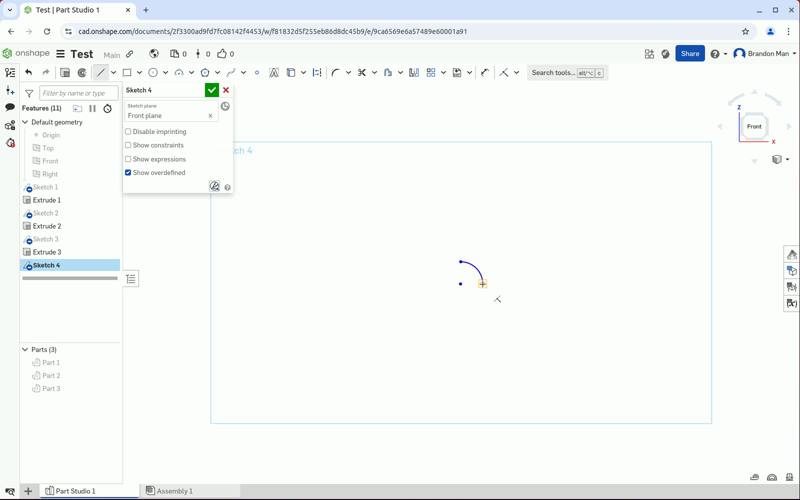
click(482, 283)
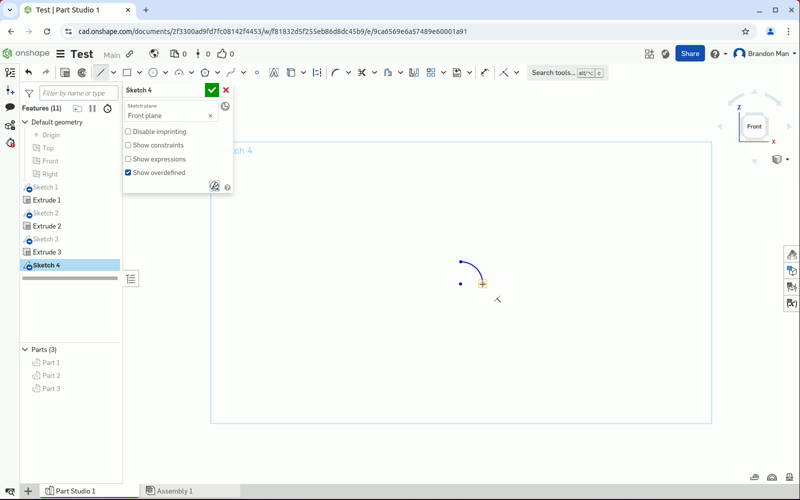
key_down(shift)
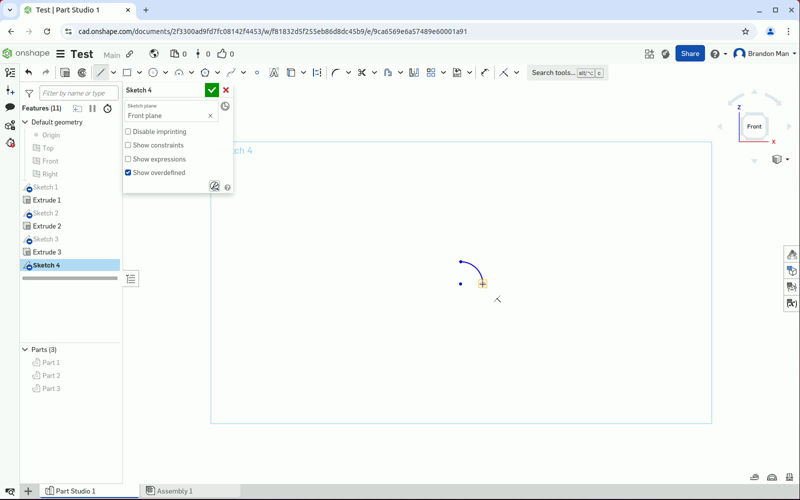
mouse_move(512, 283)
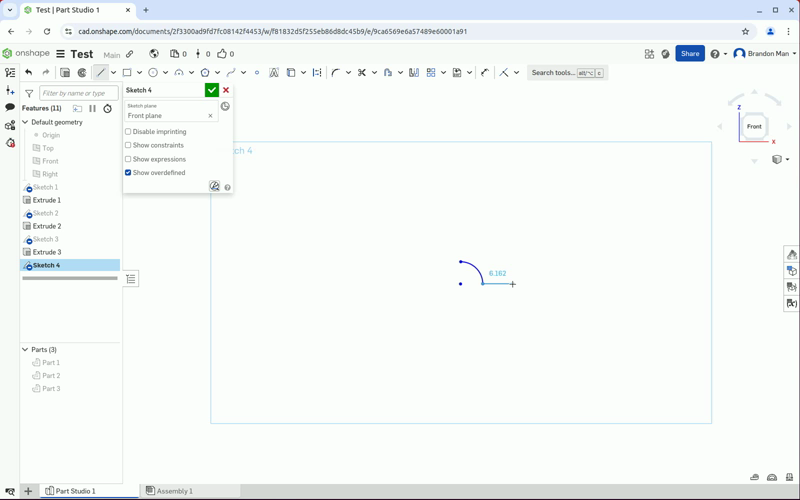
mouse_move(482, 261)
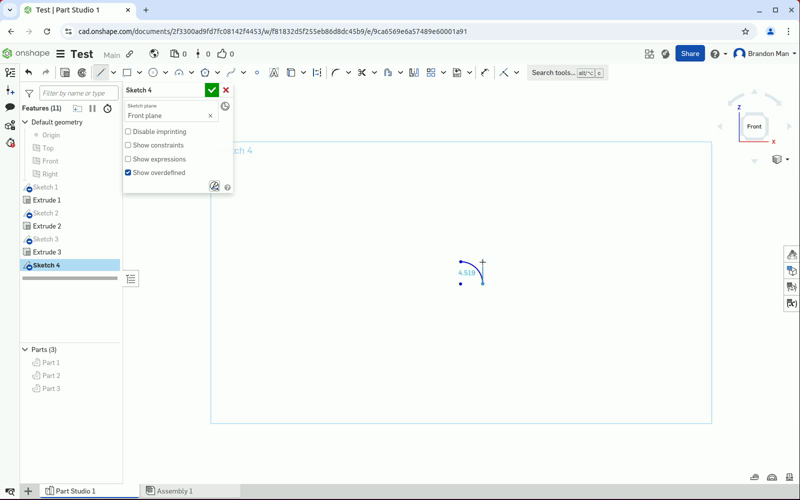
click(482, 261)
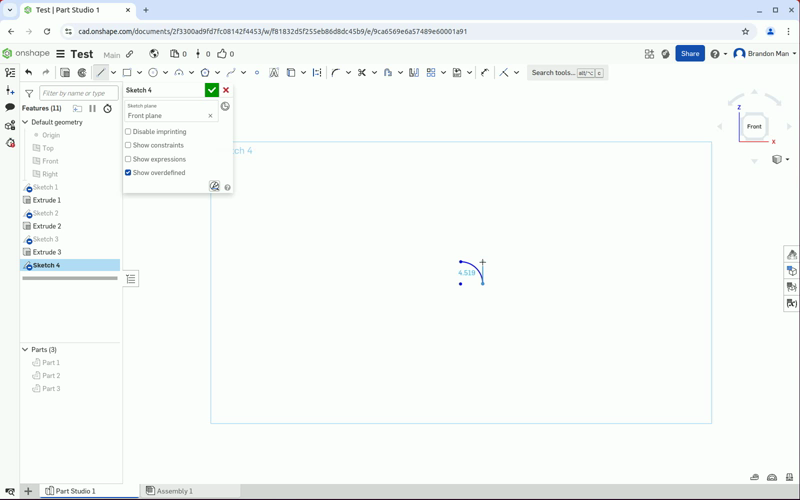
key_up(shift)
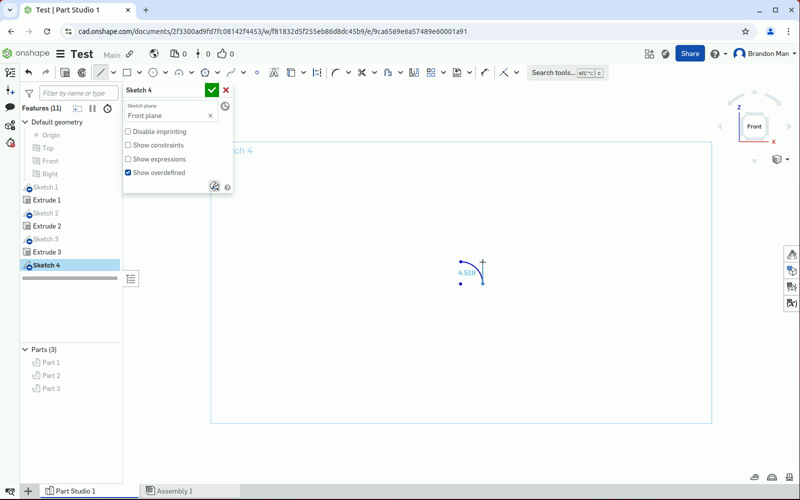
mouse_move(512, 261)
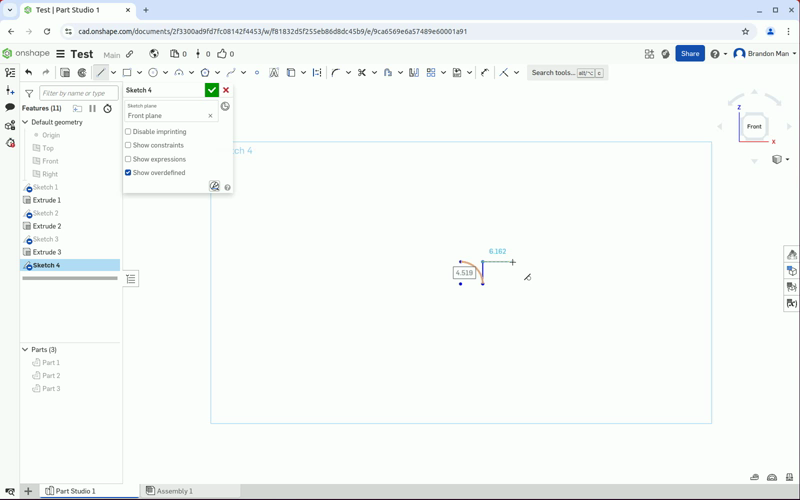
key_down(shift)
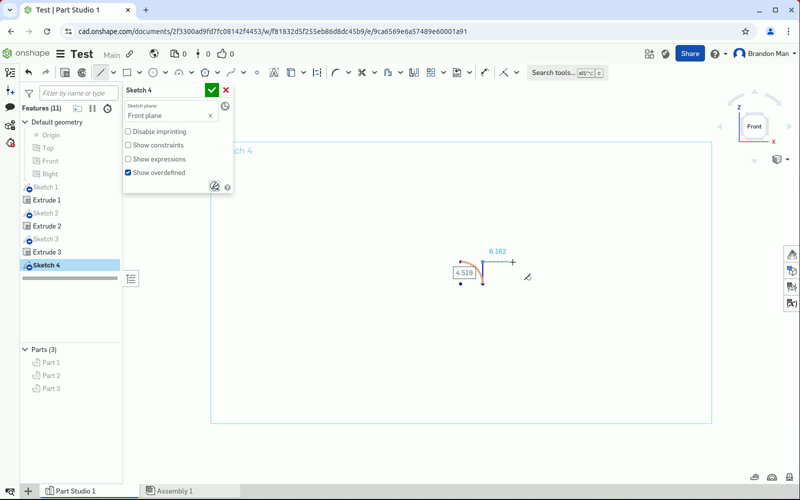
mouse_move(460, 261)
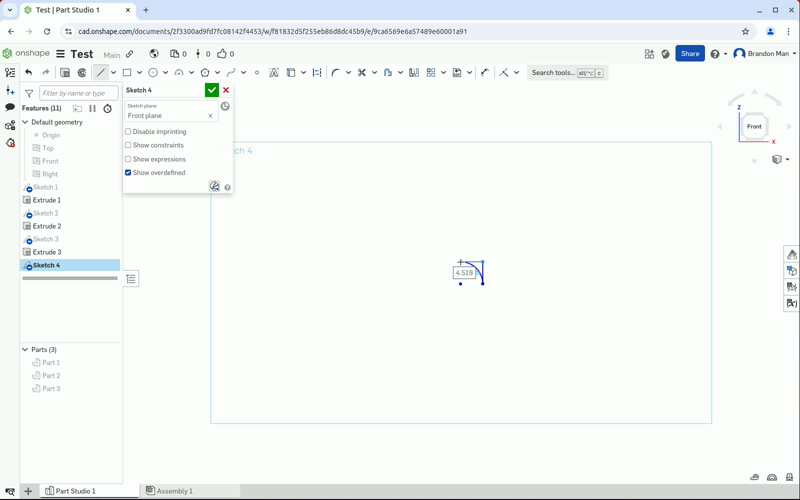
key_up(shift)
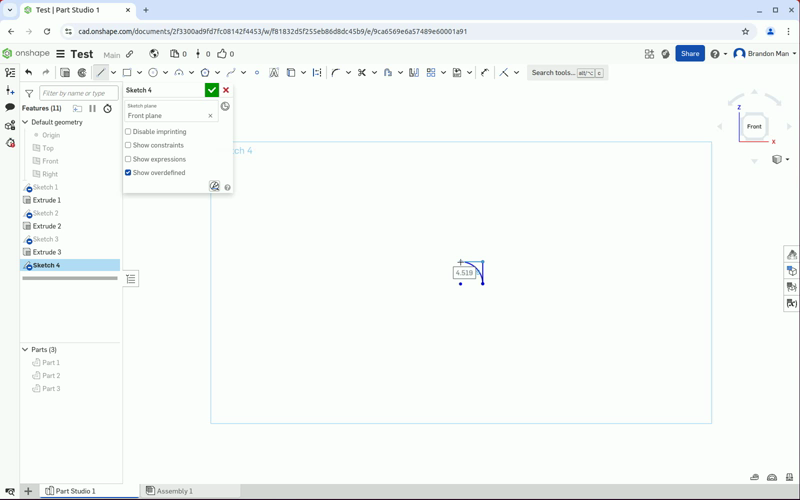
click(460, 261)
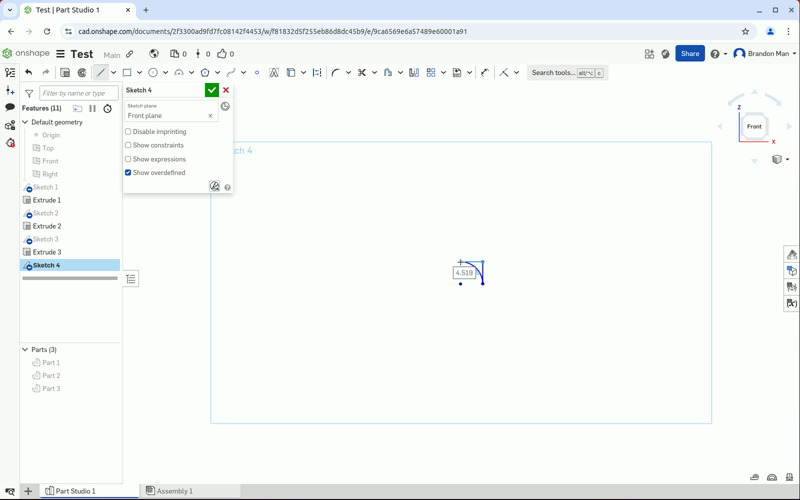
key(esc)
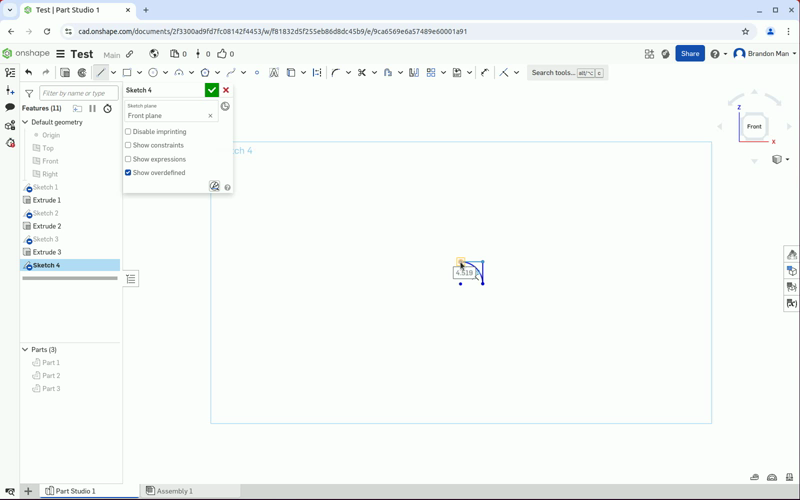
mouse_move(474, 265)
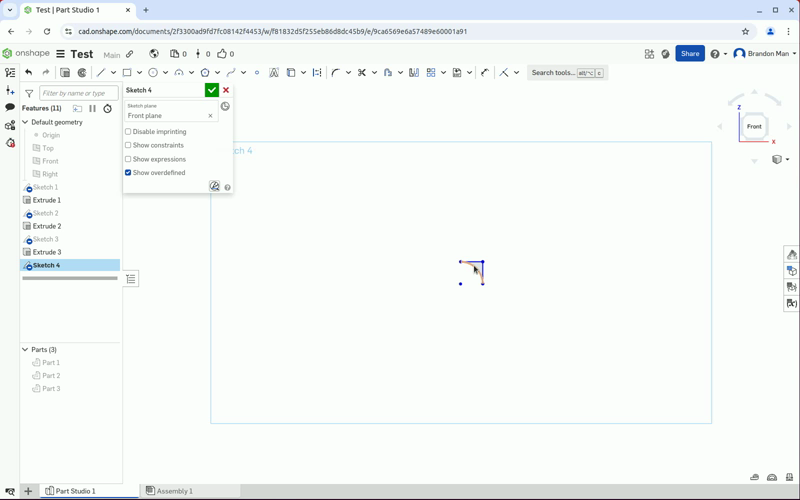
scroll(6)
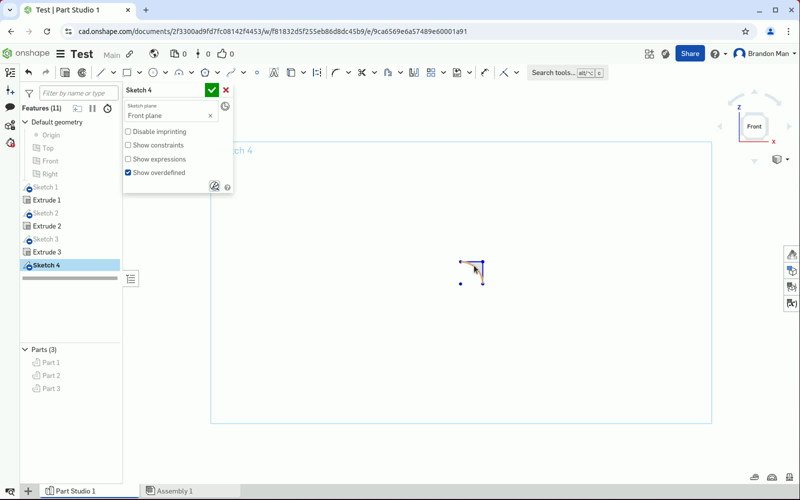
scroll(6)
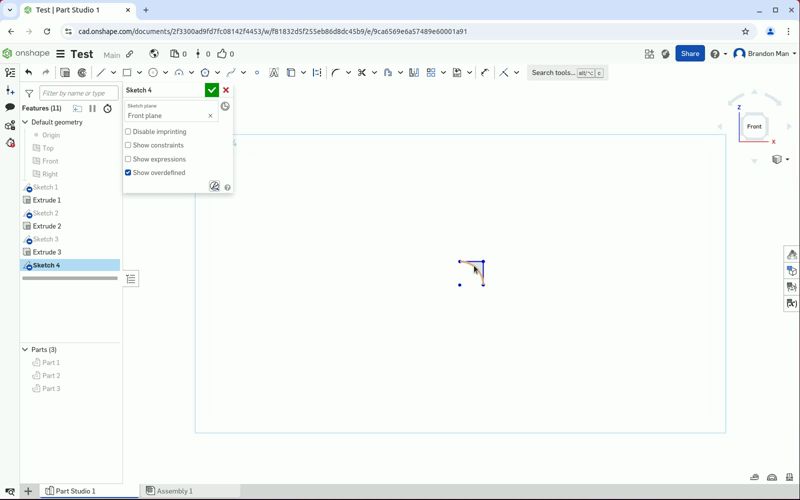
scroll(6)
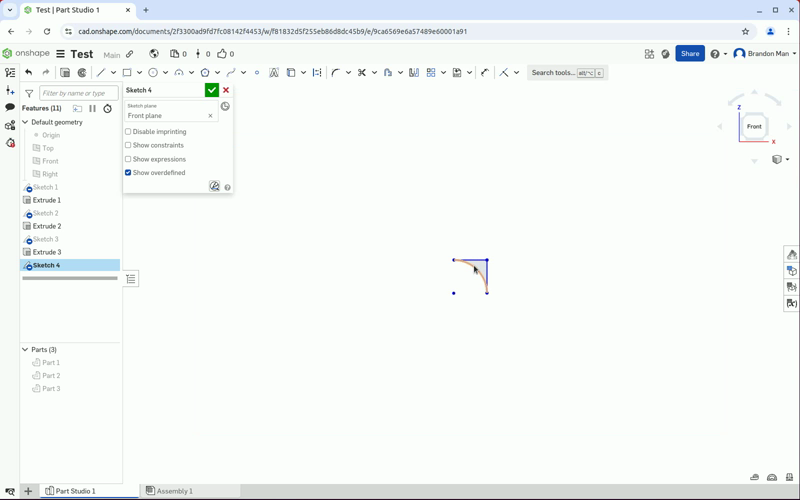
scroll(6)
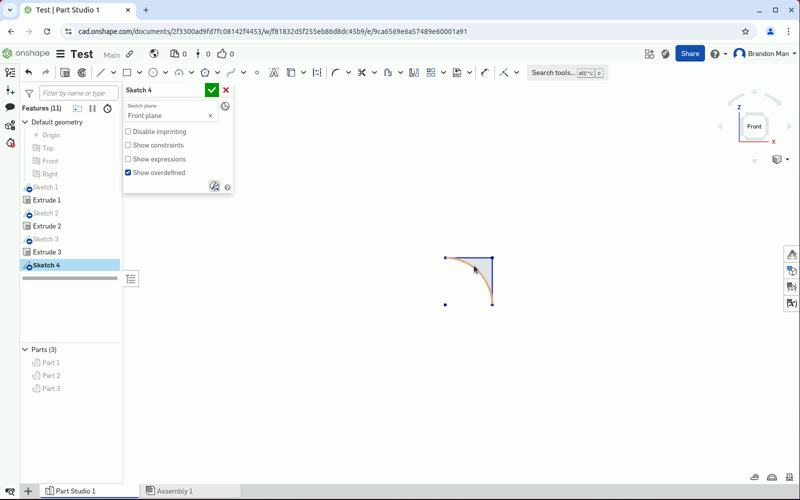
scroll(6)
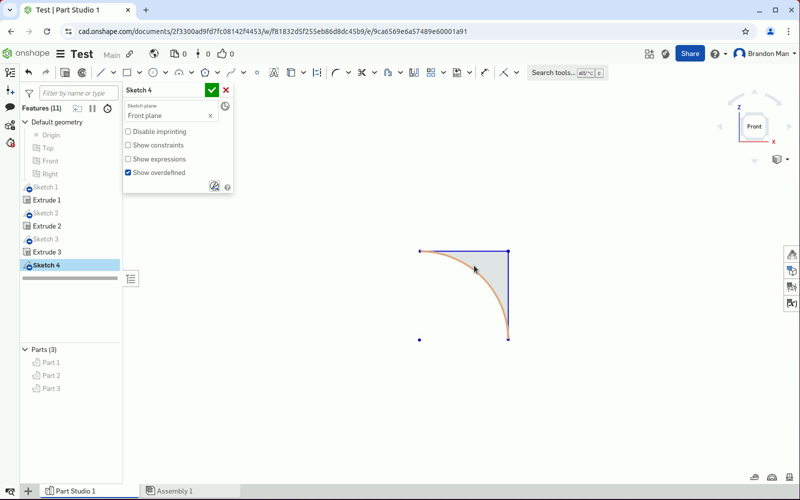
scroll(6)
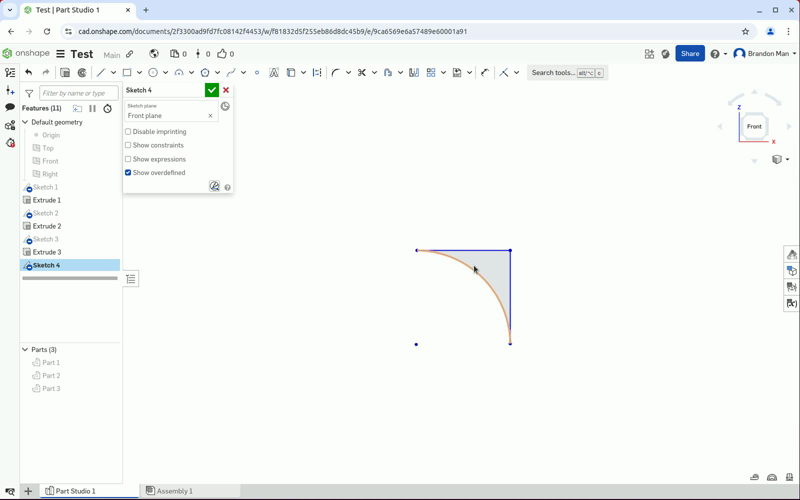
scroll(6)
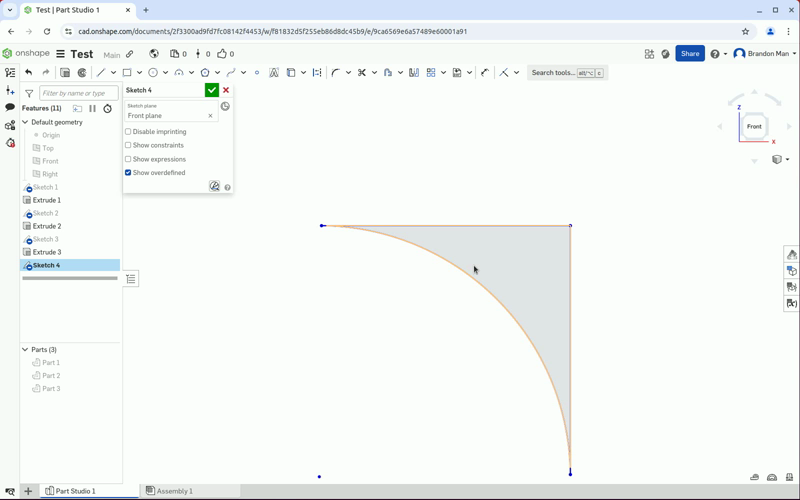
click(474, 265)
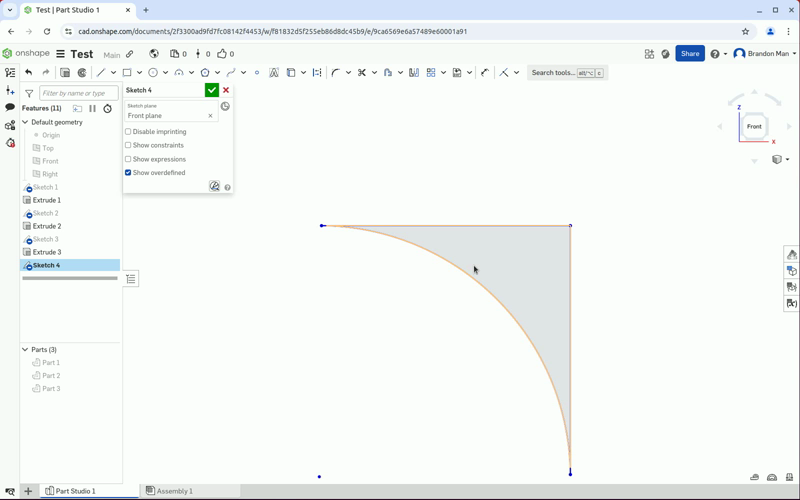
scroll(-6)
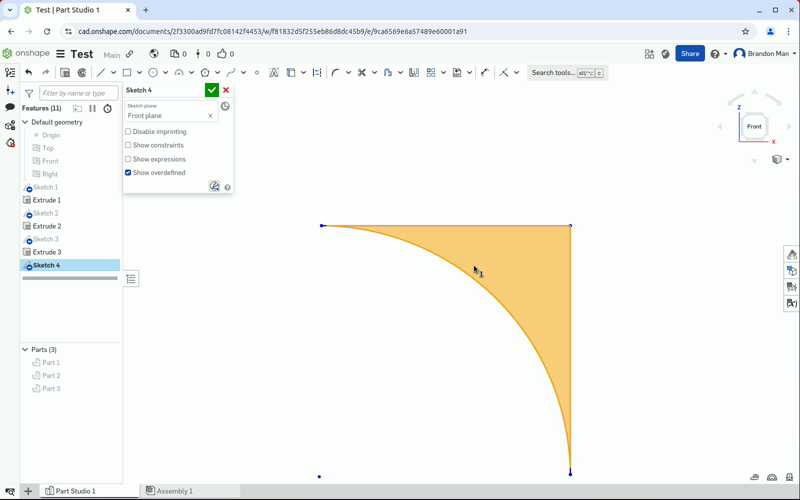
scroll(-6)
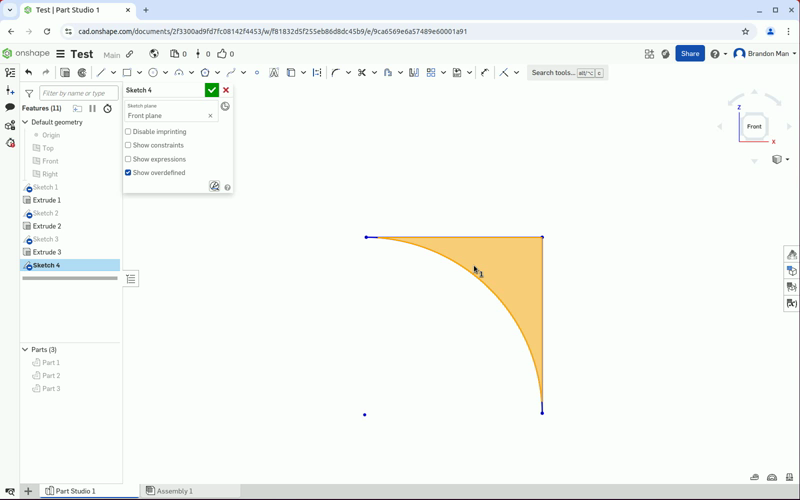
scroll(-6)
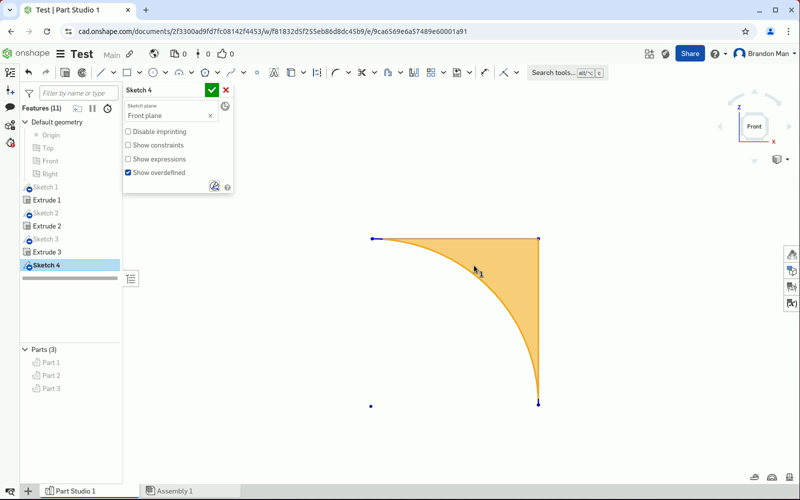
scroll(-6)
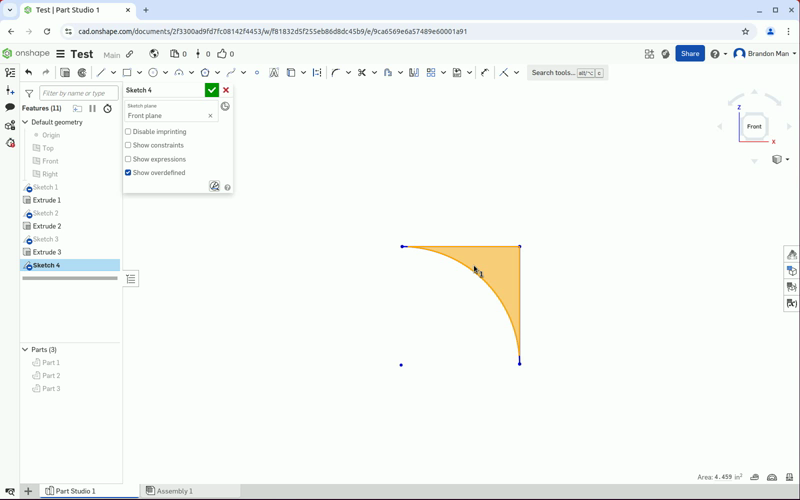
scroll(-6)
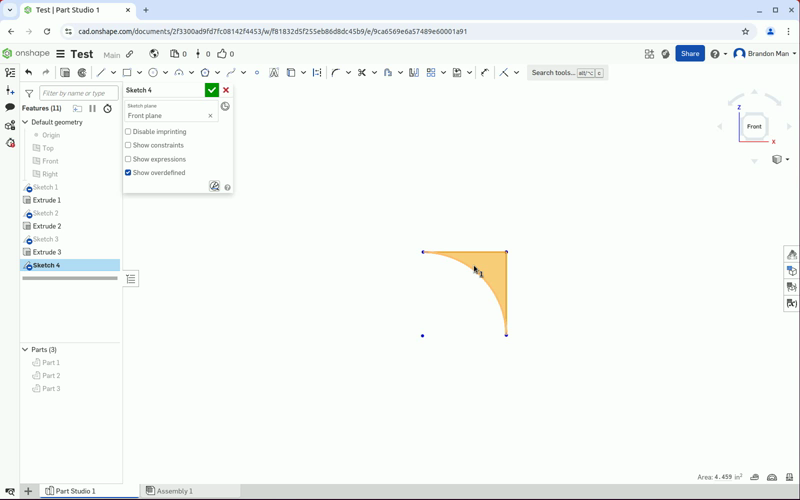
scroll(-6)
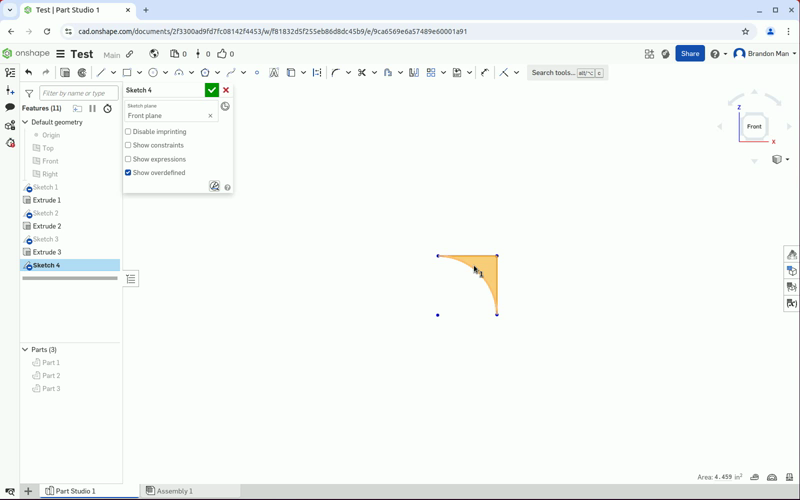
scroll(-6)
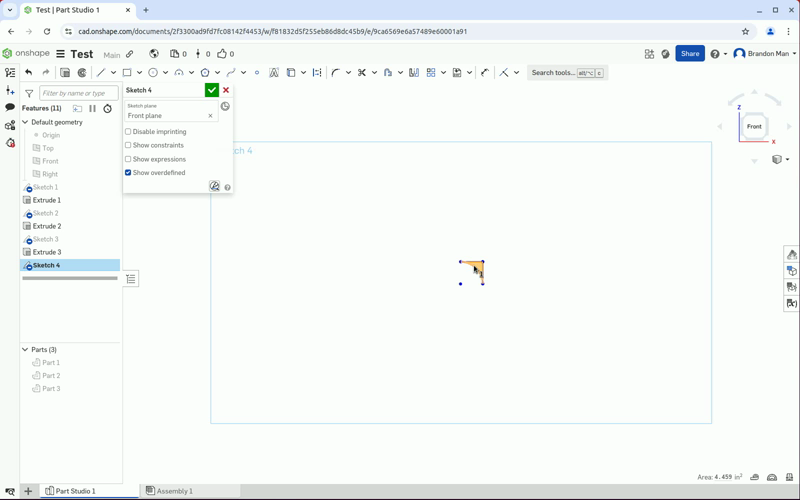
mouse_move(73, 352)
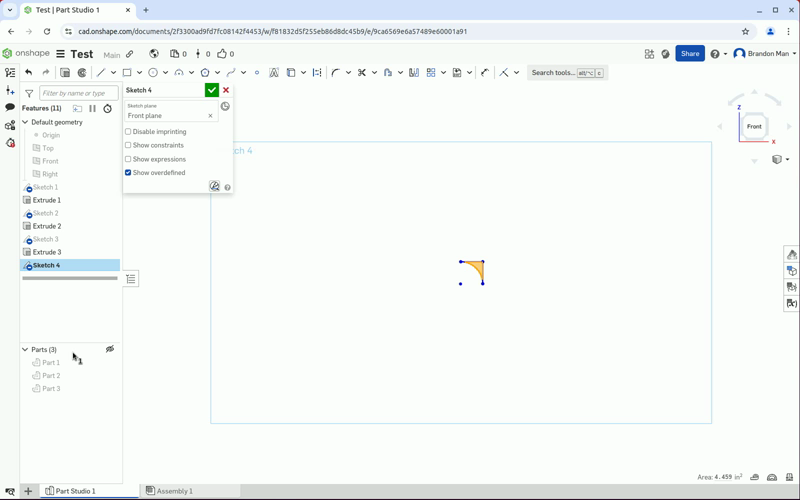
key(shift+y)
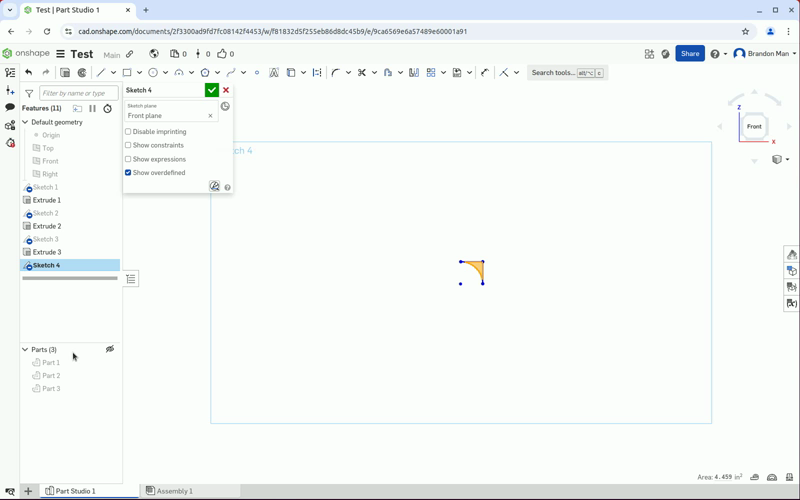
key(shift+e)
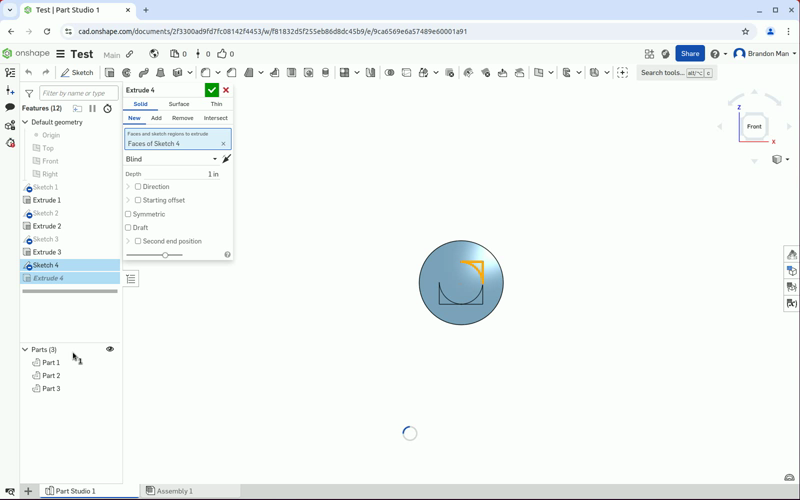
mouse_move(143, 106)
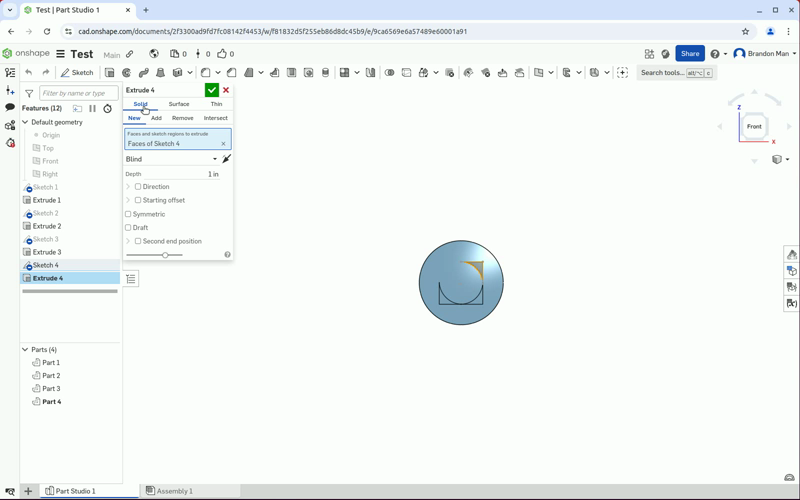
click(143, 106)
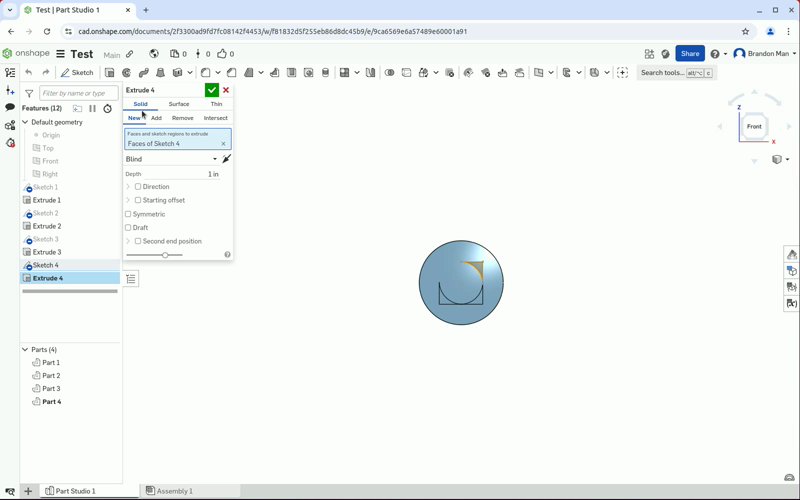
mouse_move(137, 120)
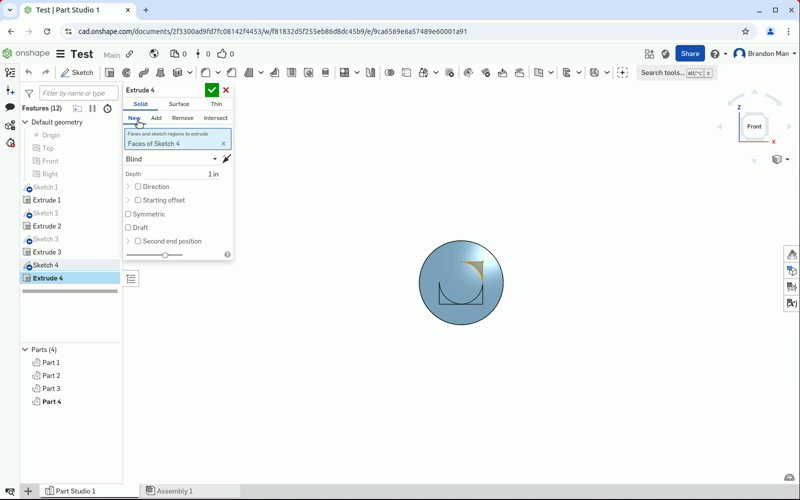
click(137, 120)
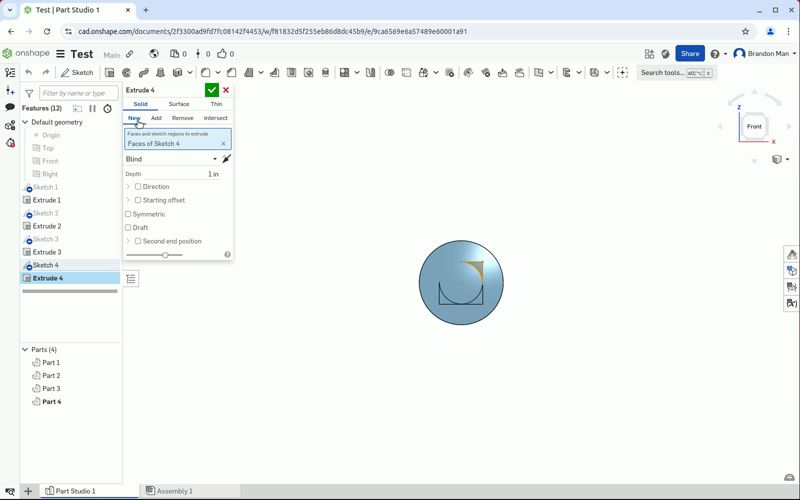
key(tab, 4)
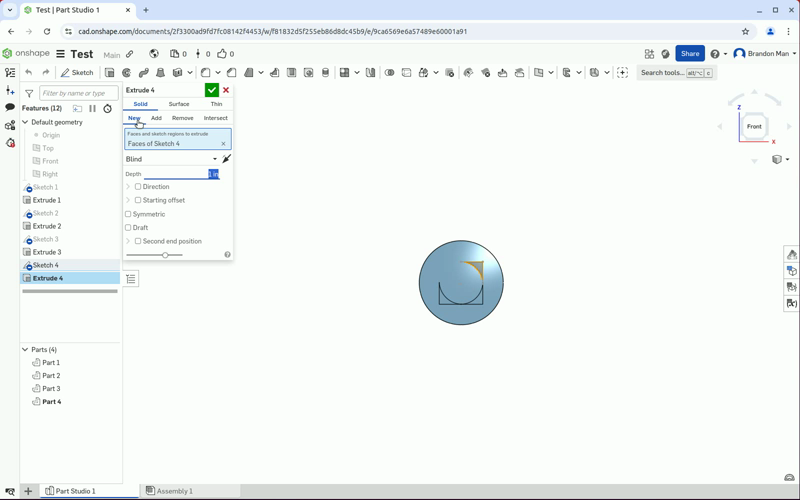
text(23.108)
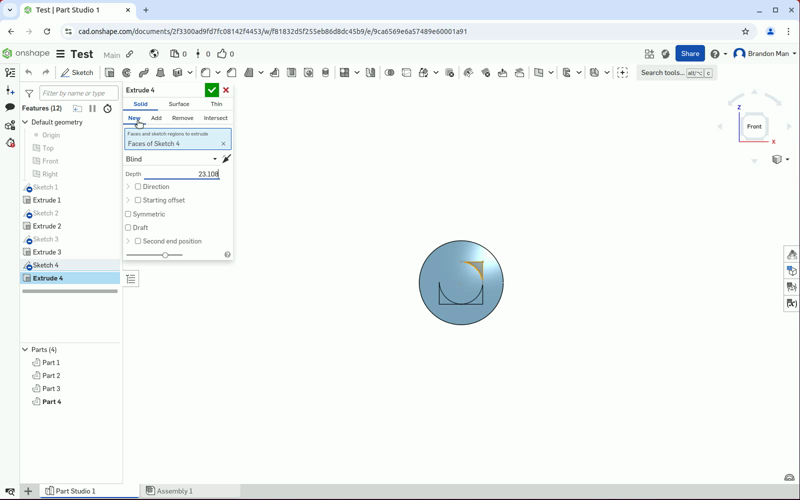
key(enter)
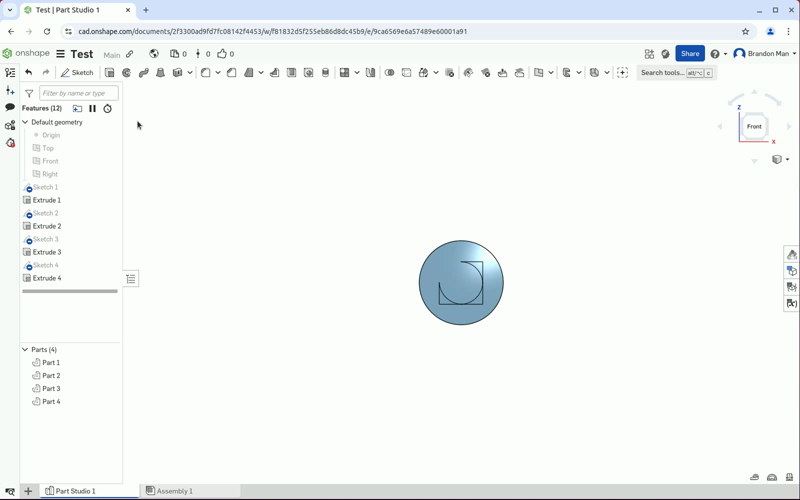
key(shift+h)
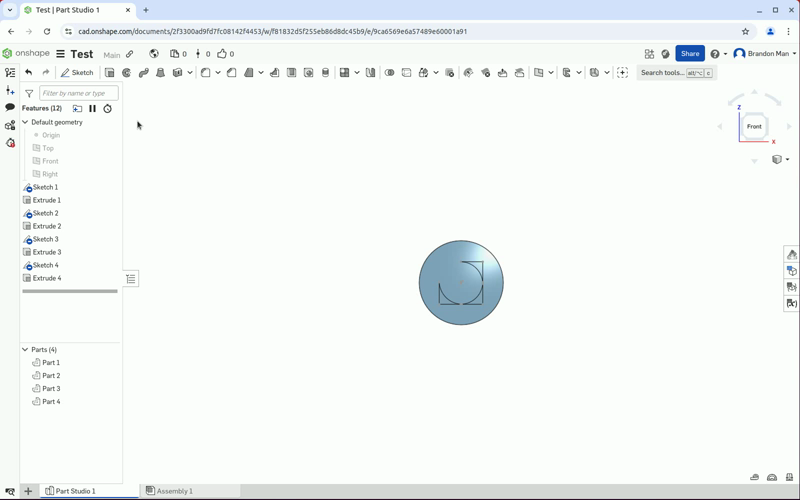
key(shift+h)
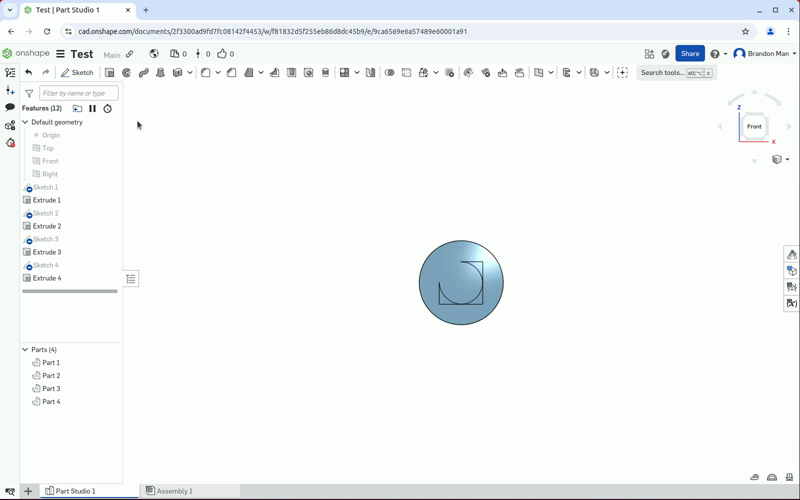
mouse_move(73, 189)
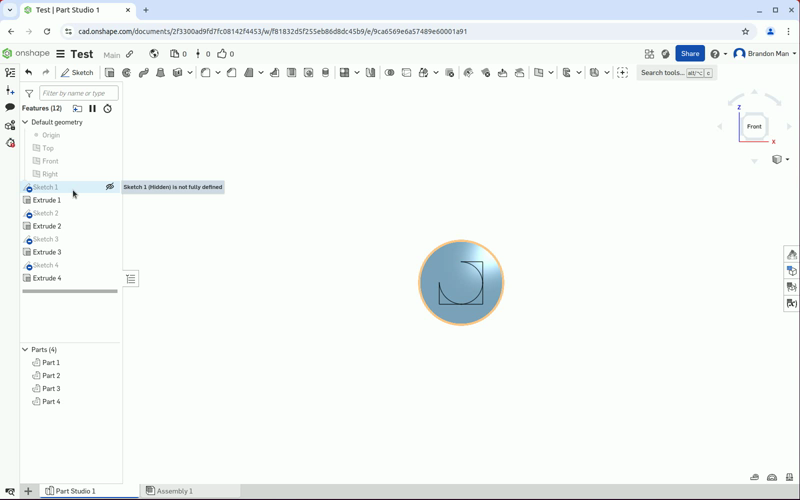
click(73, 189)
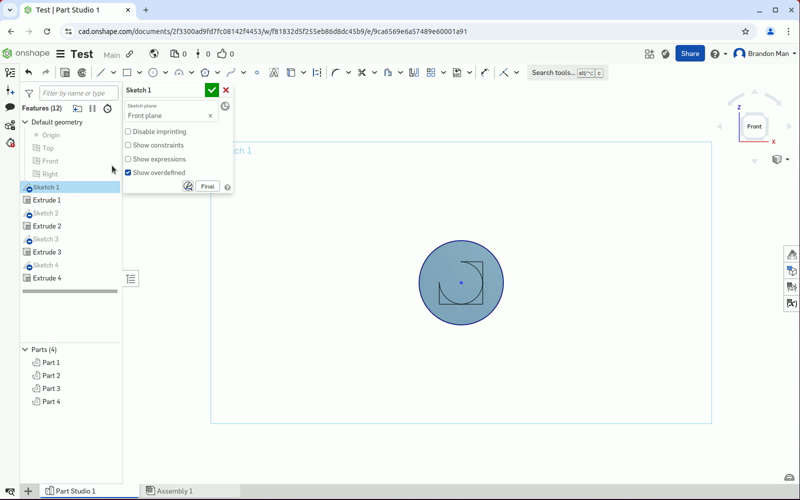
mouse_move(229, 92)
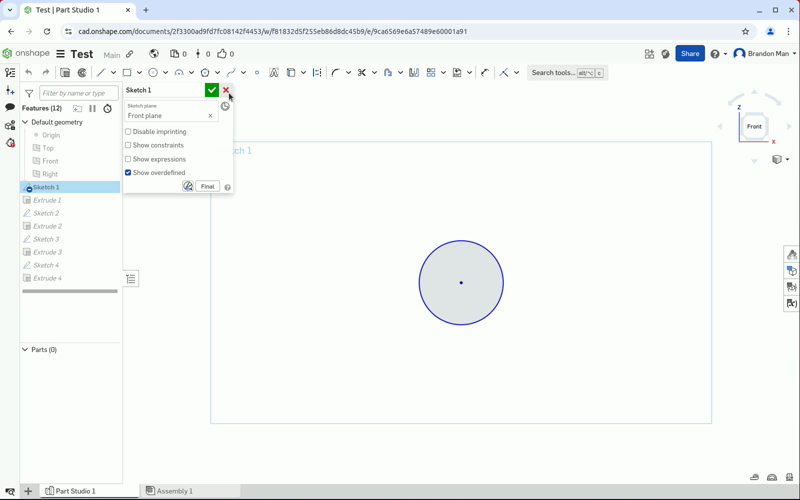
click(229, 92)
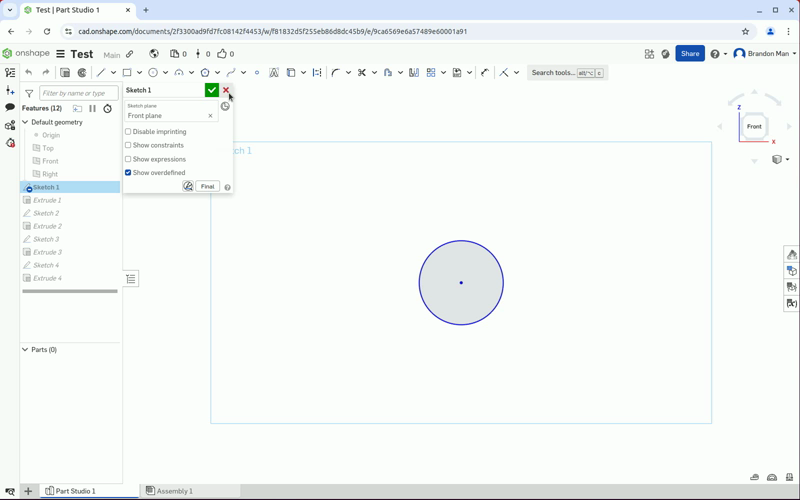
key(shift+s)
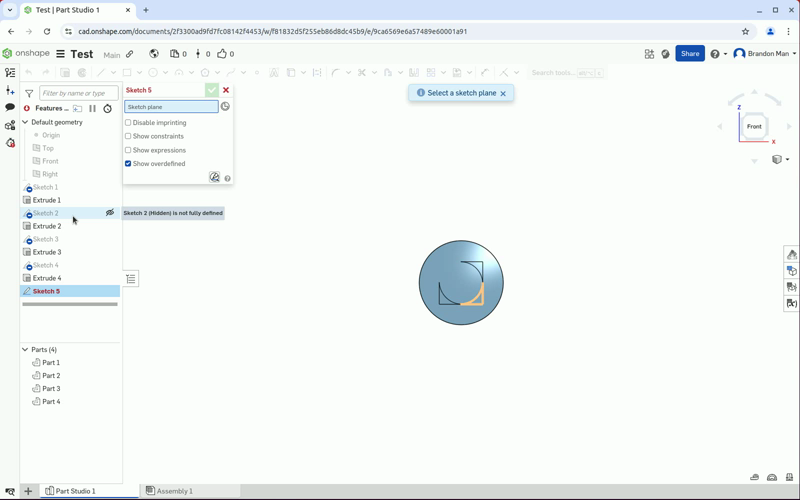
scroll(3)
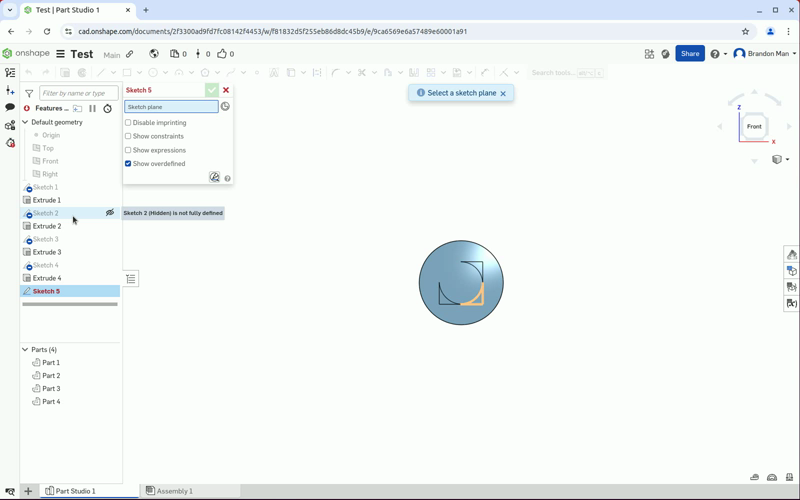
mouse_move(73, 163)
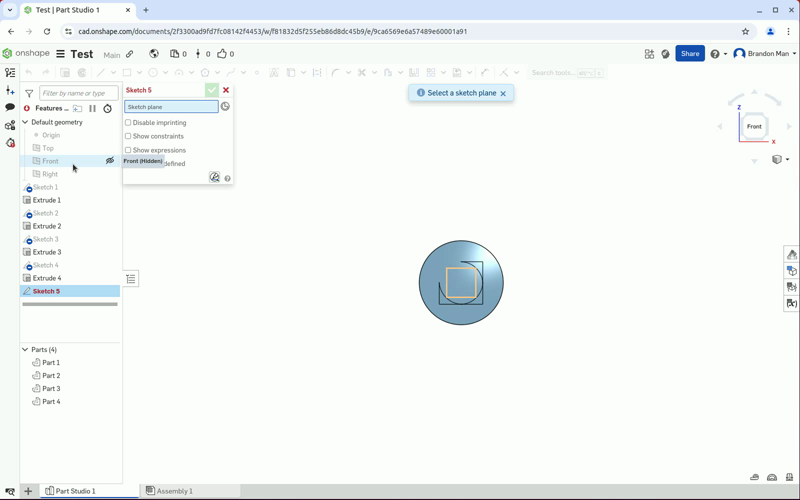
click(73, 163)
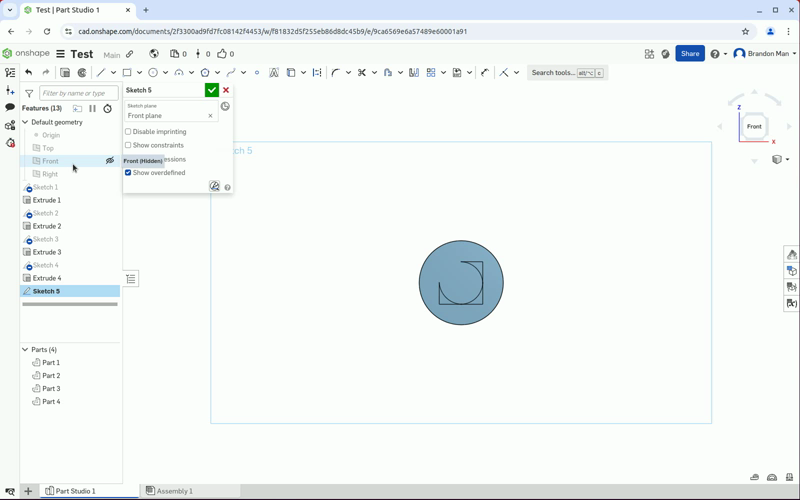
mouse_move(73, 352)
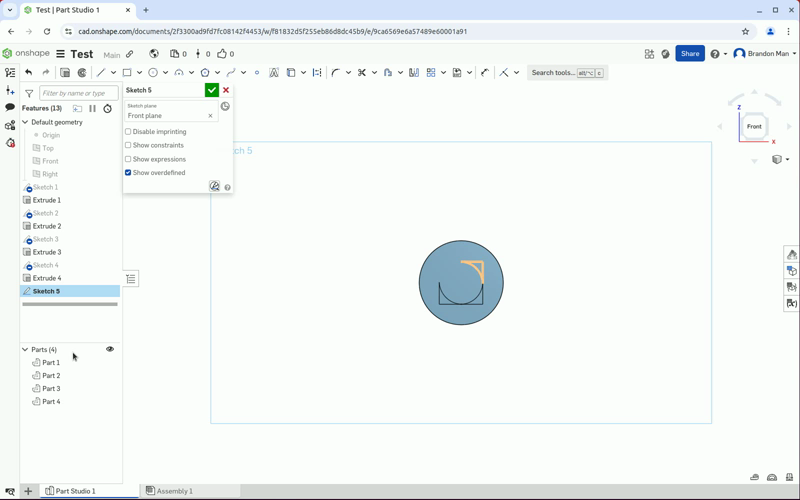
key(y)
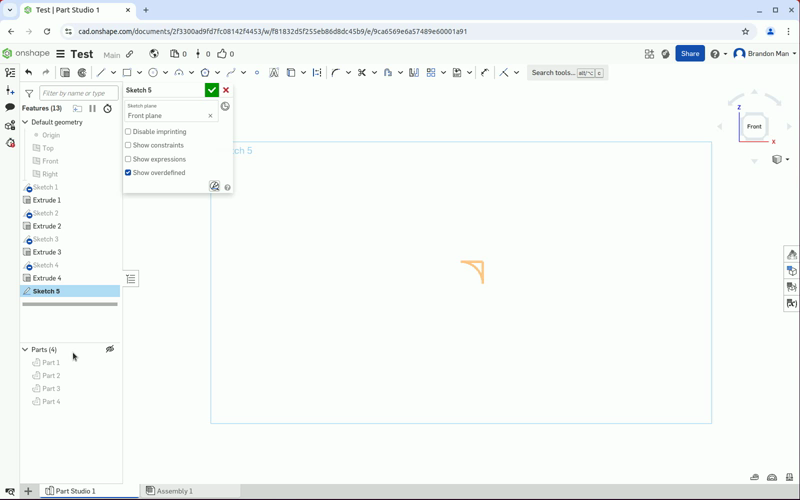
key(a)
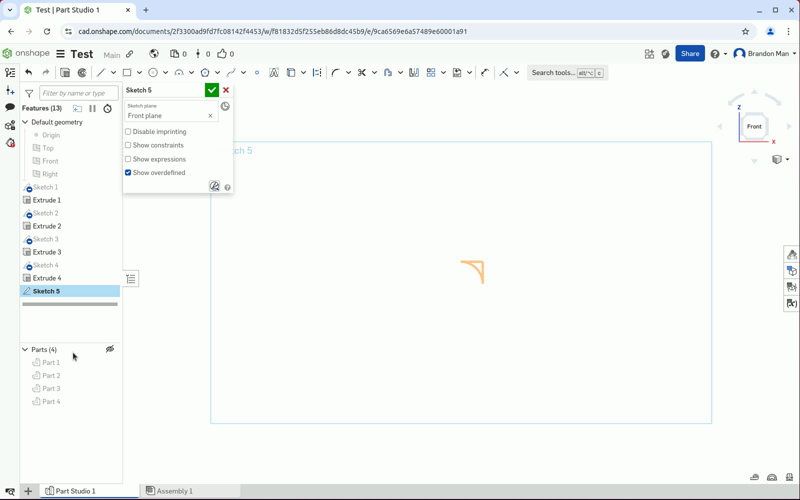
key_down(shift)
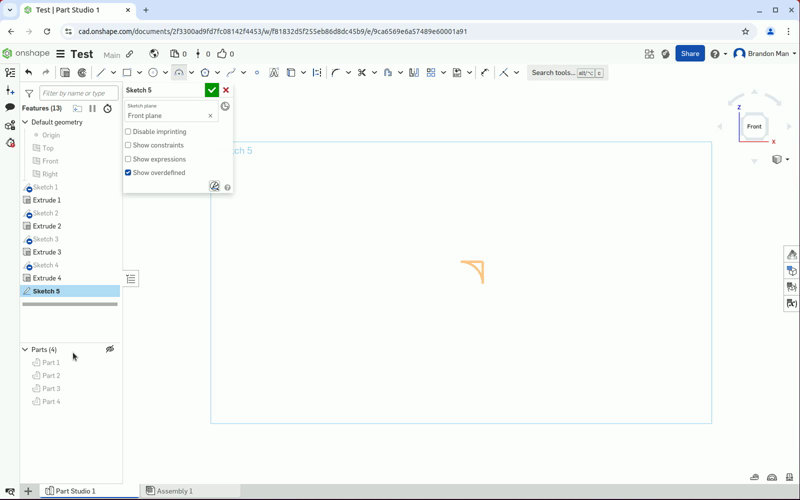
mouse_move(439, 282)
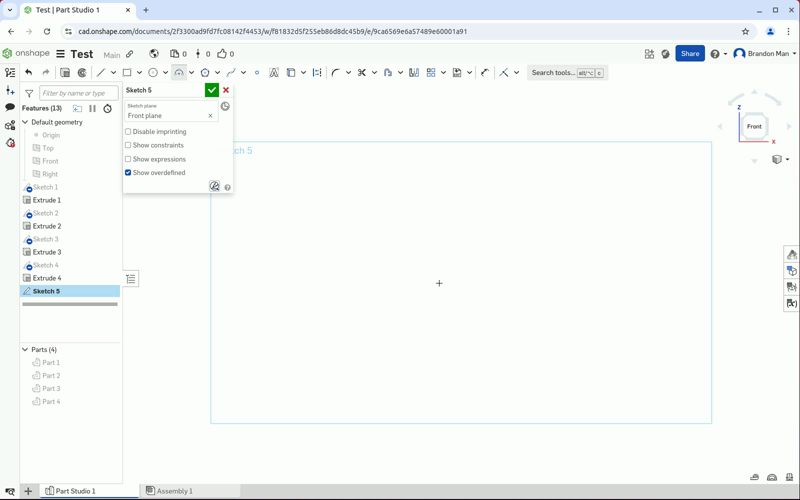
click(439, 282)
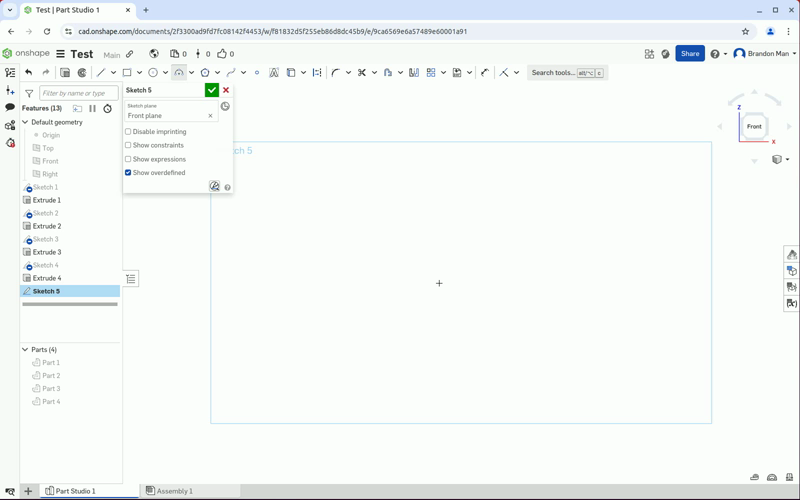
key_up(shift)
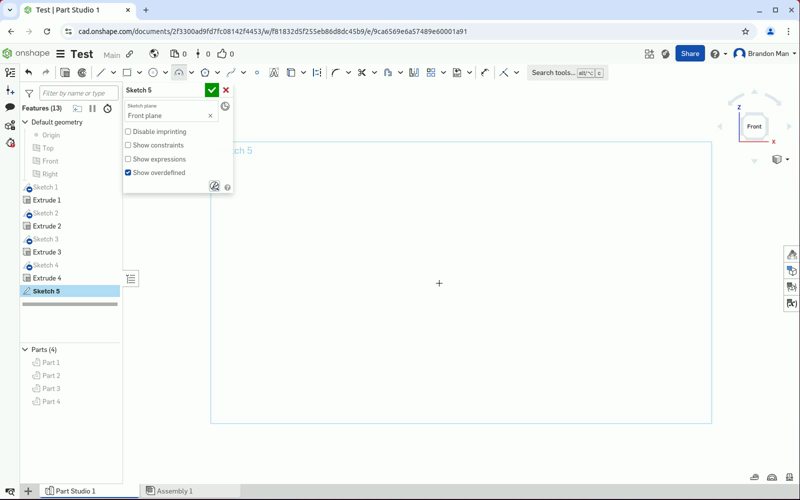
key_down(shift)
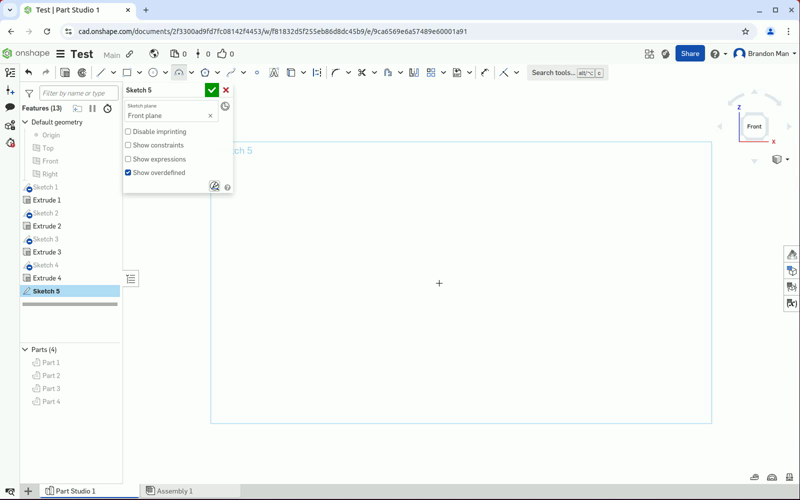
mouse_move(461, 261)
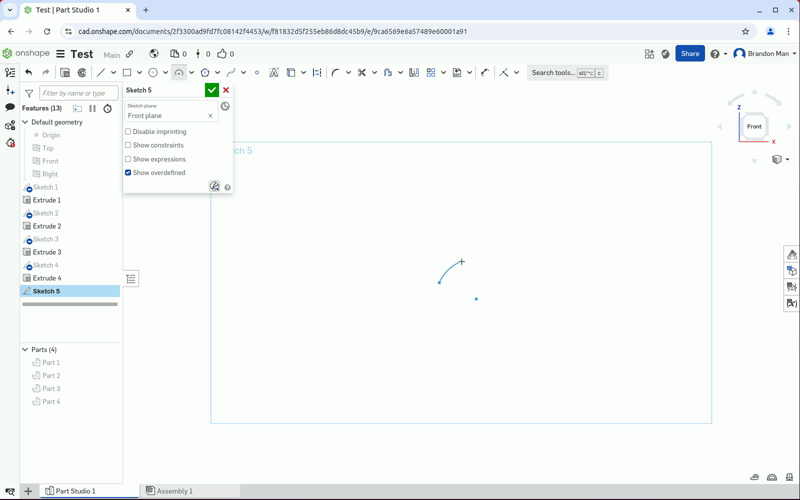
click(461, 261)
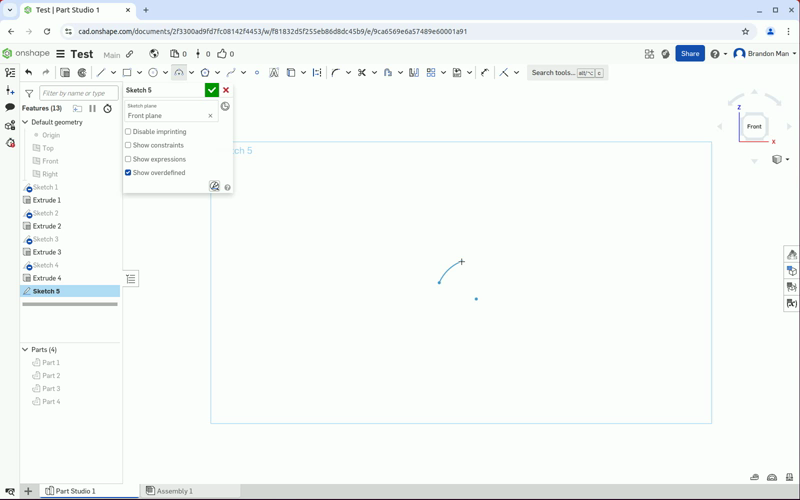
mouse_move(446, 267)
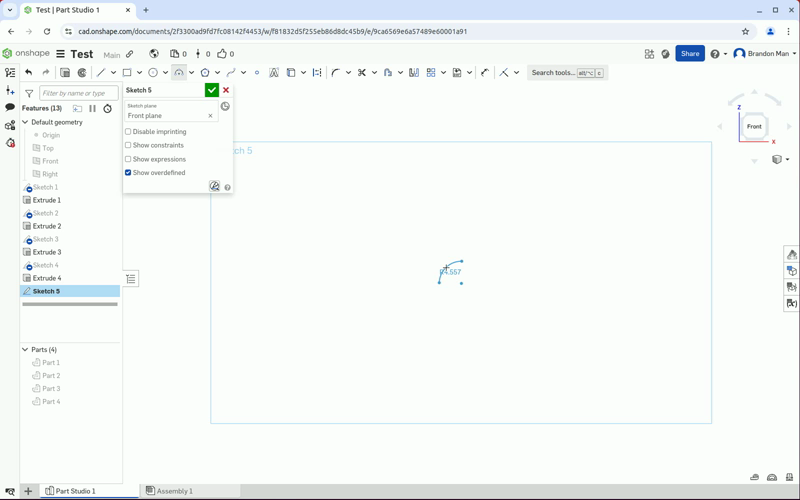
click(446, 267)
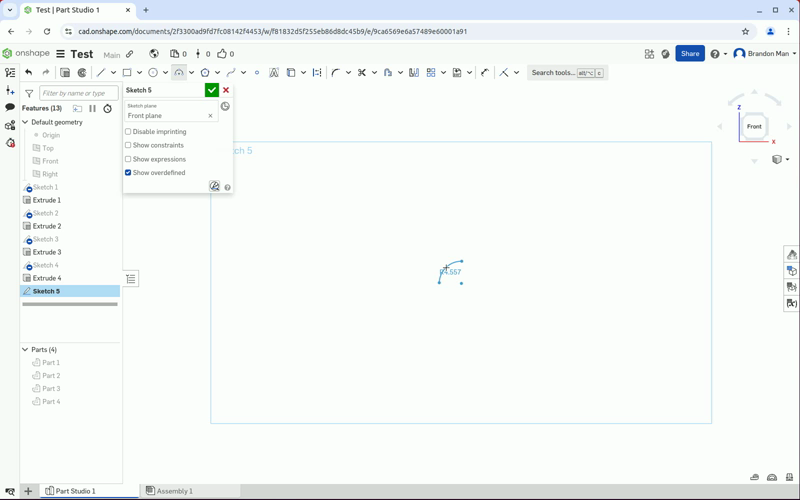
key_up(shift)
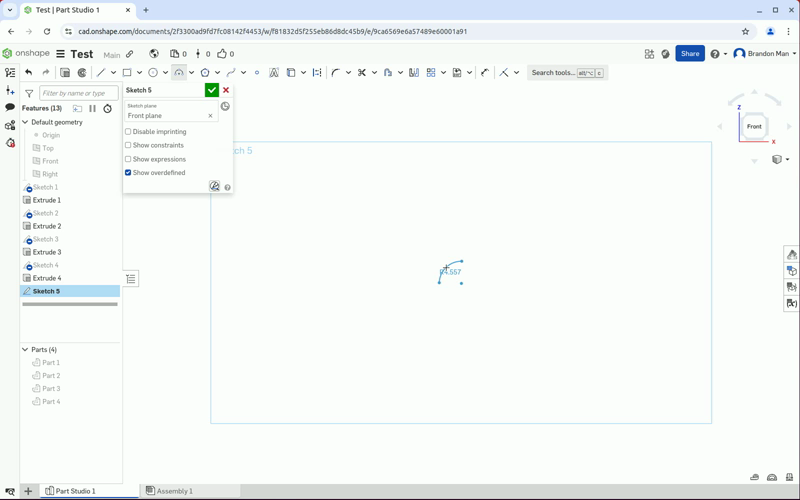
key(esc)
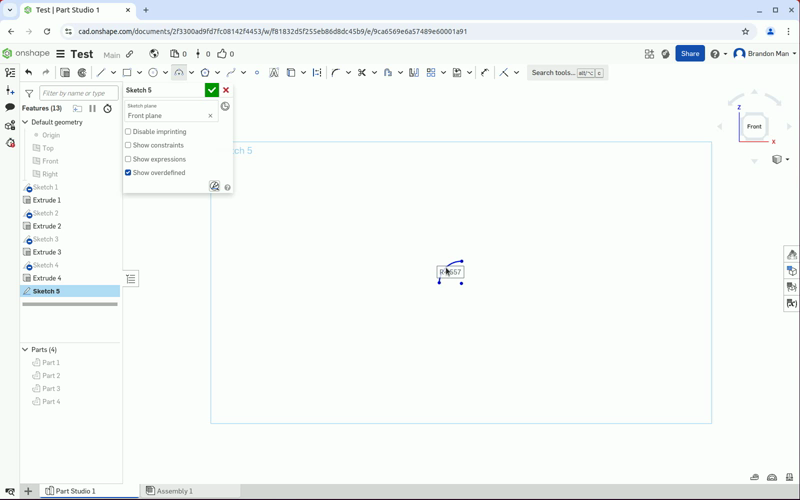
key(l)
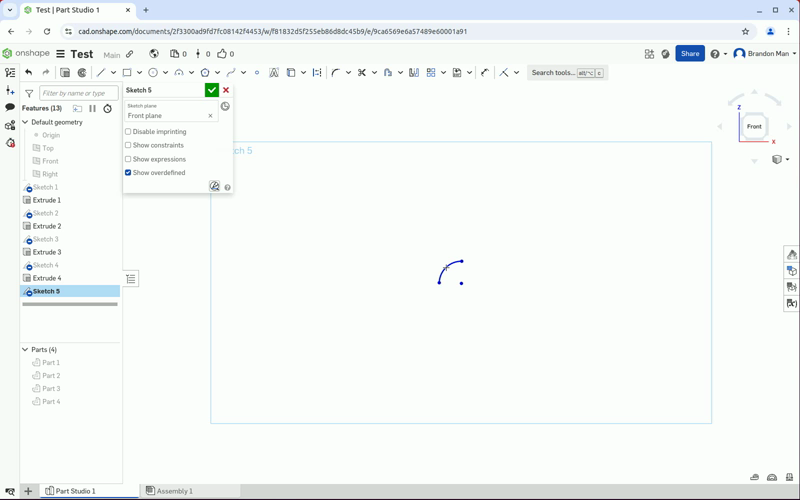
mouse_move(461, 261)
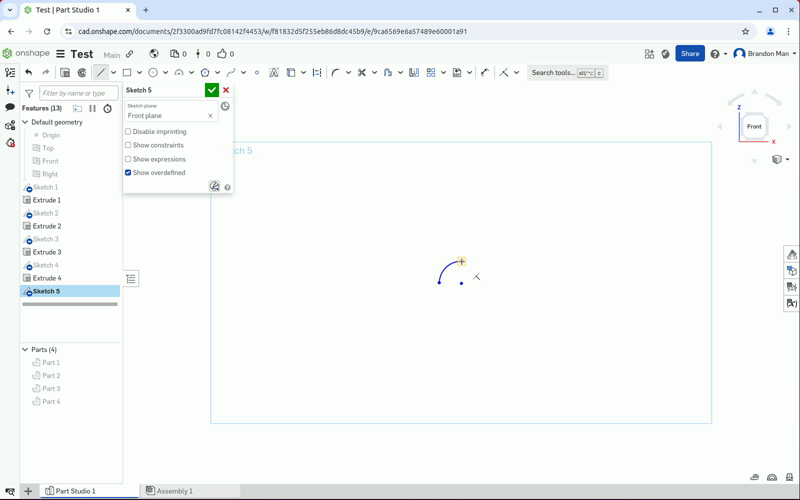
click(461, 261)
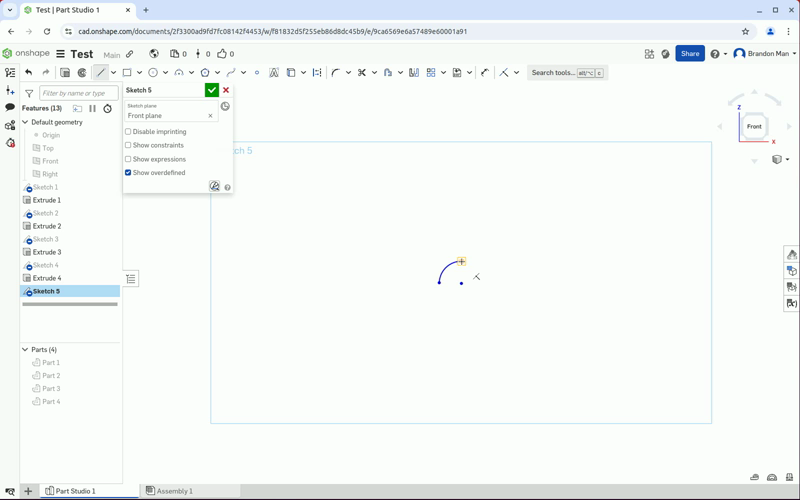
key_down(shift)
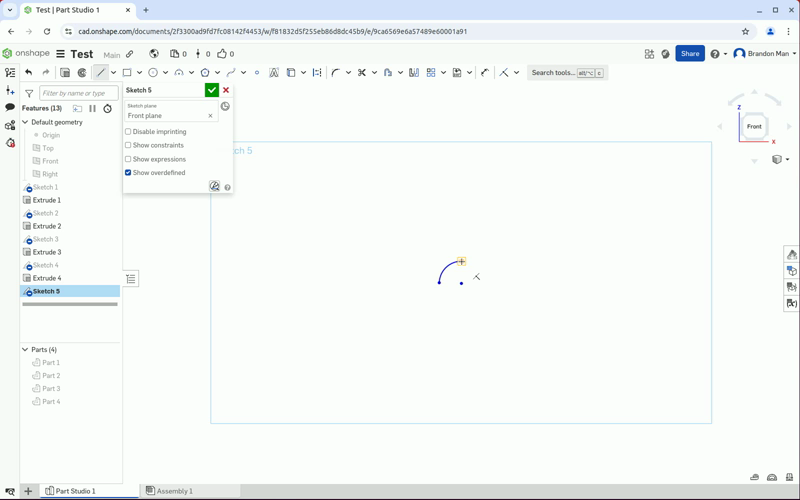
mouse_move(491, 261)
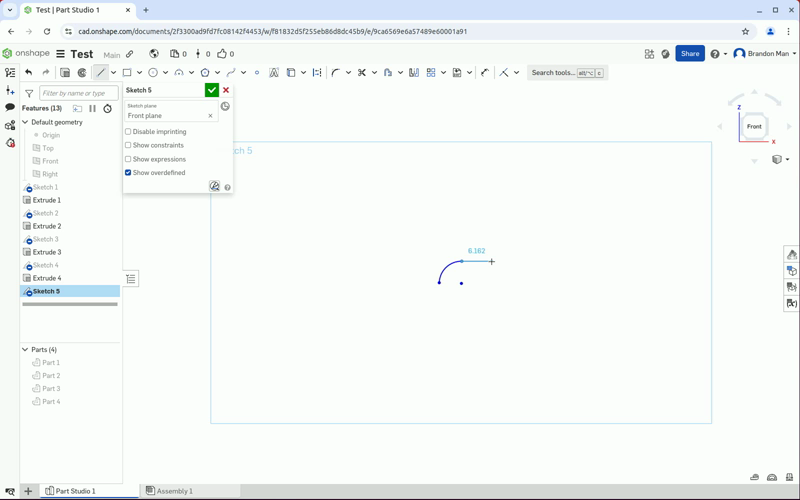
mouse_move(439, 261)
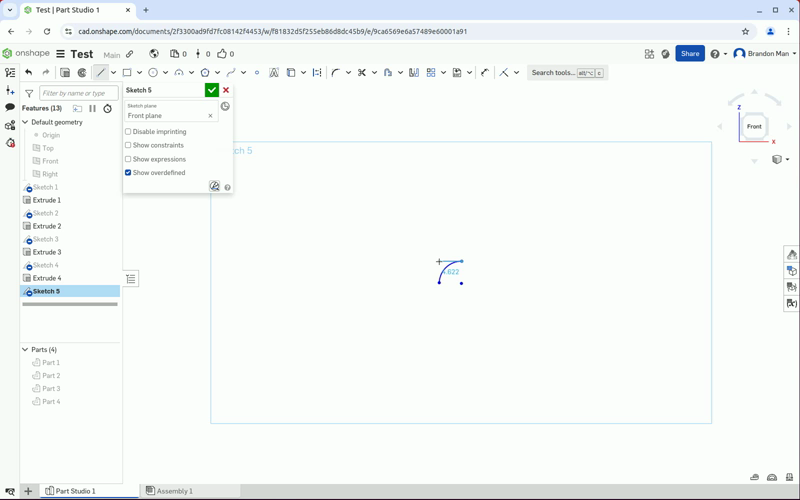
click(439, 261)
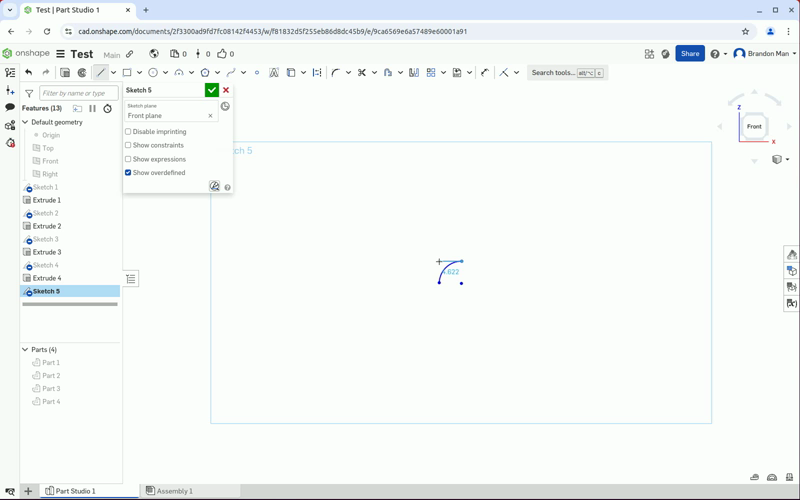
key_up(shift)
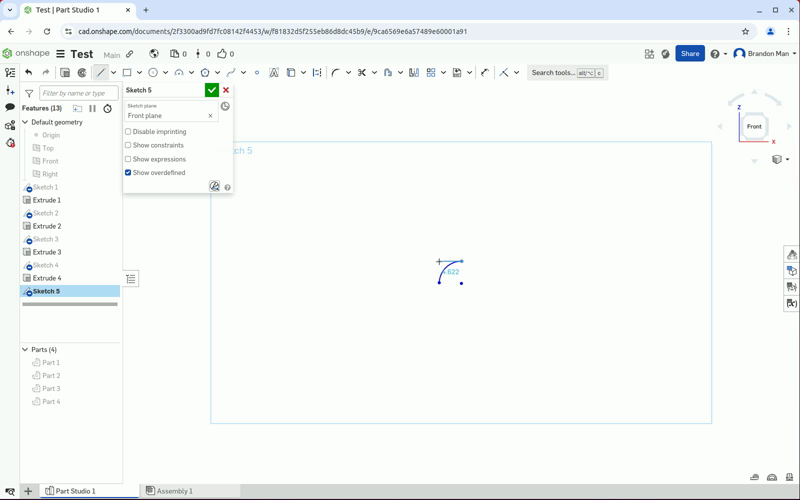
mouse_move(469, 261)
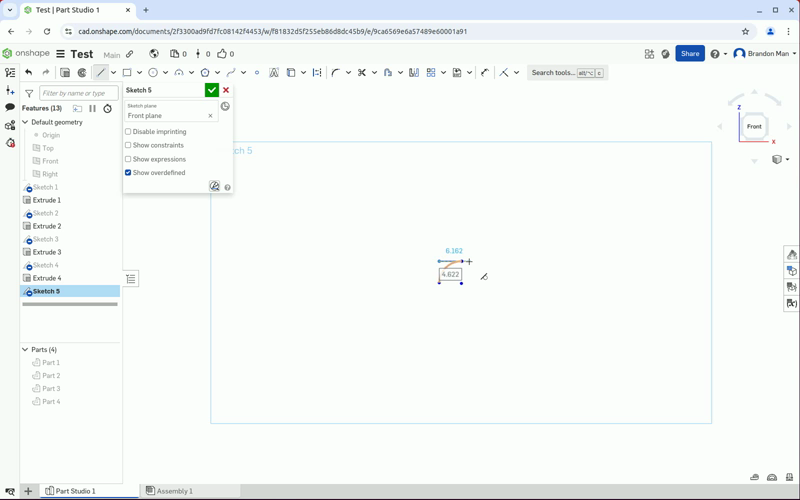
key_down(shift)
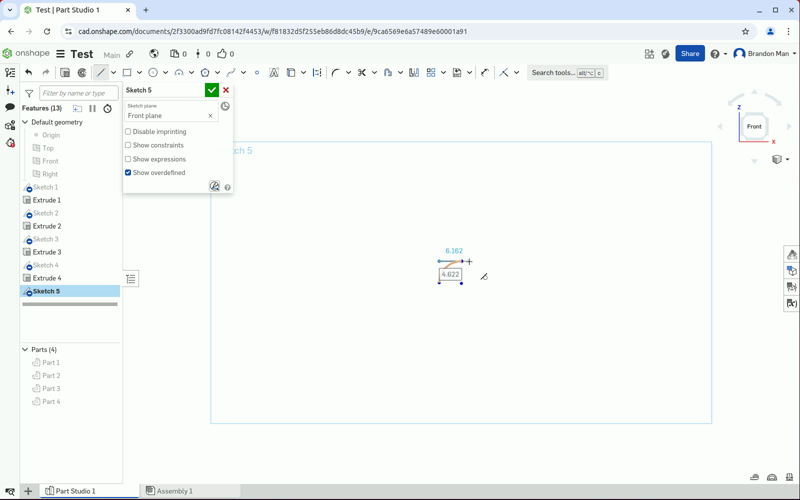
mouse_move(439, 282)
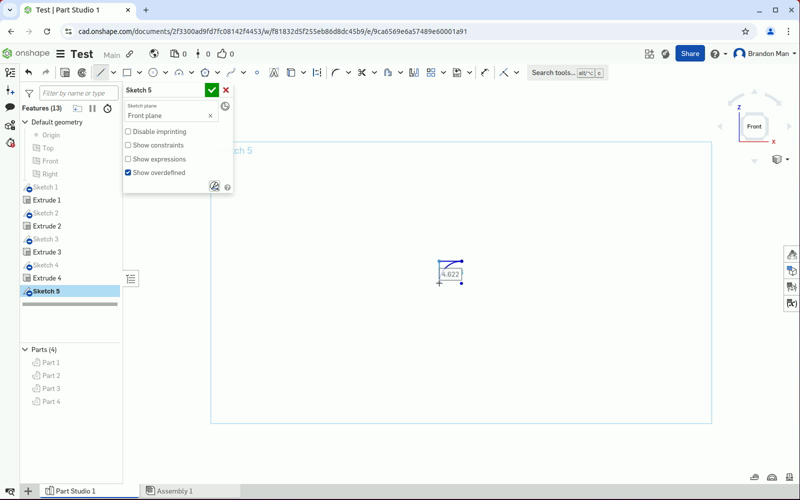
key_up(shift)
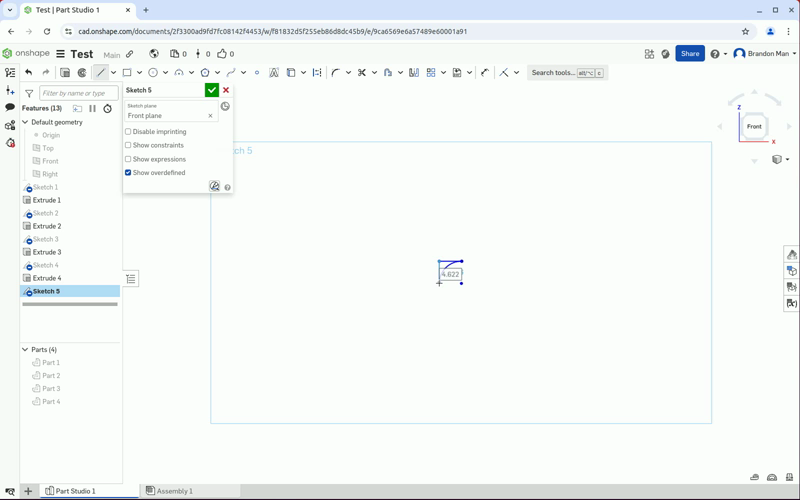
click(439, 282)
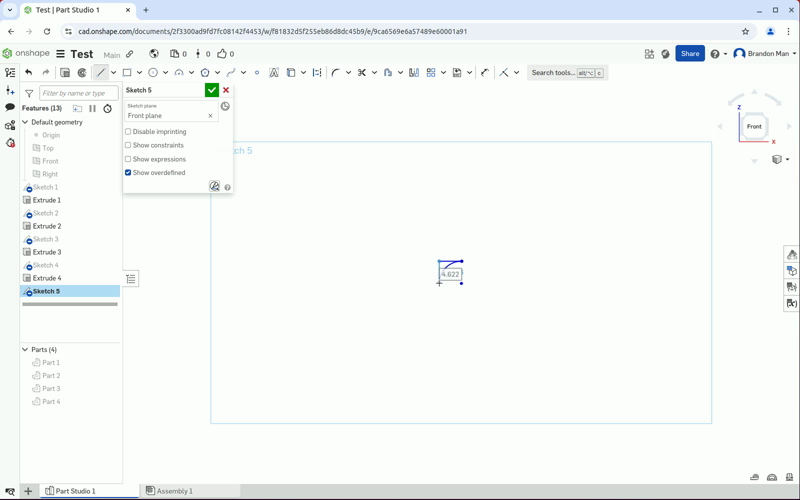
key(esc)
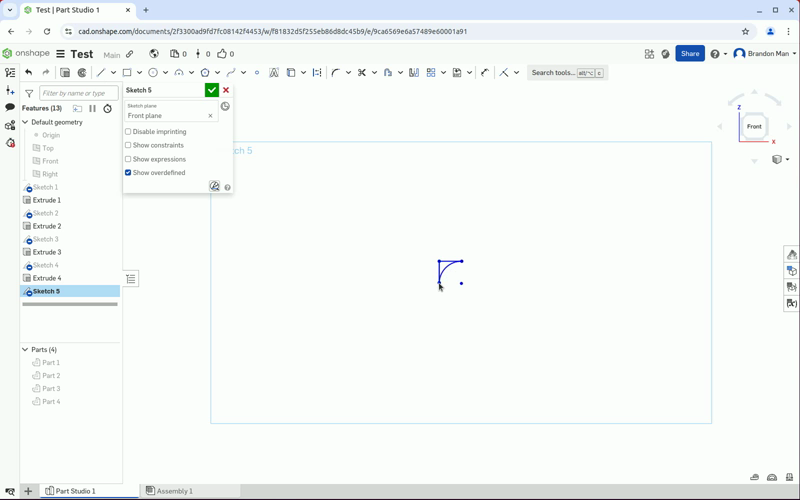
mouse_move(442, 264)
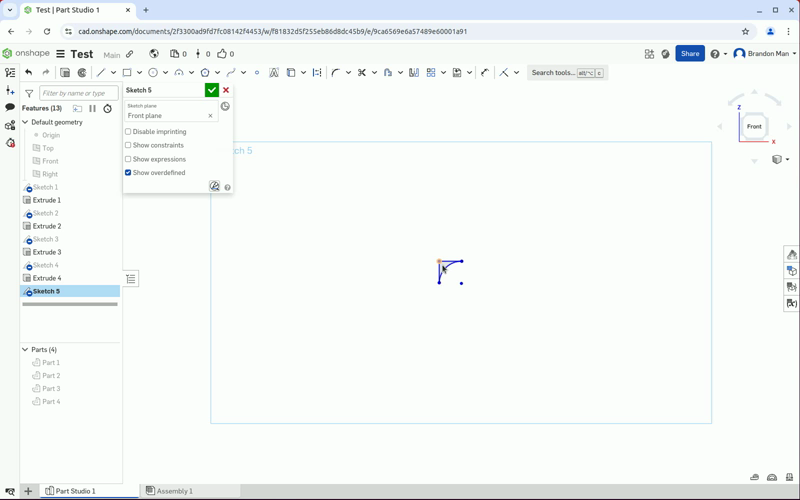
scroll(6)
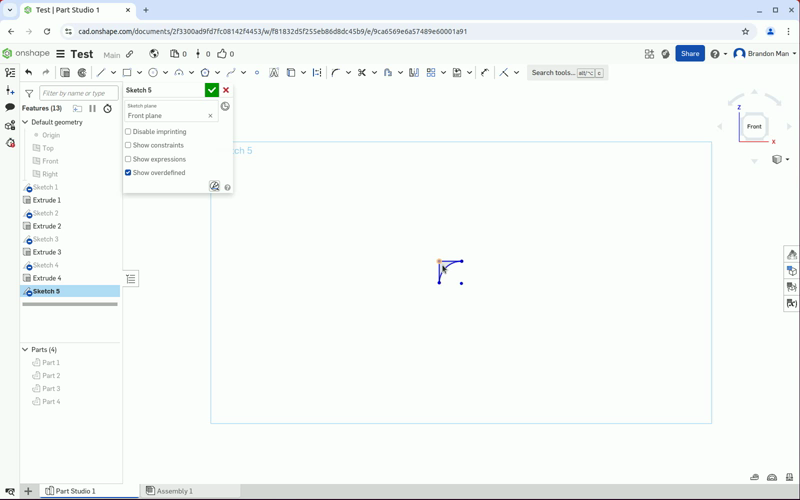
scroll(6)
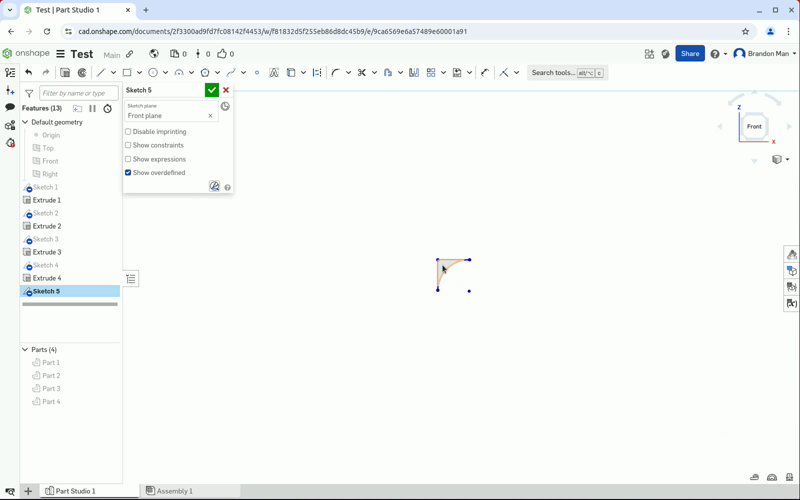
scroll(6)
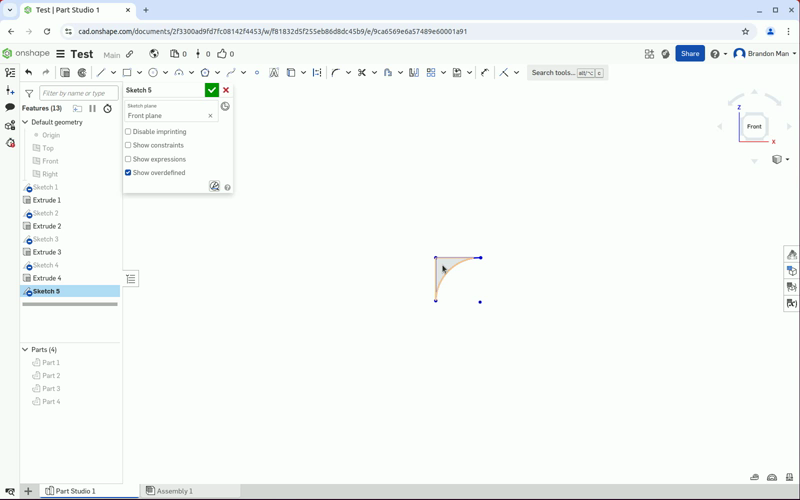
scroll(6)
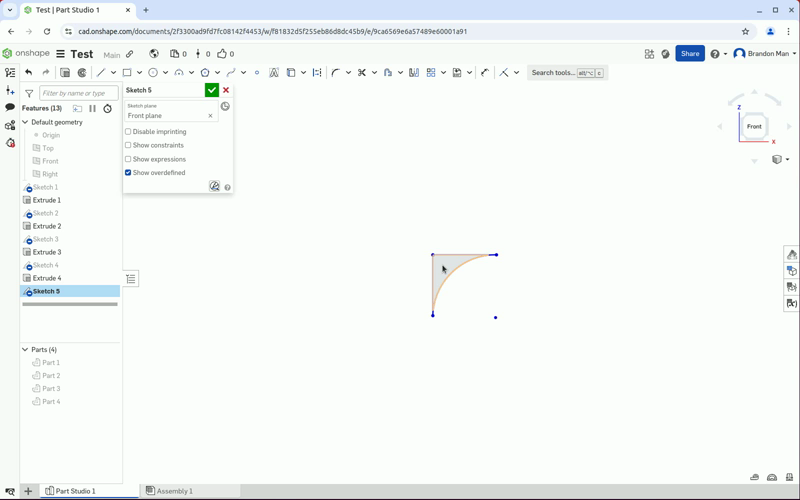
scroll(6)
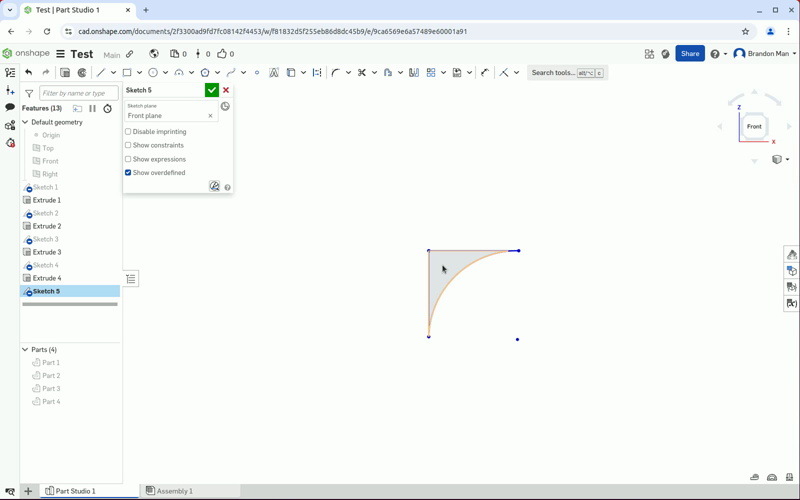
scroll(6)
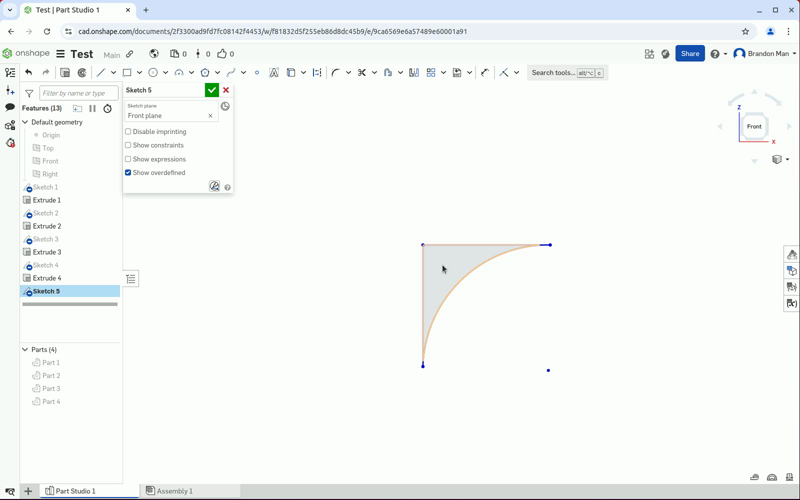
scroll(6)
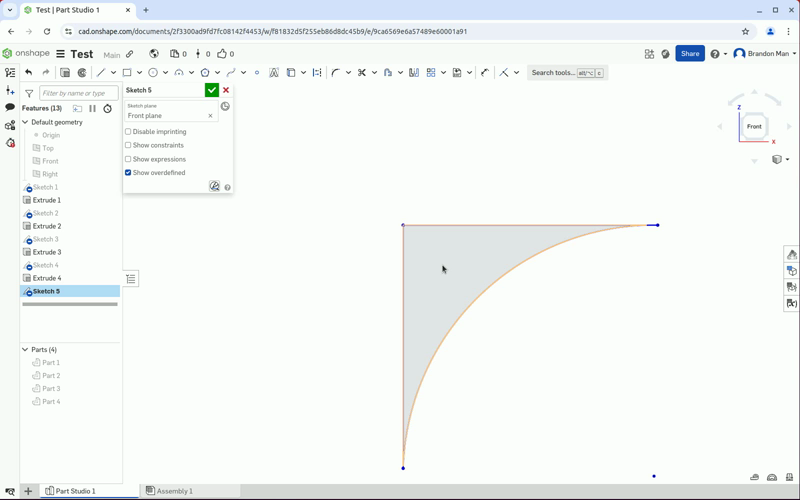
click(442, 264)
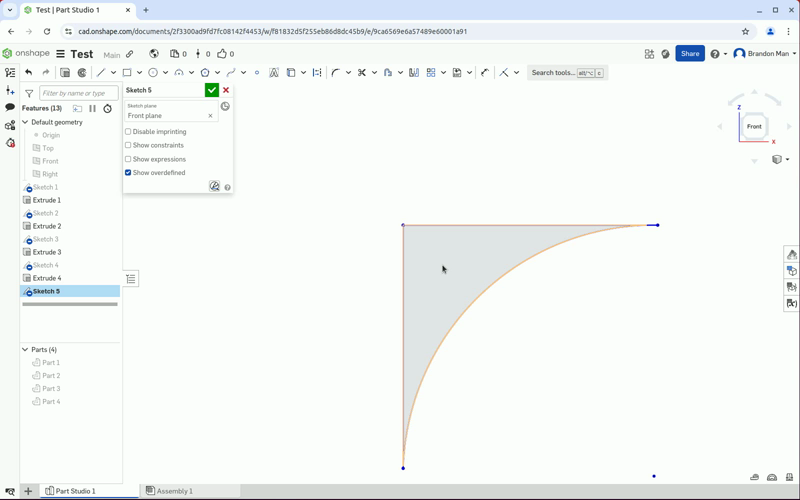
scroll(-6)
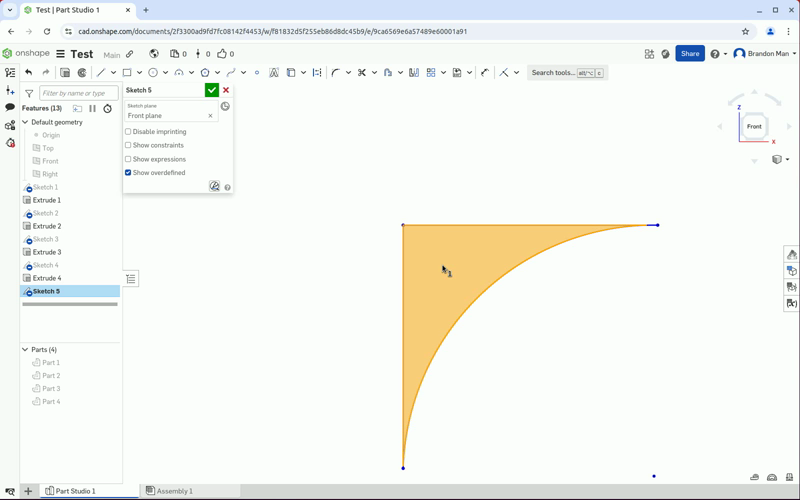
scroll(-6)
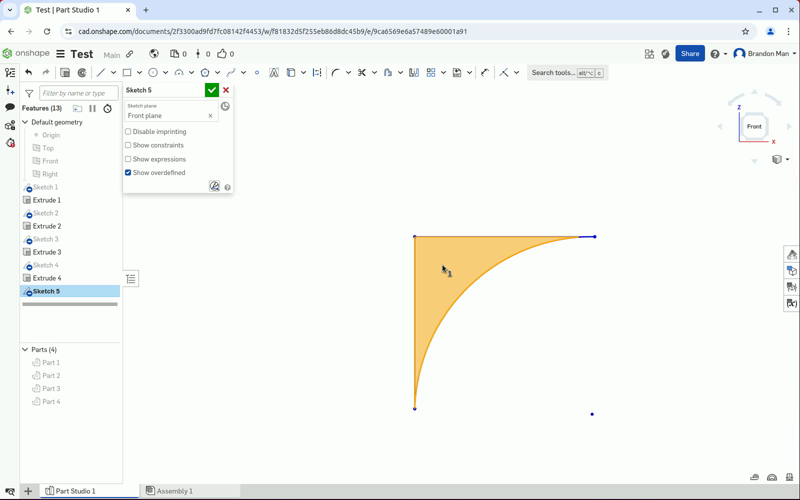
scroll(-6)
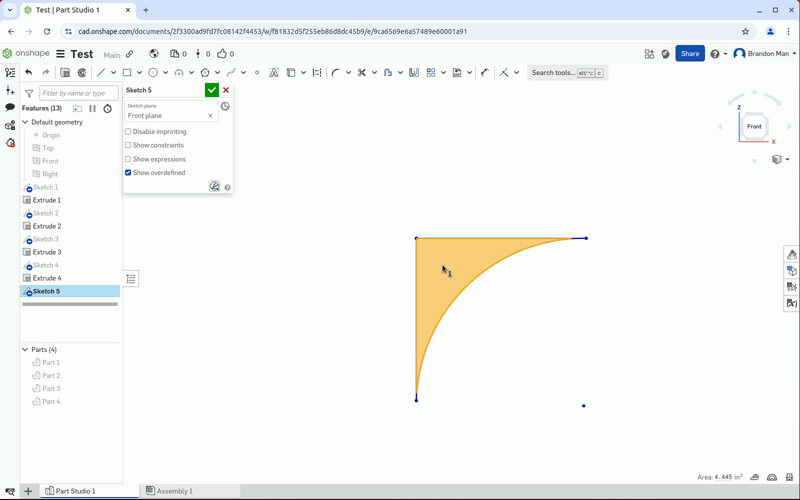
scroll(-6)
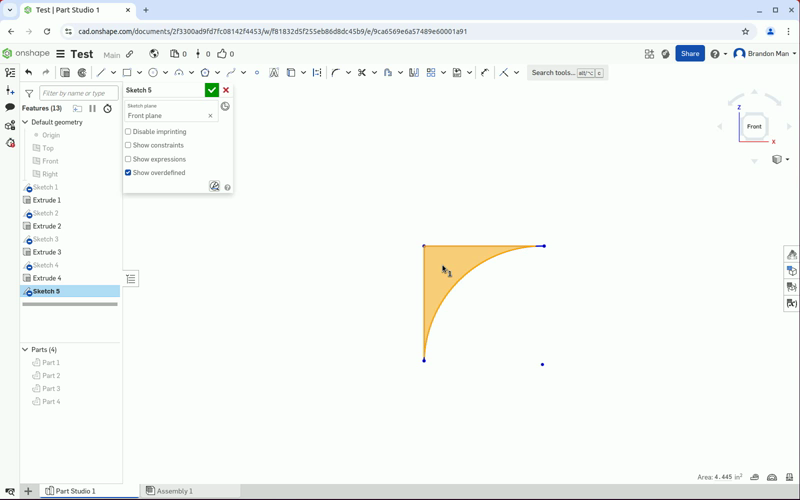
scroll(-6)
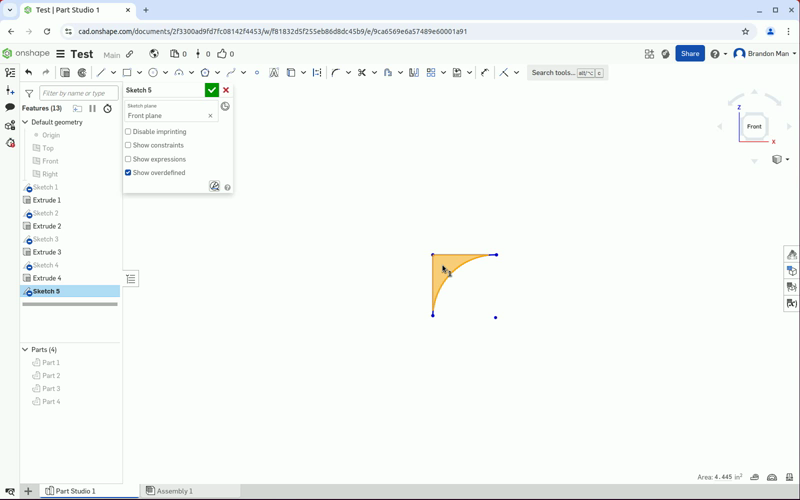
scroll(-6)
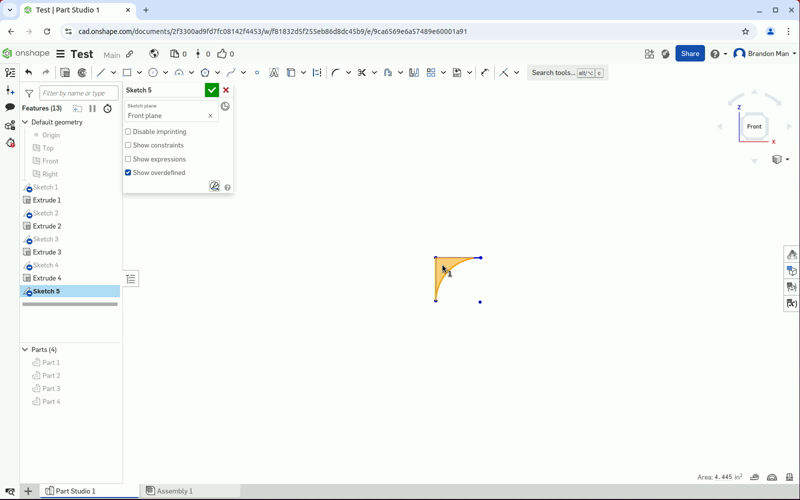
scroll(-6)
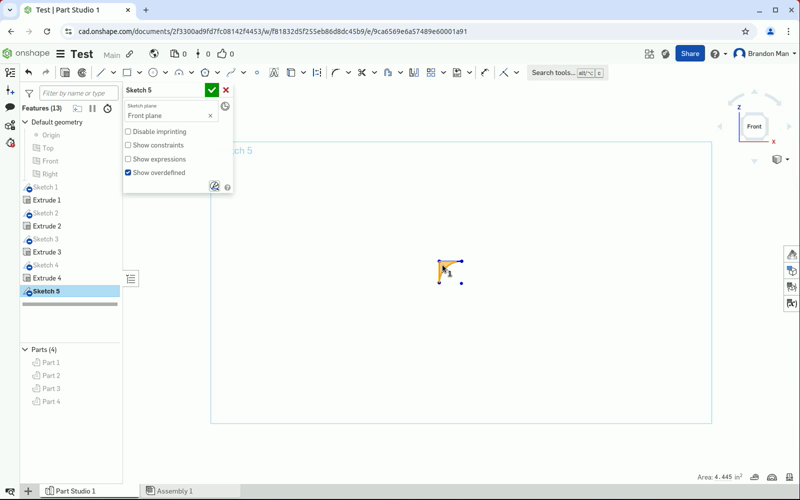
mouse_move(73, 352)
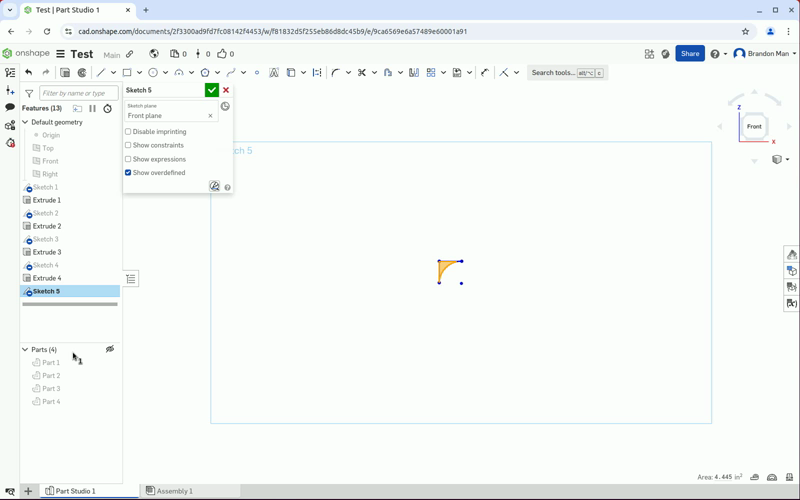
key(shift+y)
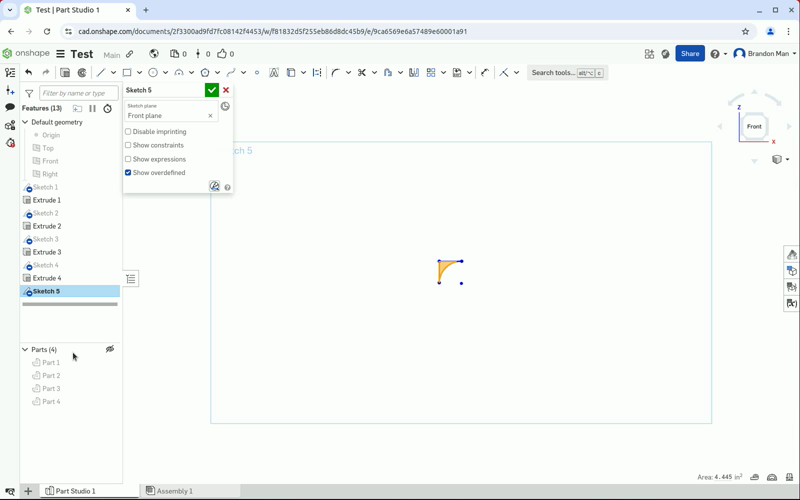
key(shift+e)
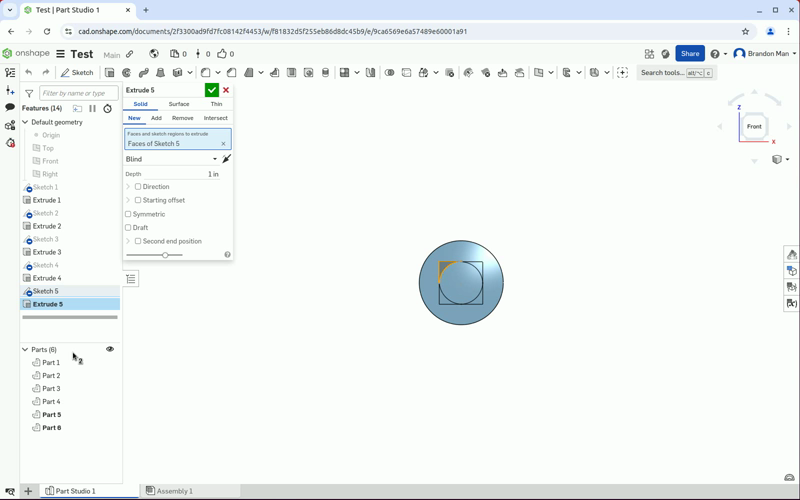
mouse_move(143, 106)
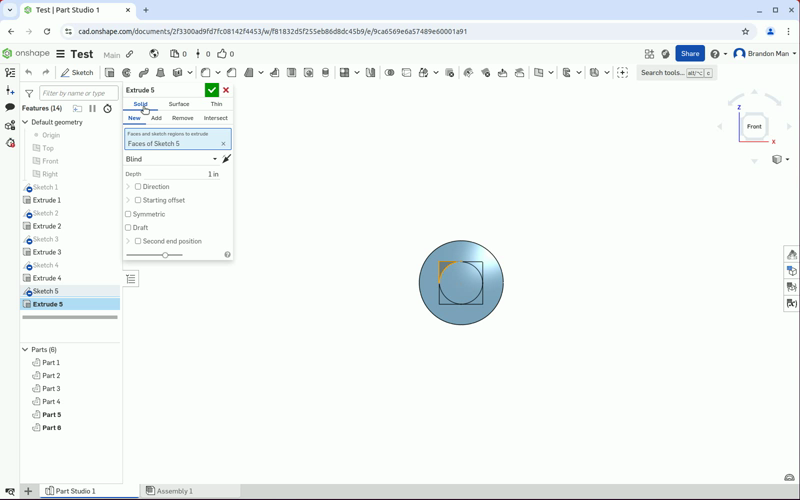
click(143, 106)
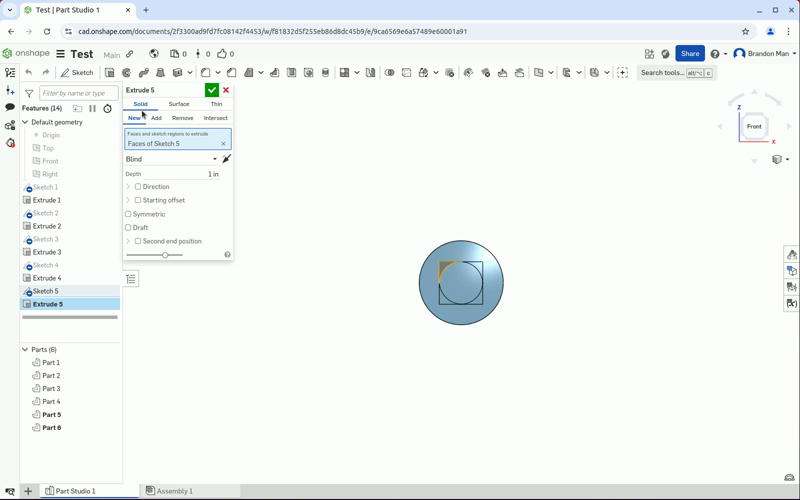
mouse_move(137, 120)
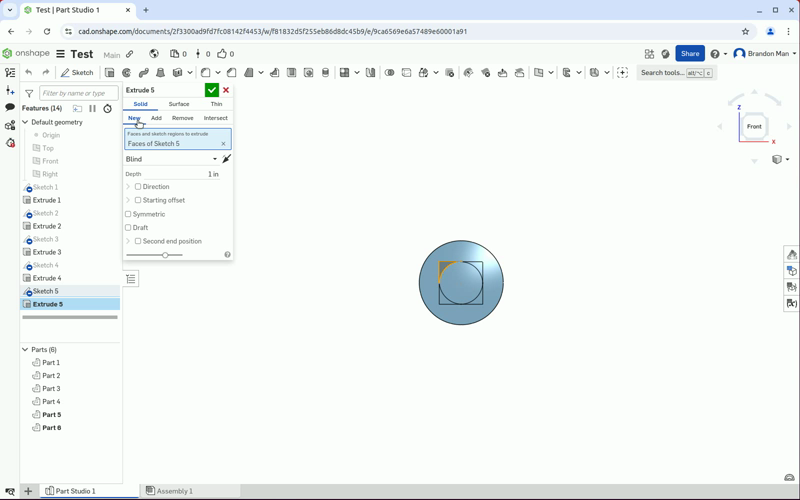
click(137, 120)
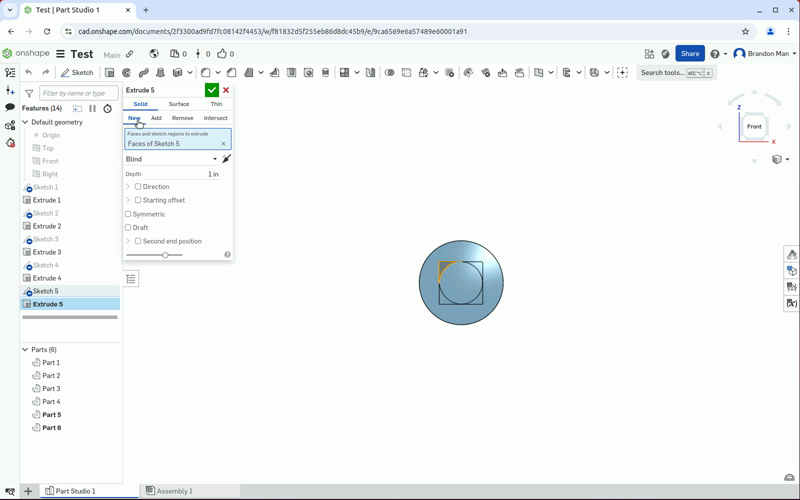
key(tab, 4)
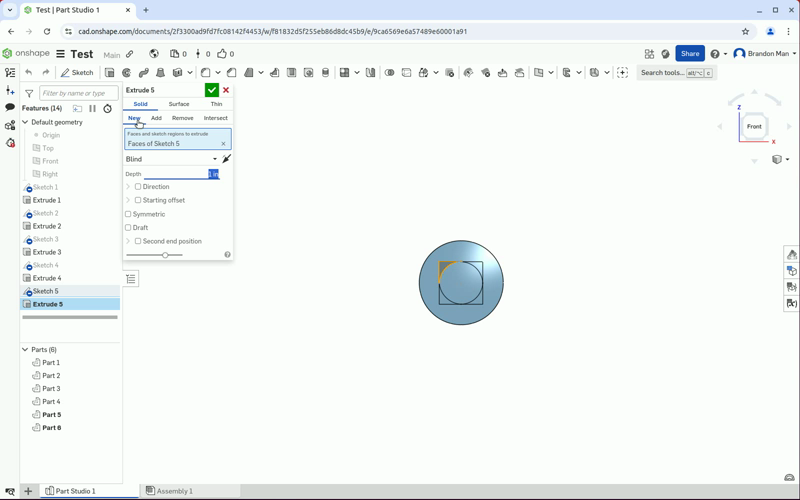
text(23.108)
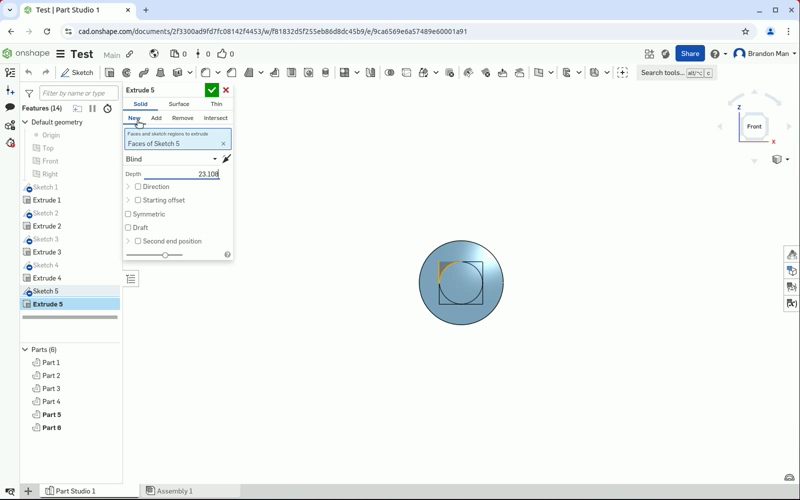
key(enter)
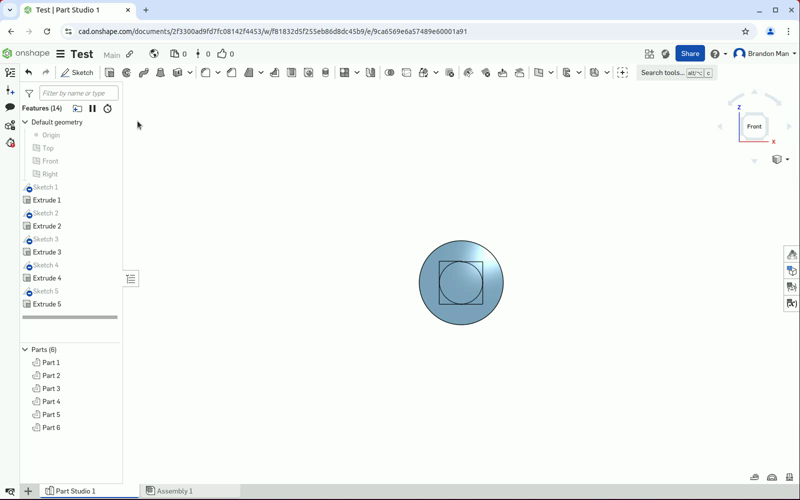
key(shift+h)
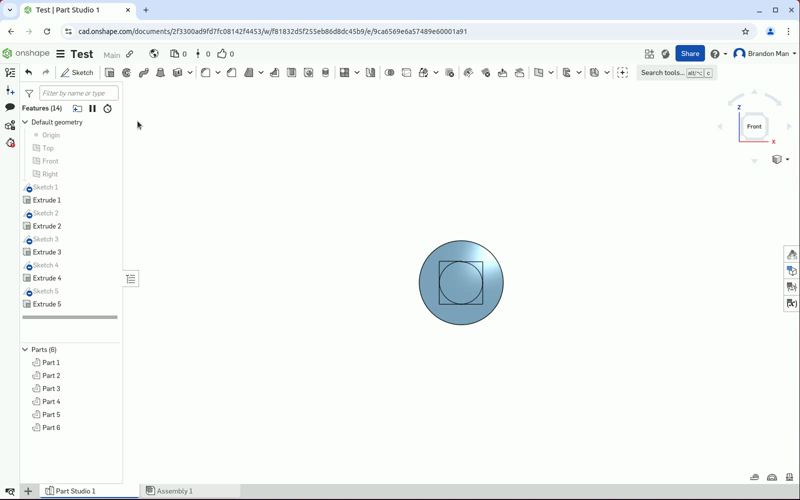
key(shift+h)
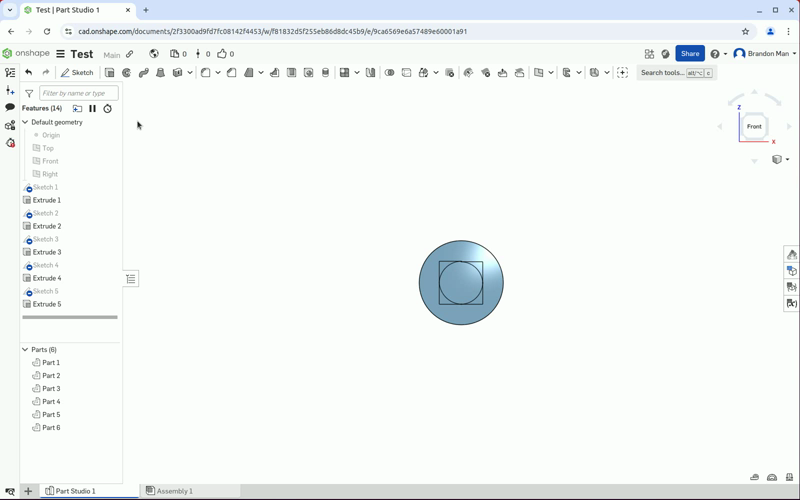
mouse_move(73, 189)
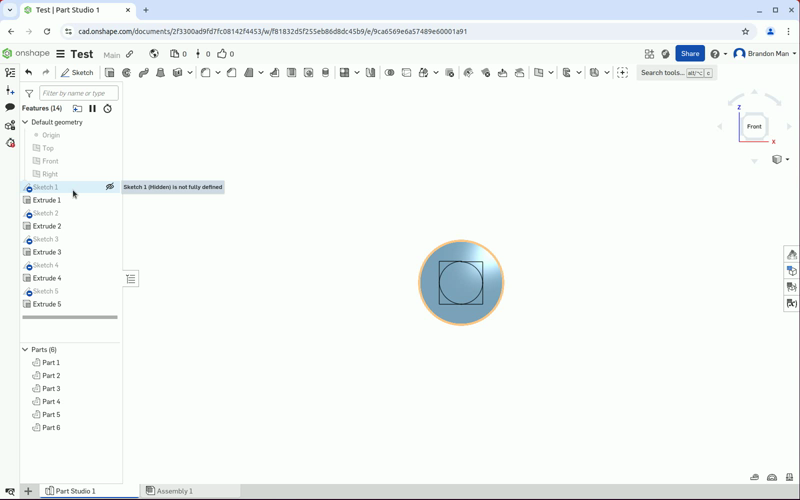
click(73, 189)
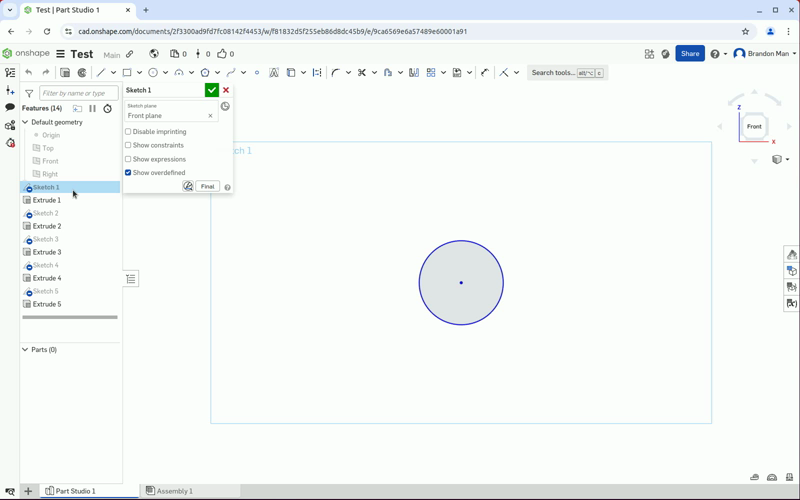
mouse_move(229, 92)
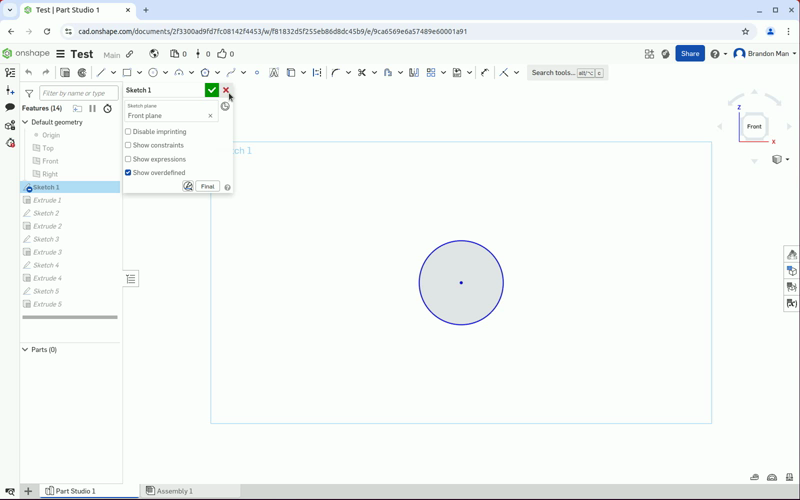
click(229, 92)
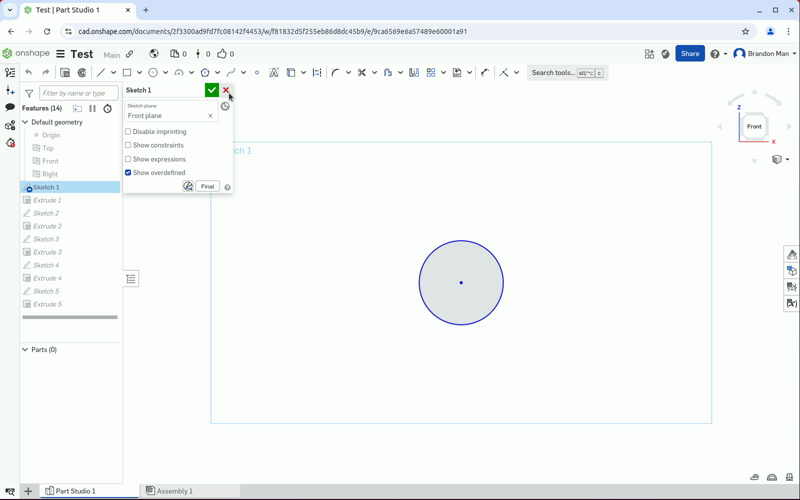
key(shift+s)
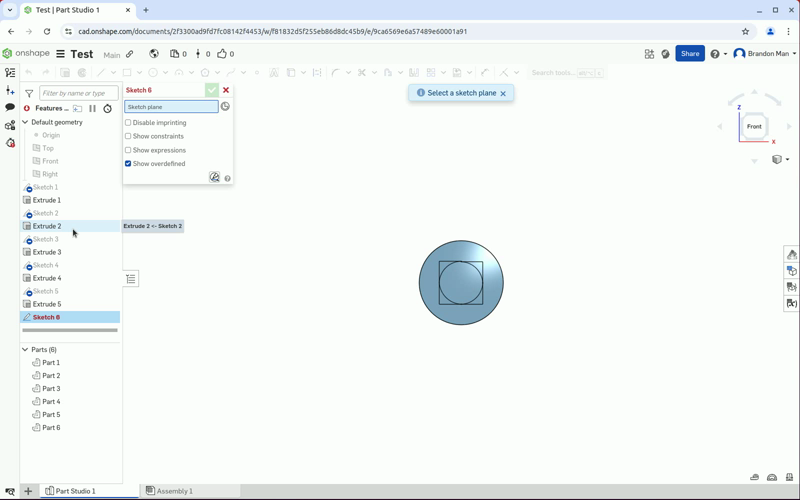
scroll(3)
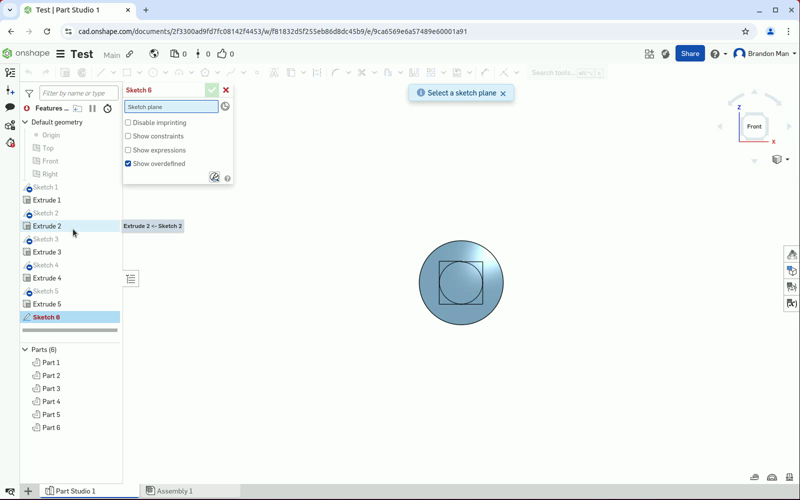
mouse_move(73, 163)
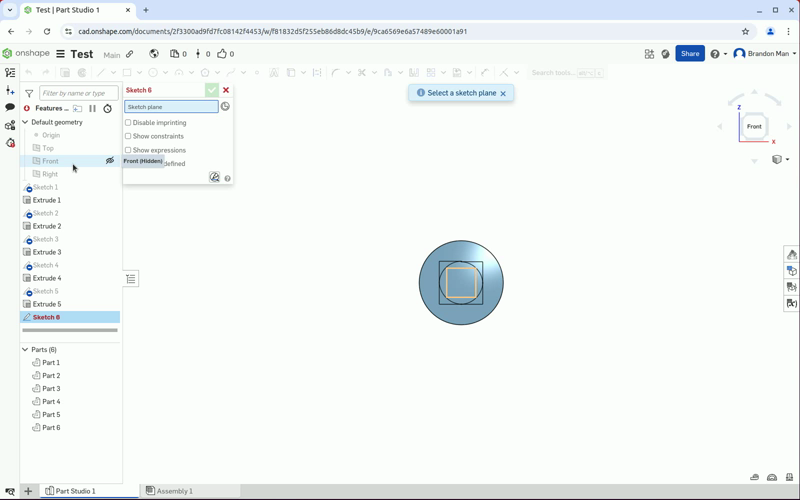
click(73, 163)
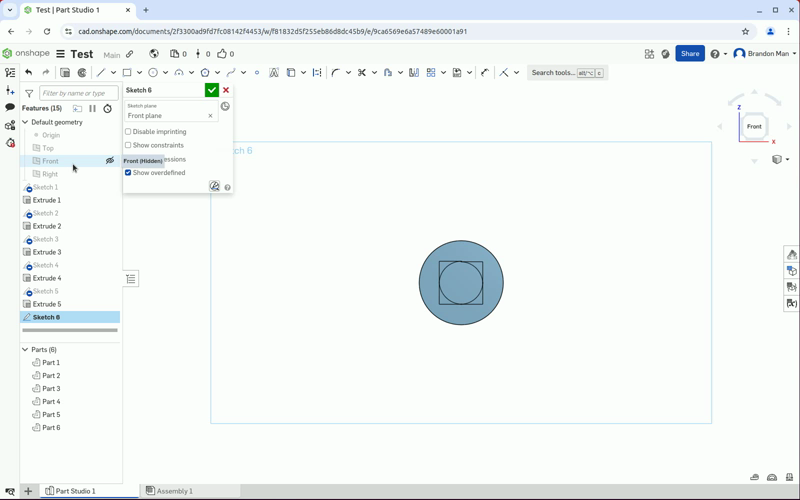
mouse_move(73, 352)
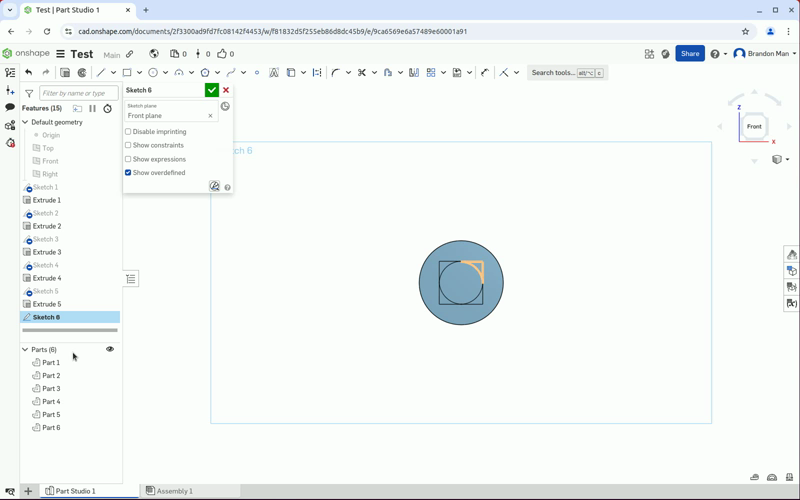
key(y)
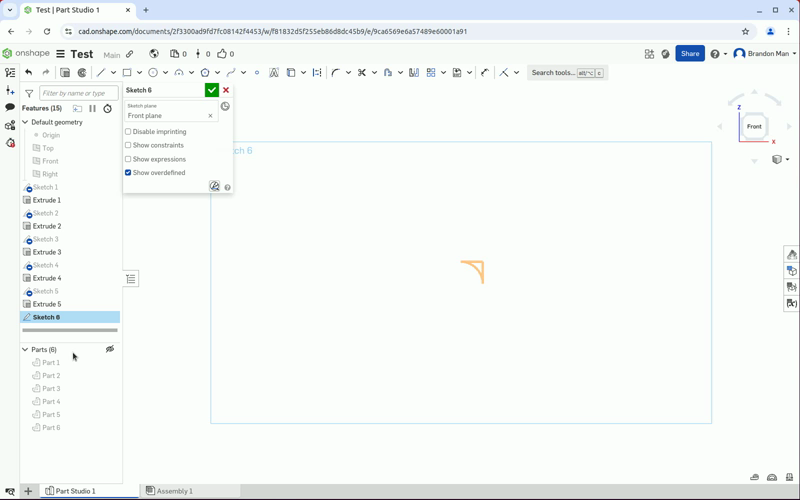
key(c)
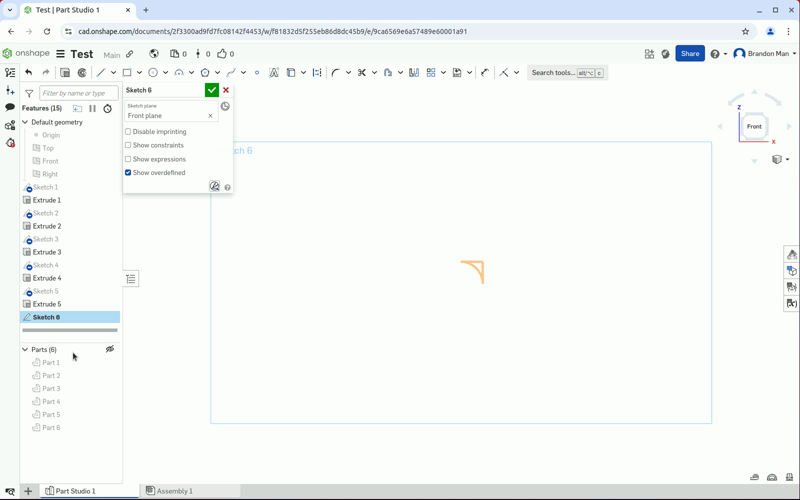
key_down(shift)
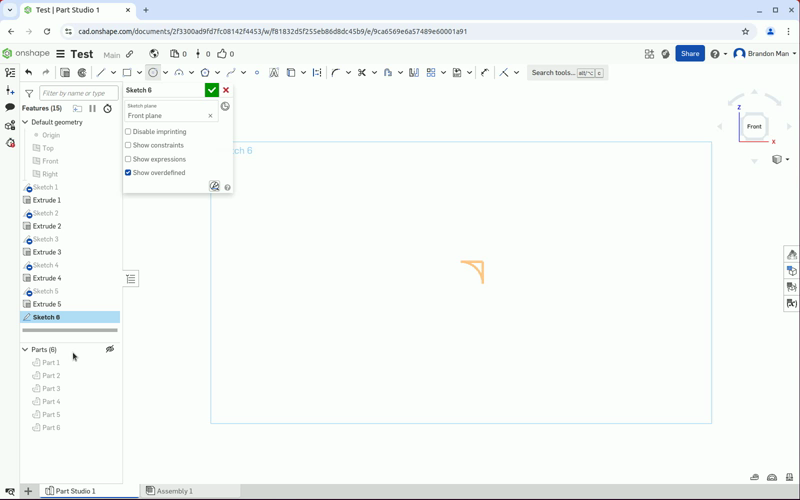
mouse_move(461, 282)
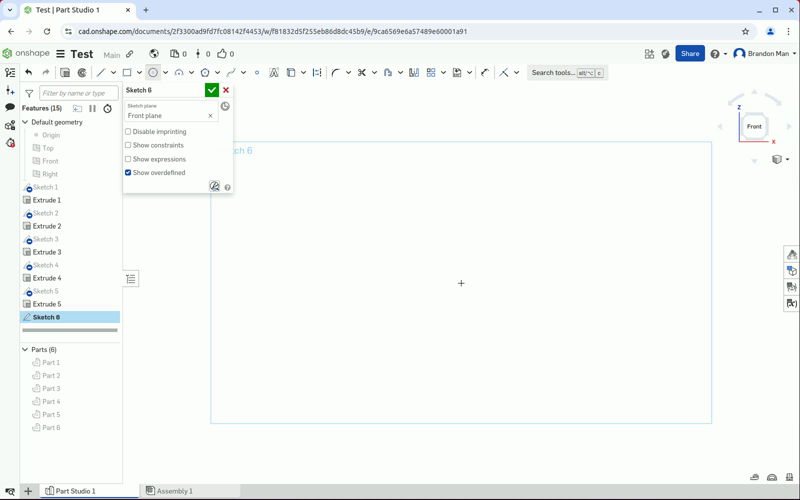
click(461, 282)
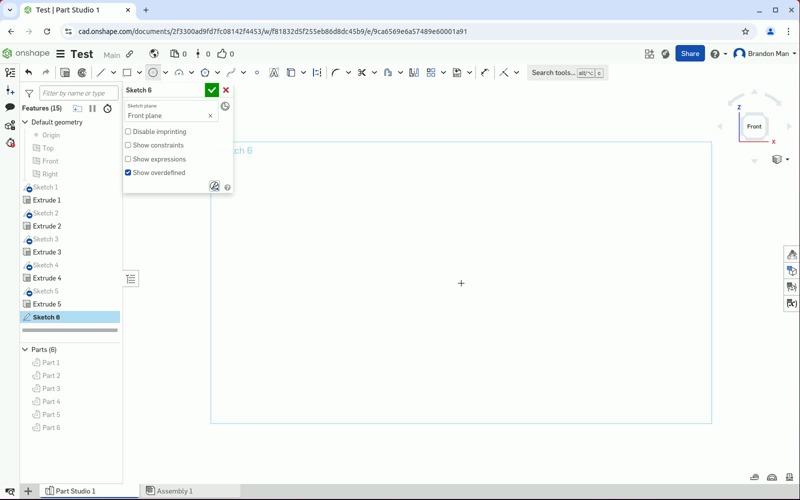
key_up(shift)
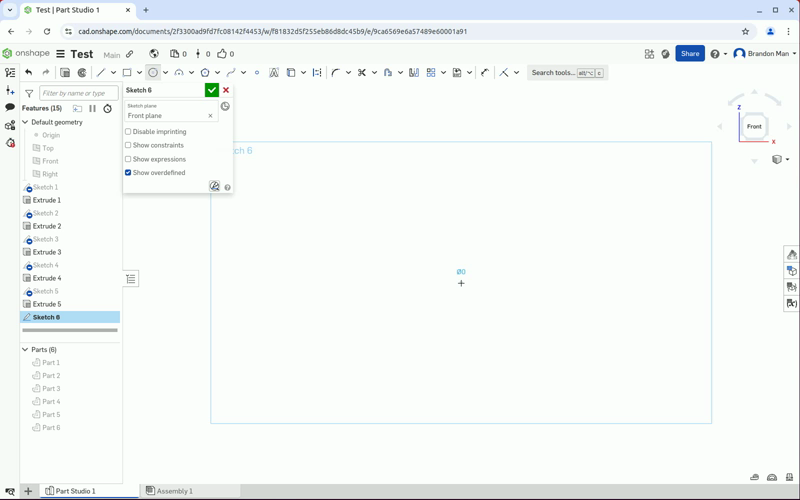
mouse_move(482, 282)
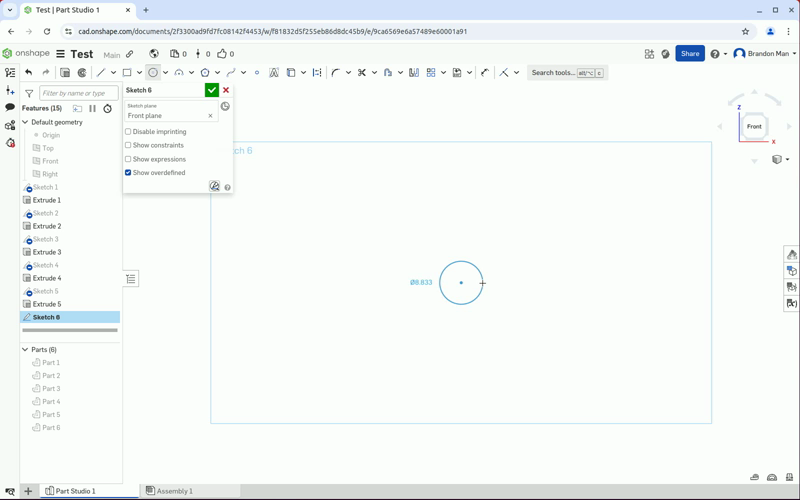
click(482, 282)
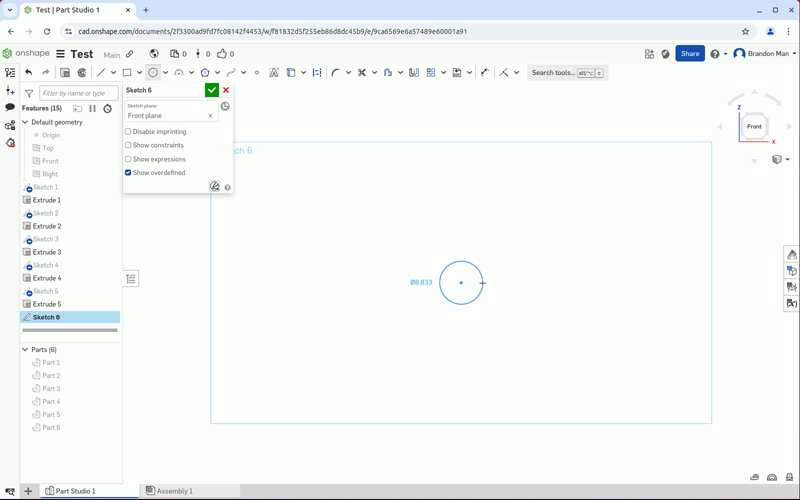
key(esc)
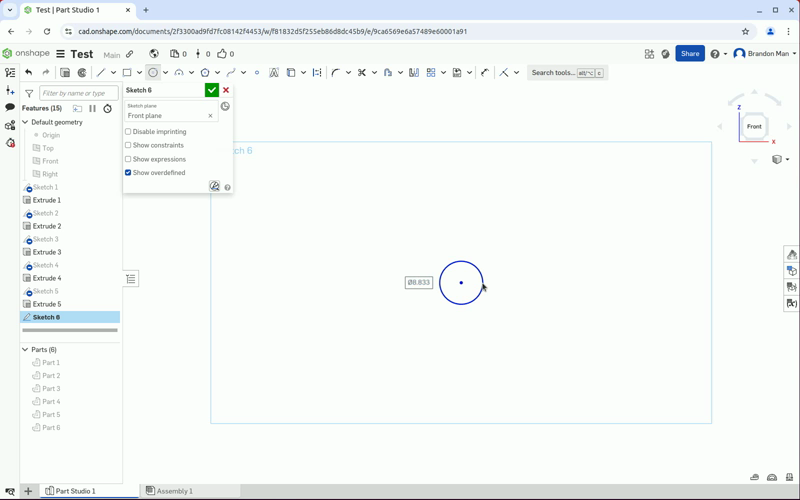
mouse_move(460, 282)
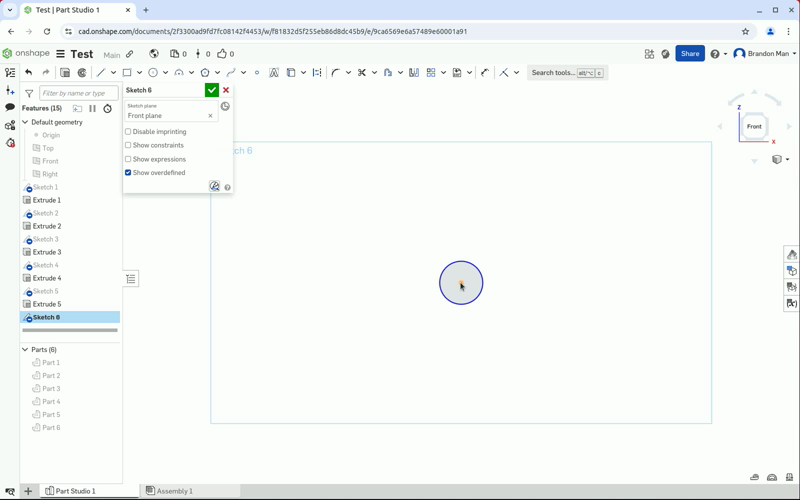
scroll(6)
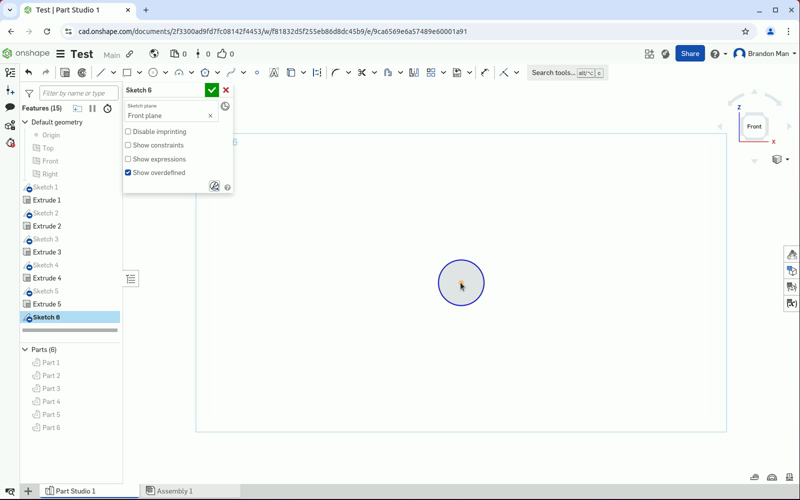
scroll(6)
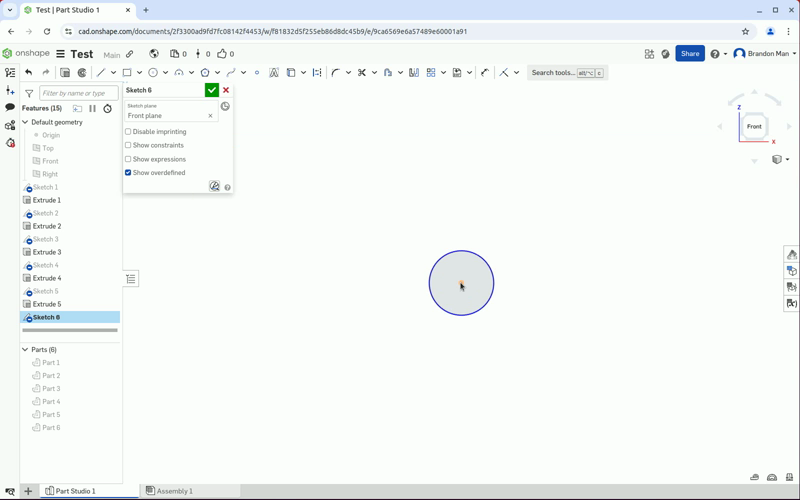
scroll(6)
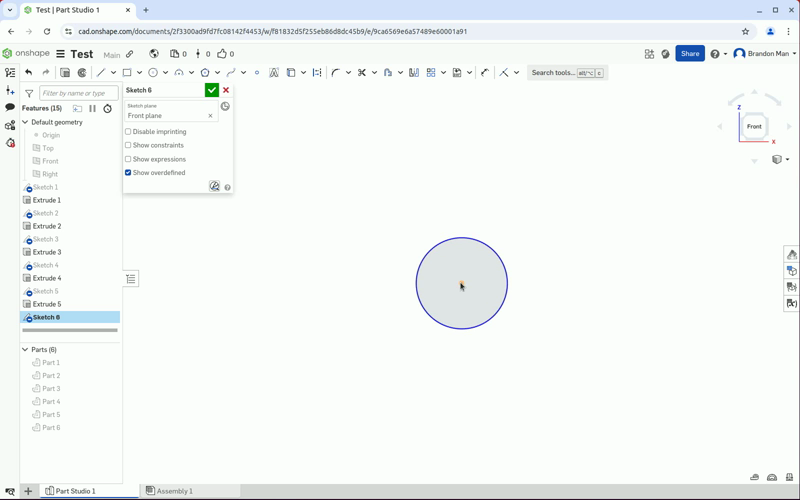
scroll(6)
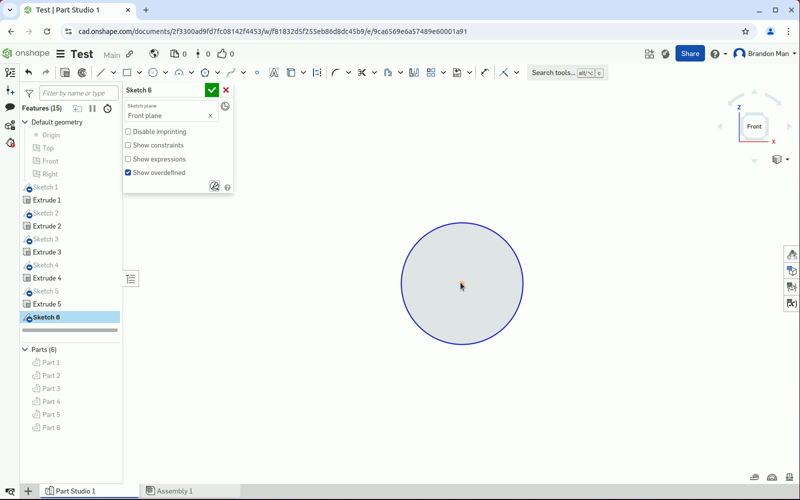
scroll(6)
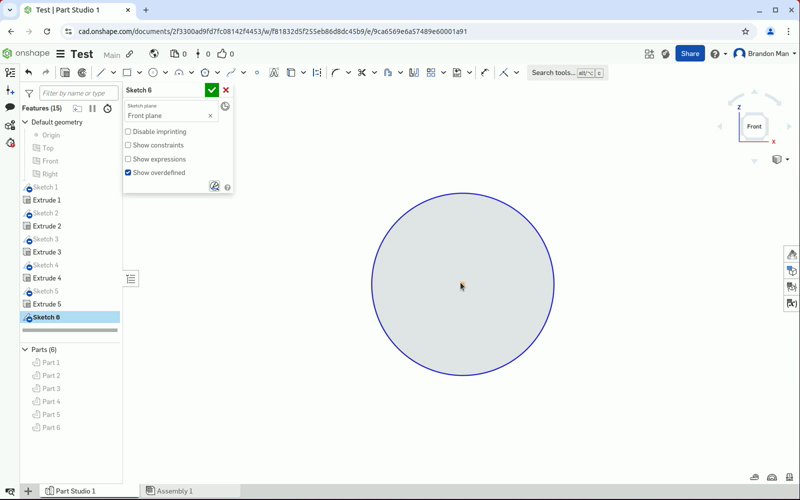
scroll(6)
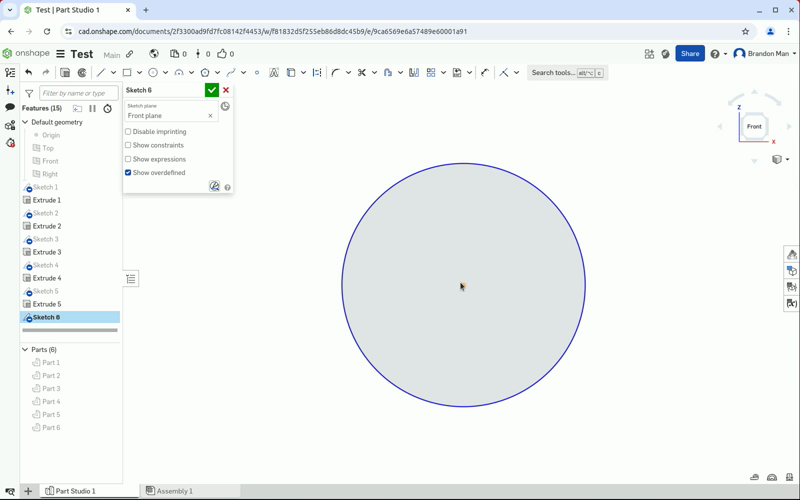
scroll(6)
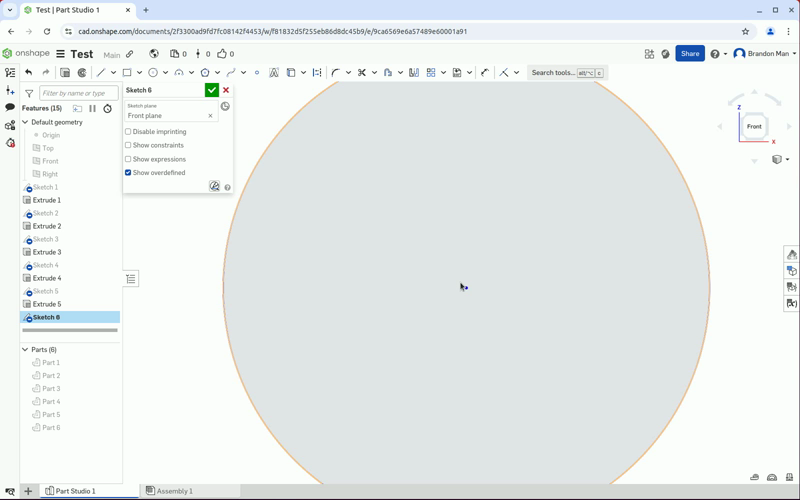
click(460, 282)
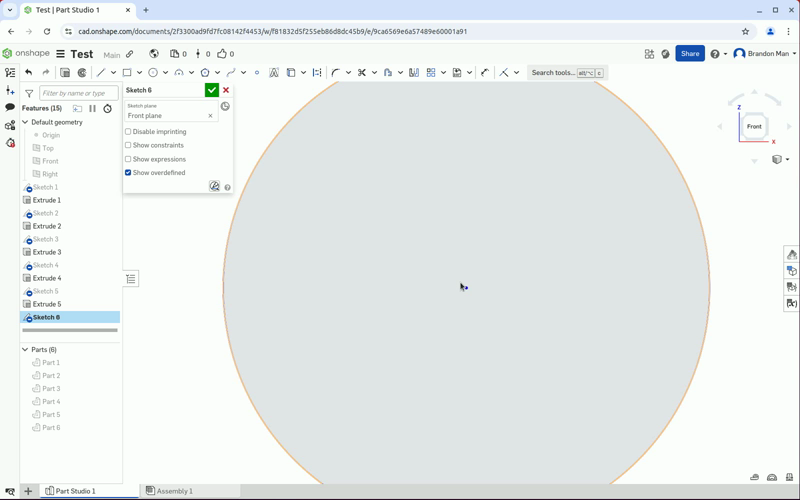
scroll(-6)
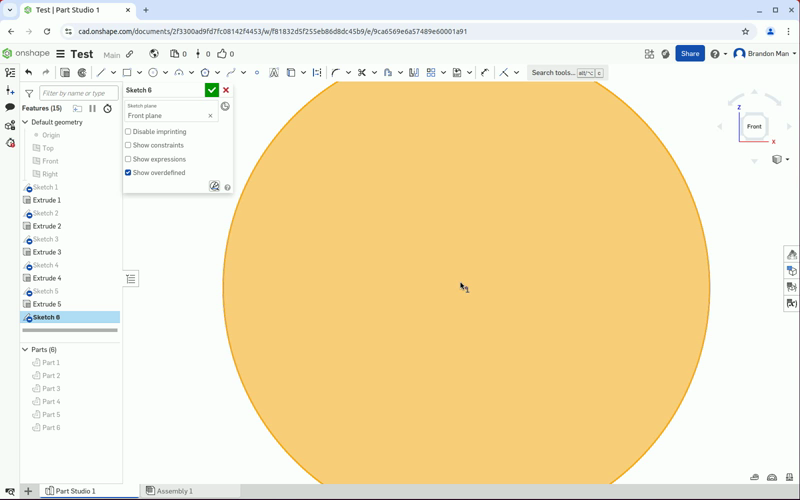
scroll(-6)
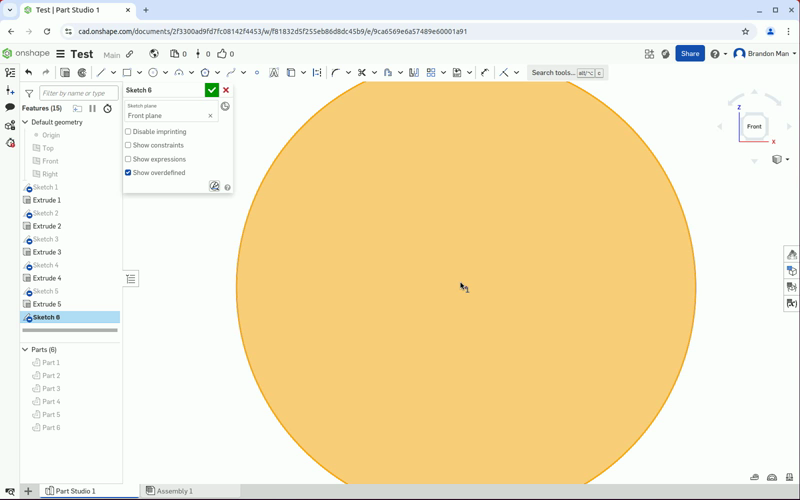
scroll(-6)
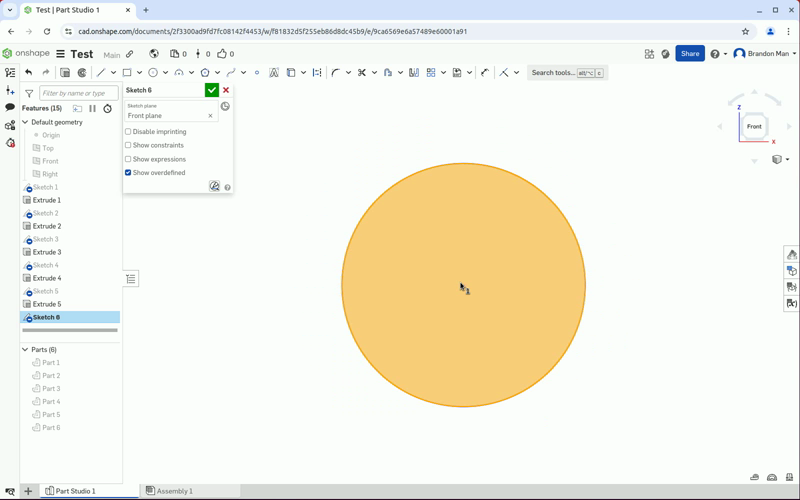
scroll(-6)
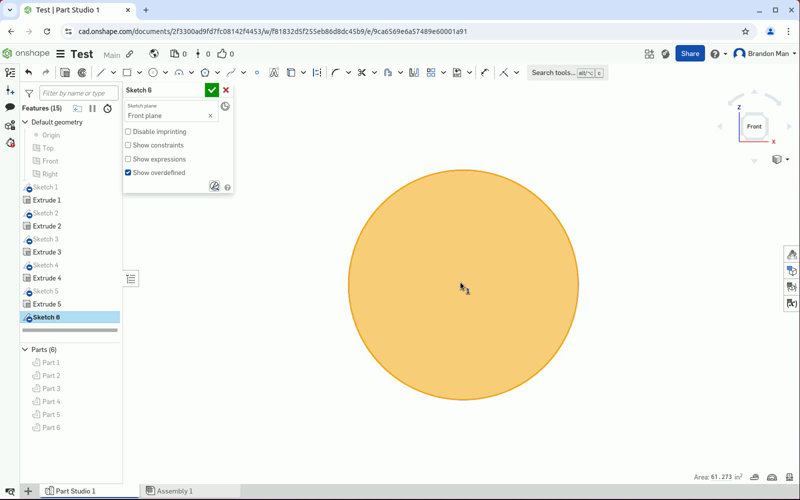
scroll(-6)
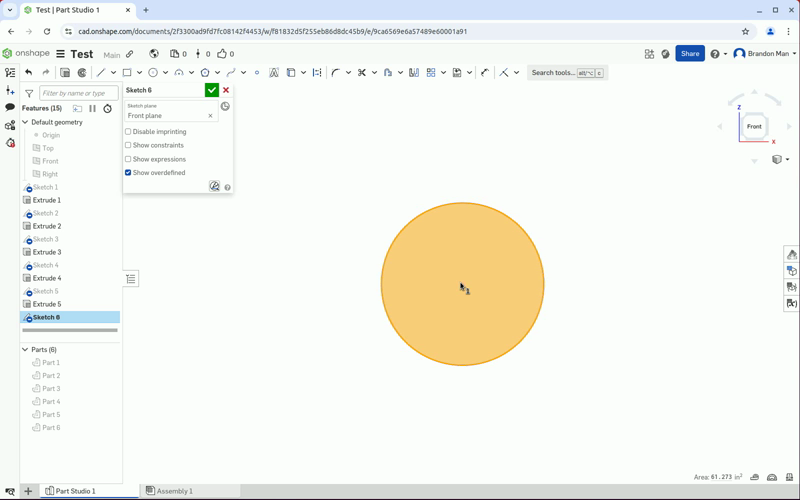
scroll(-6)
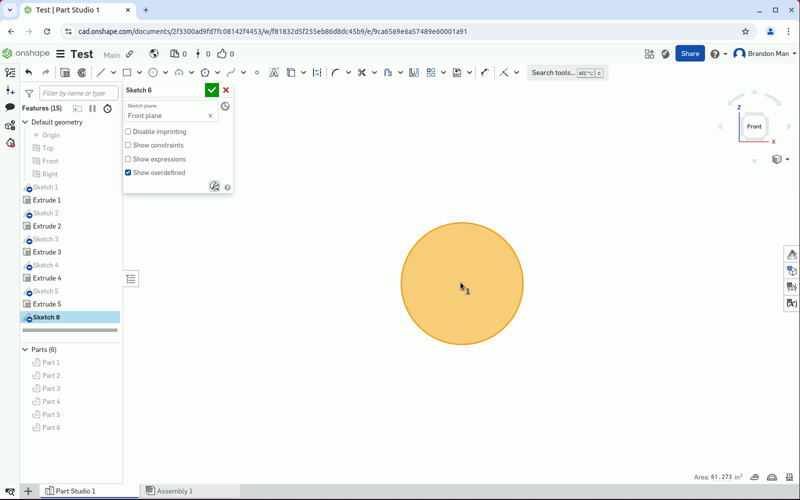
scroll(-6)
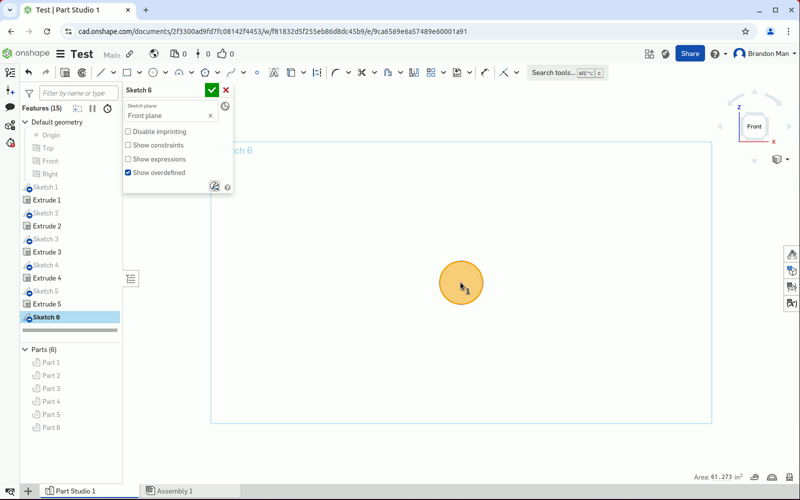
mouse_move(73, 352)
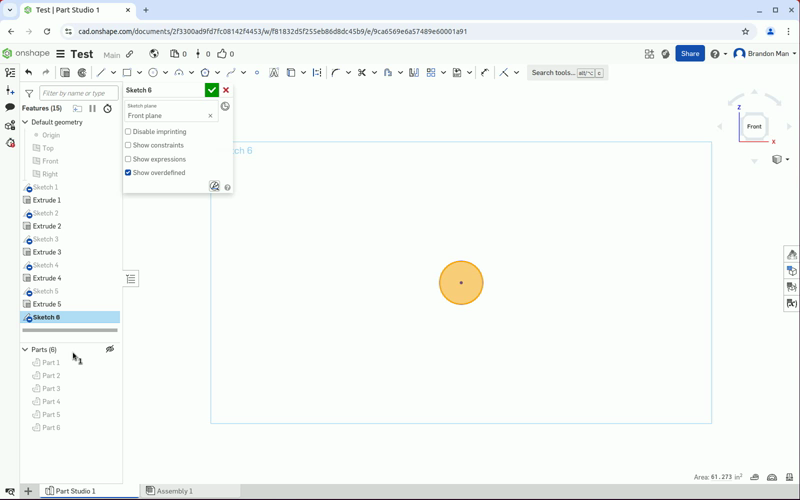
key(shift+y)
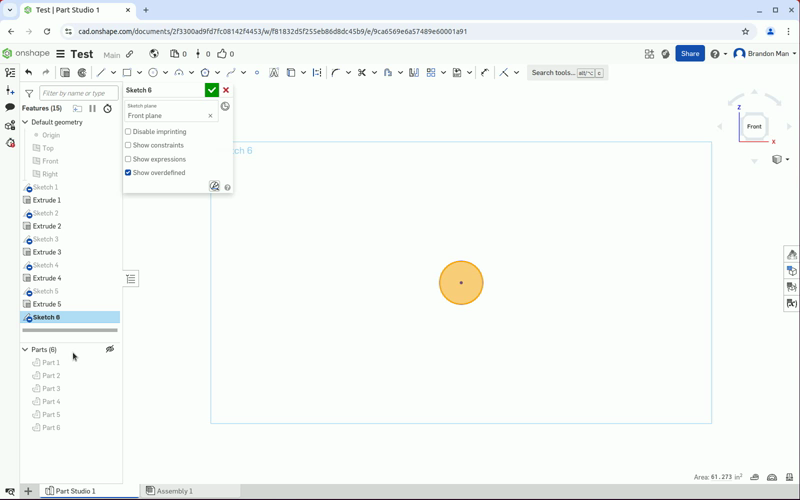
key(shift+e)
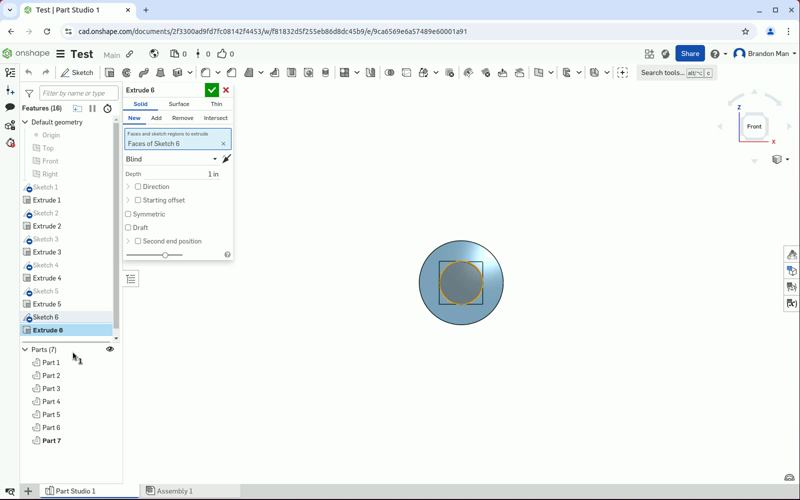
mouse_move(143, 106)
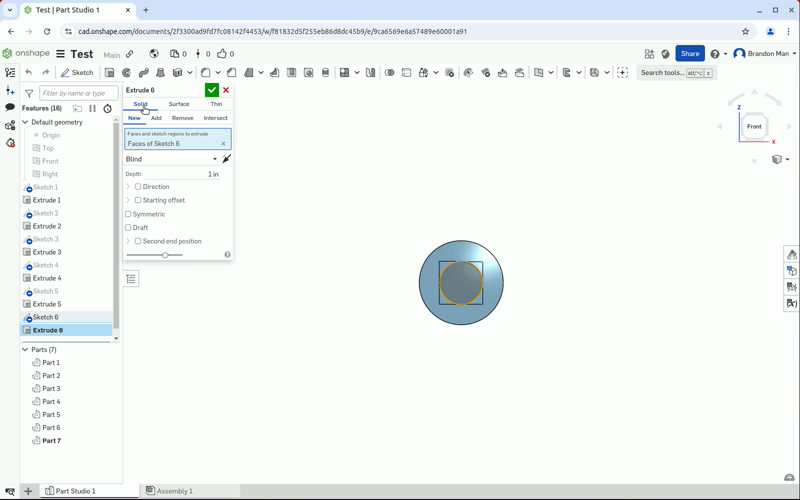
click(143, 106)
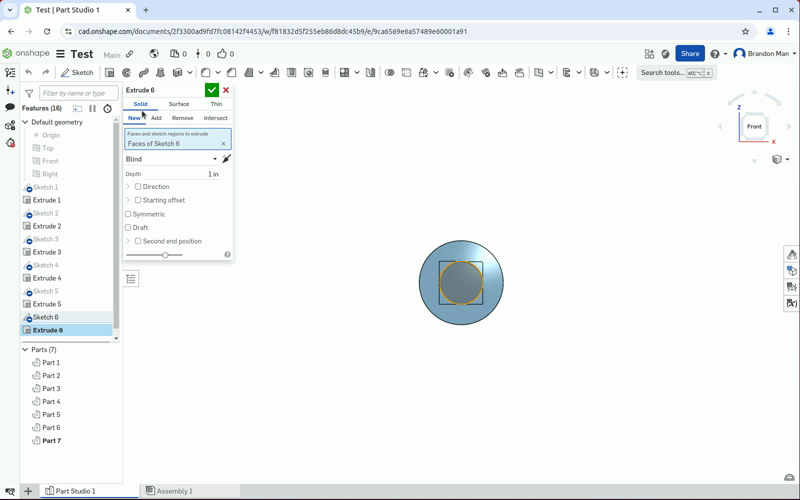
mouse_move(137, 120)
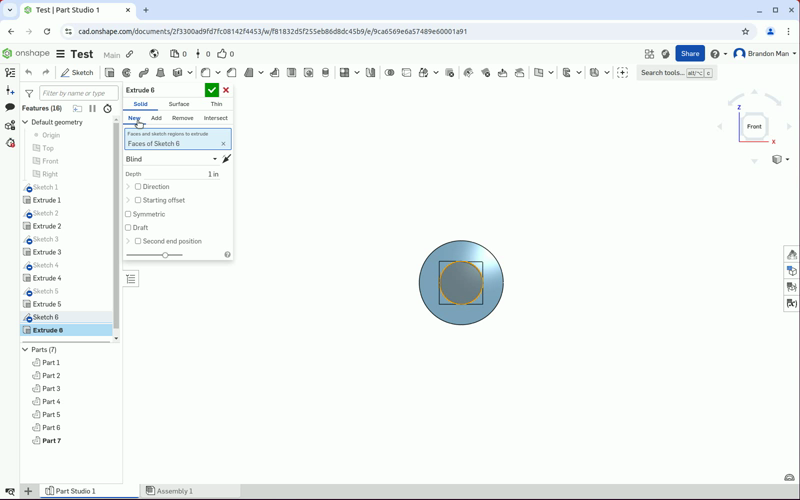
click(137, 120)
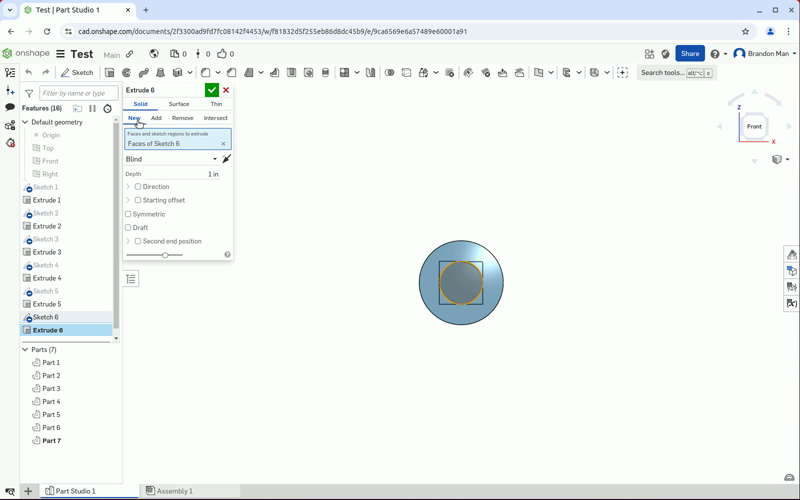
key(tab, 4)
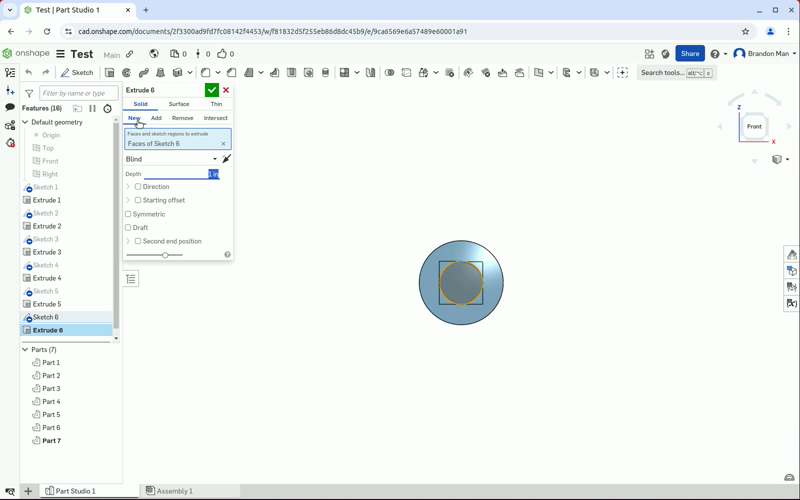
text(23.108)
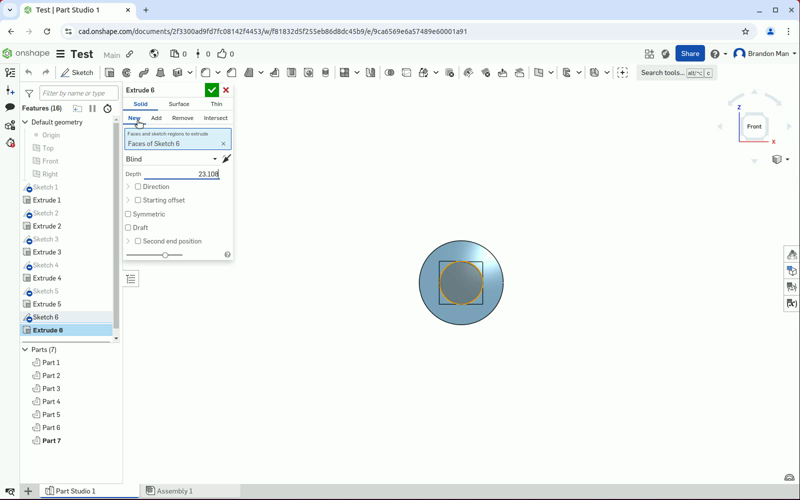
key(enter)
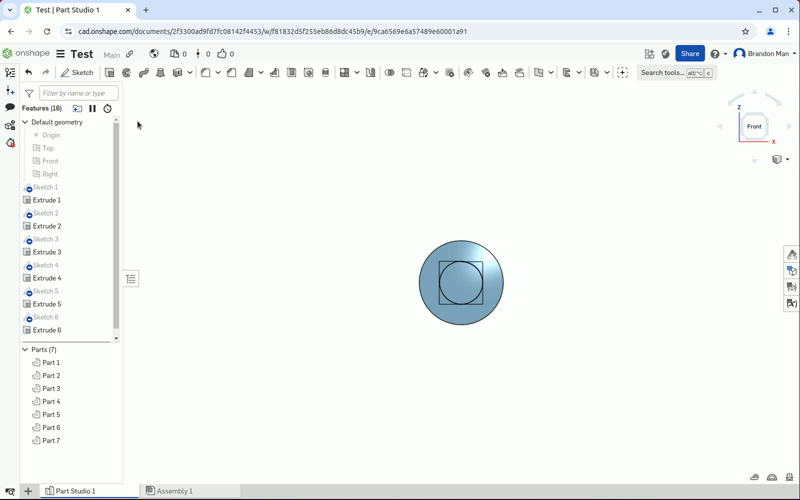
key(shift+h)
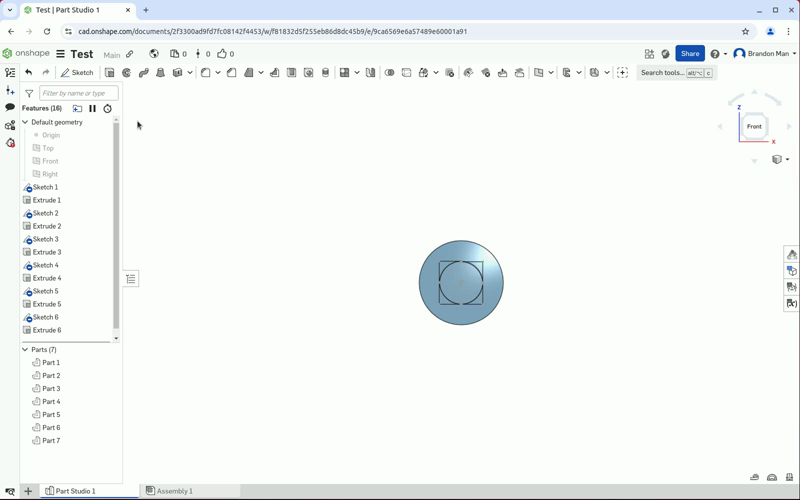
key(shift+h)
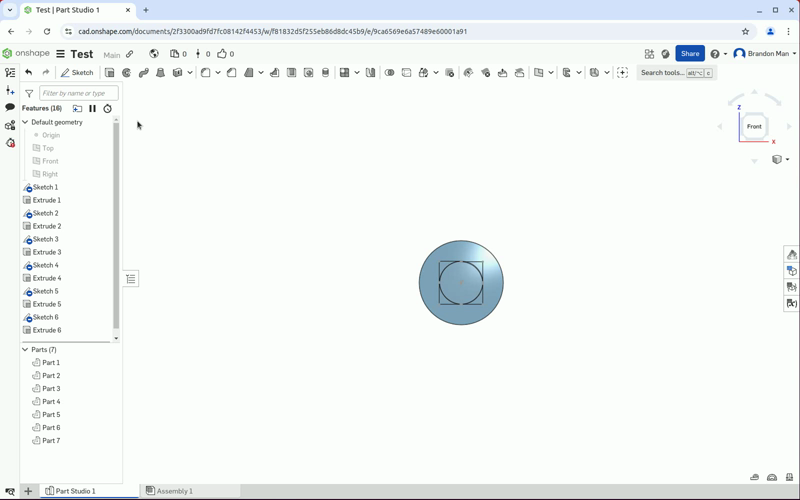
key(shift+7)
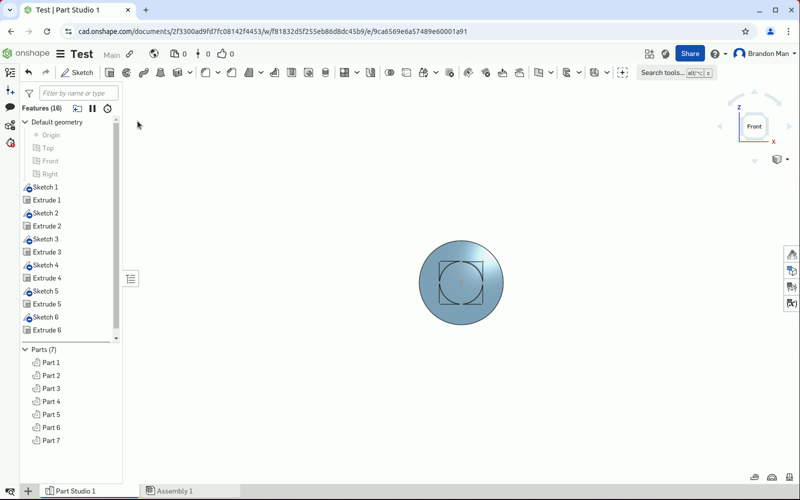
key(left, 2)
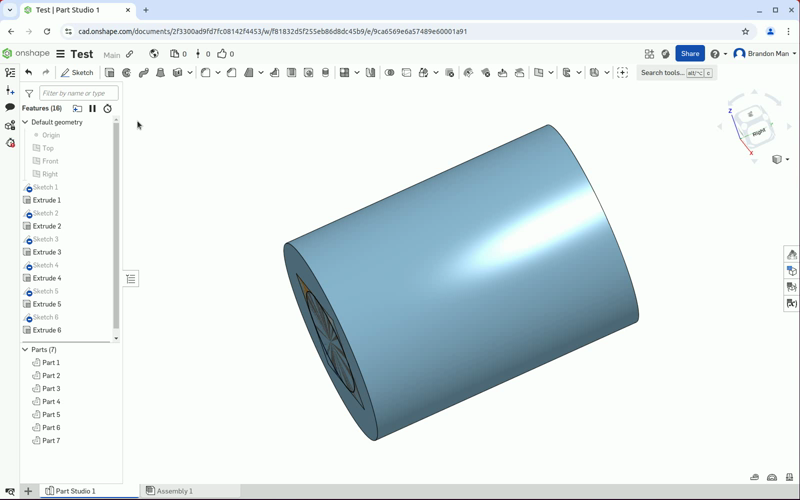
key(down, 2)
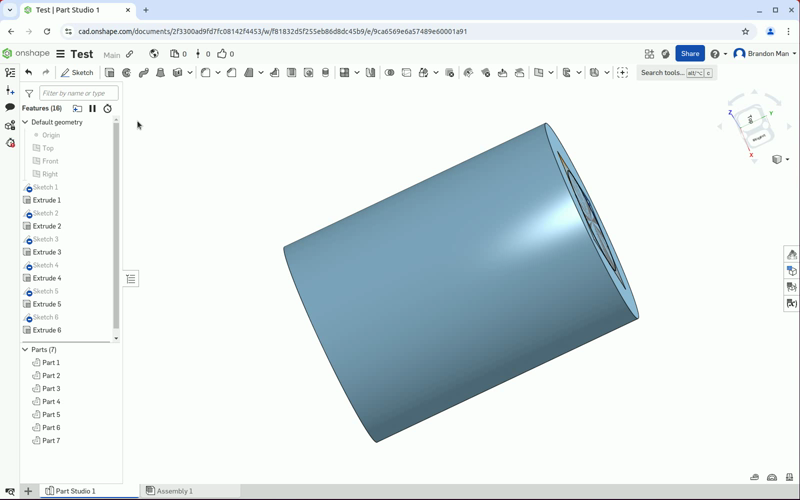
key(up, 2)
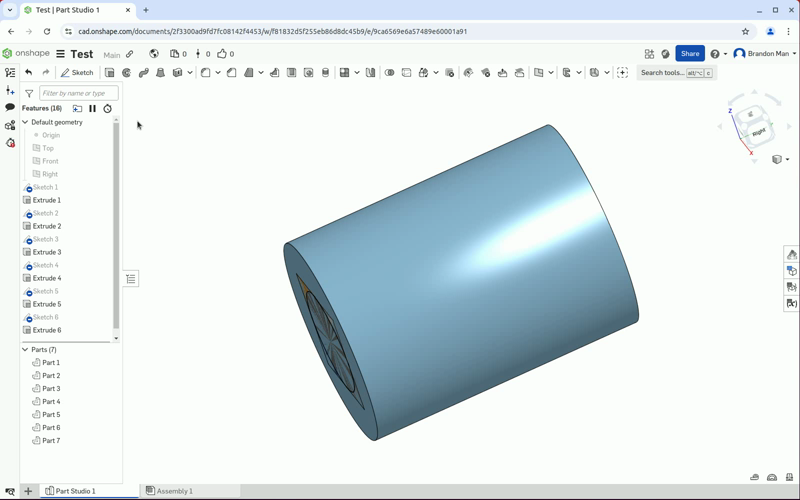
key(right, 2)
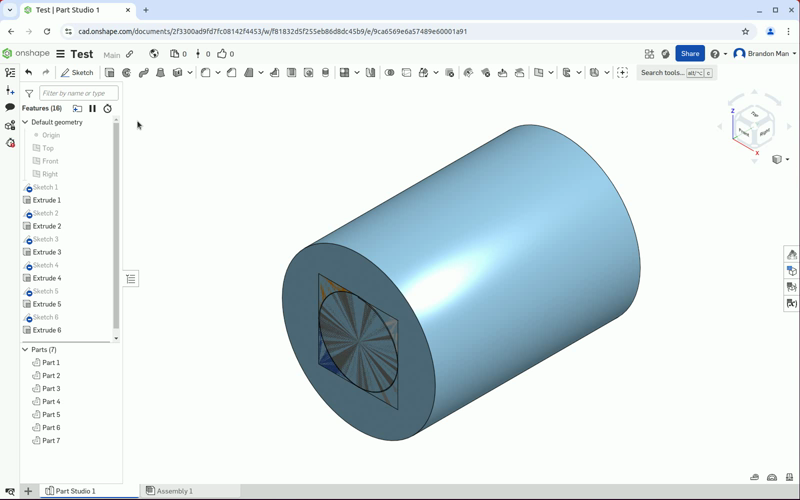
mouse_move(69, 189)
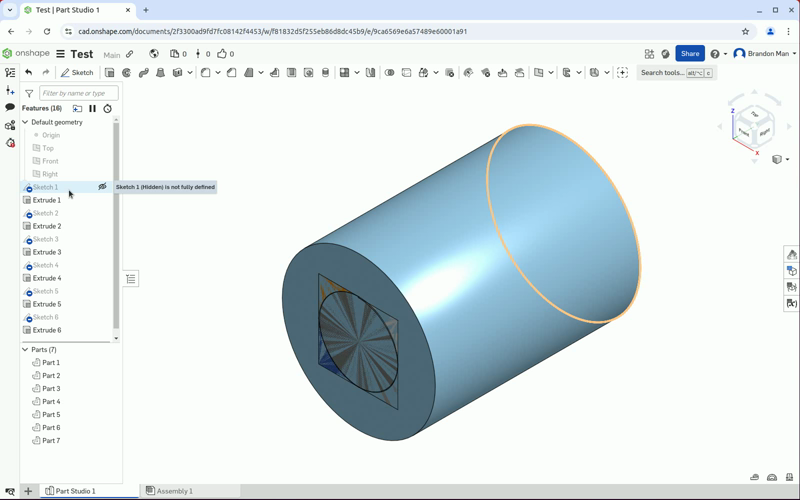
click(69, 189)